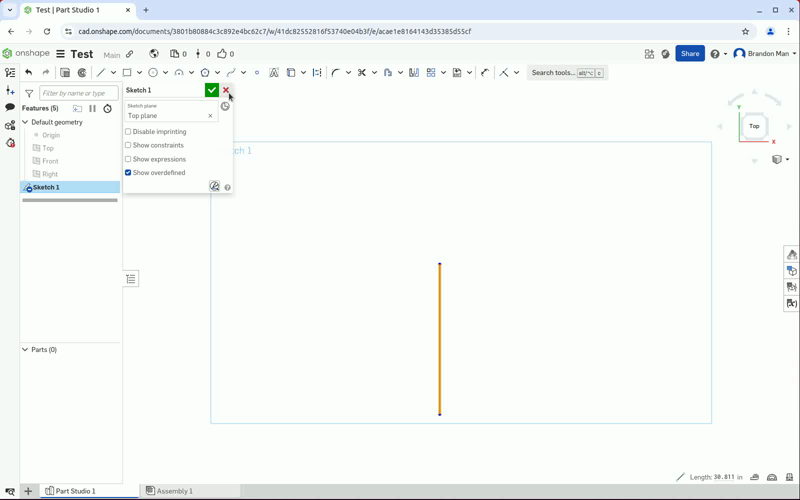
key(shift+h)
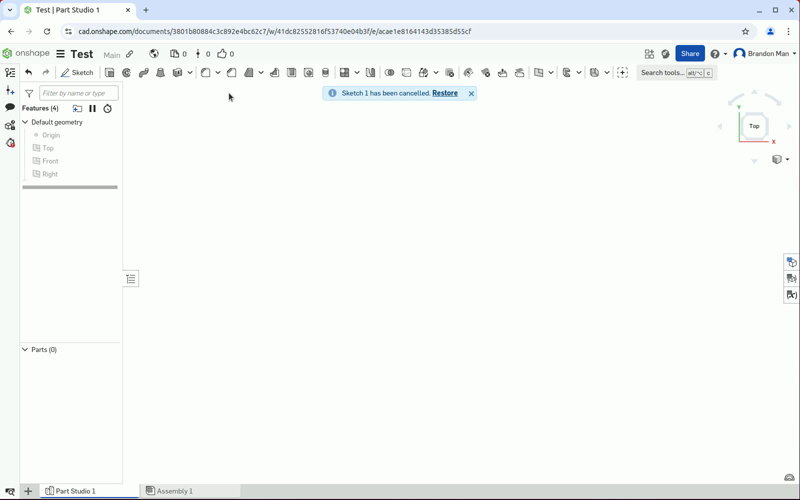
mouse_move(73, 352)
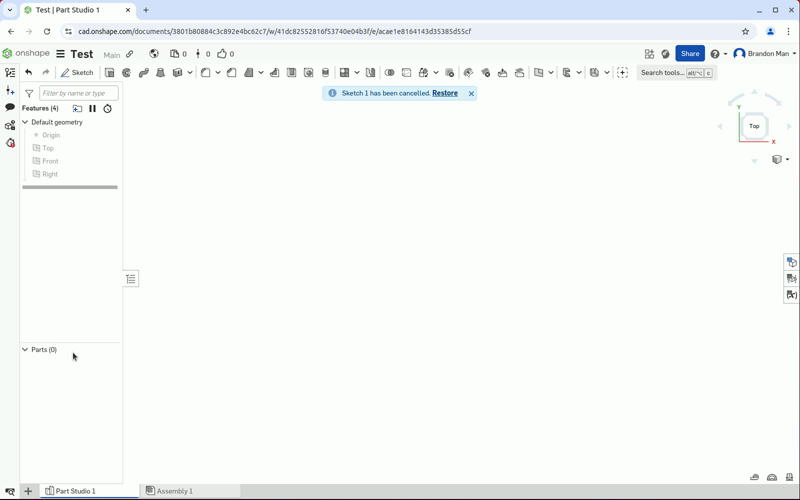
key(y)
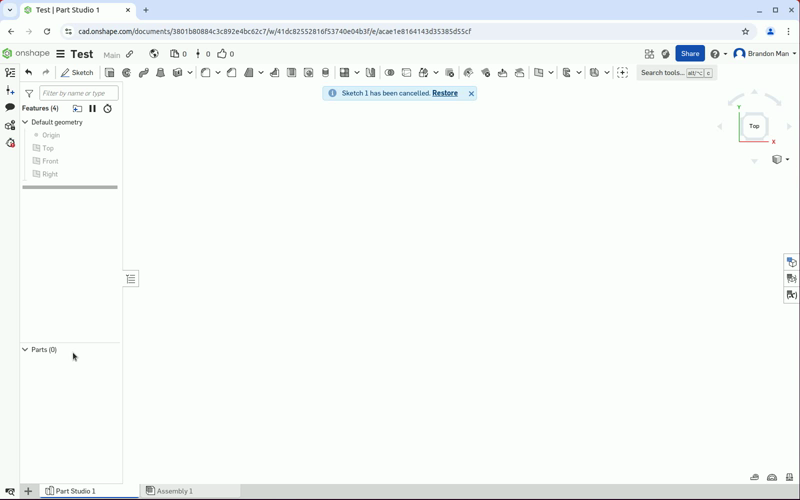
key(shift+p)
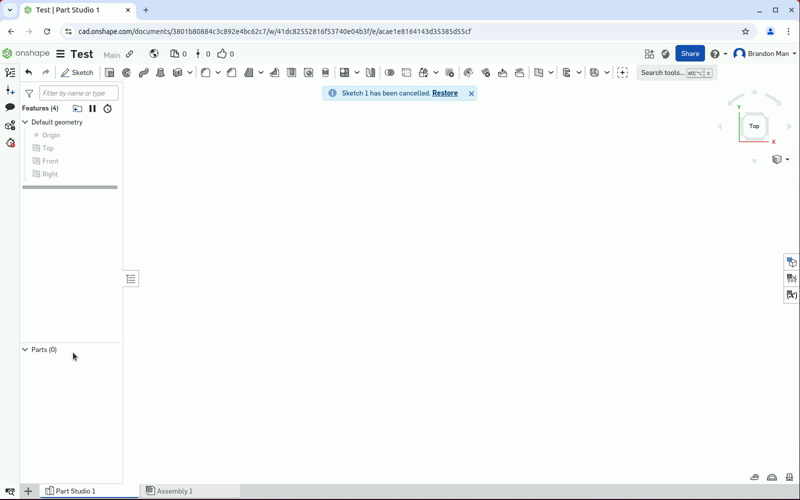
key(space)
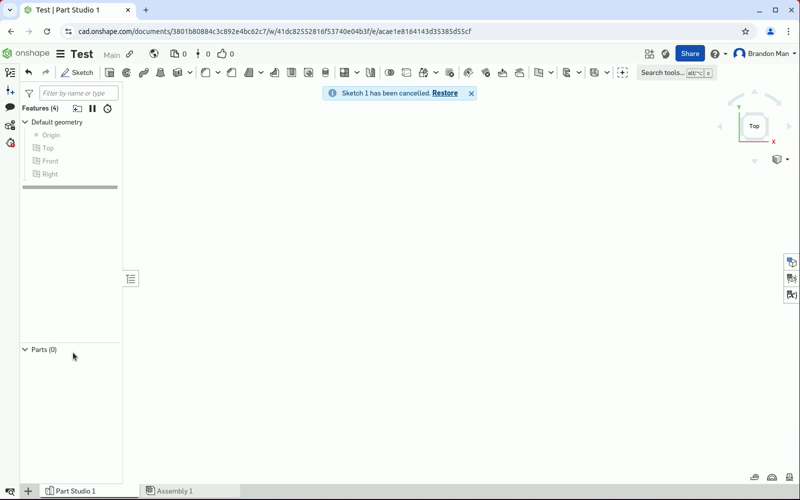
key_down(shift)
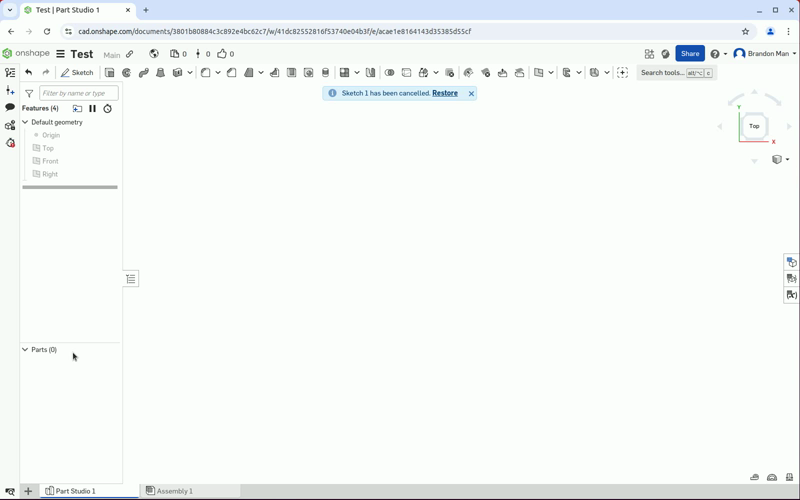
key(up)
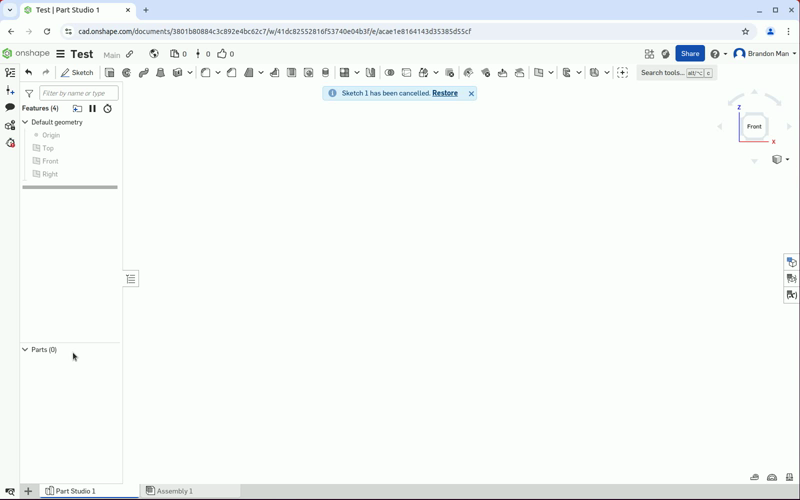
key_up(shift)
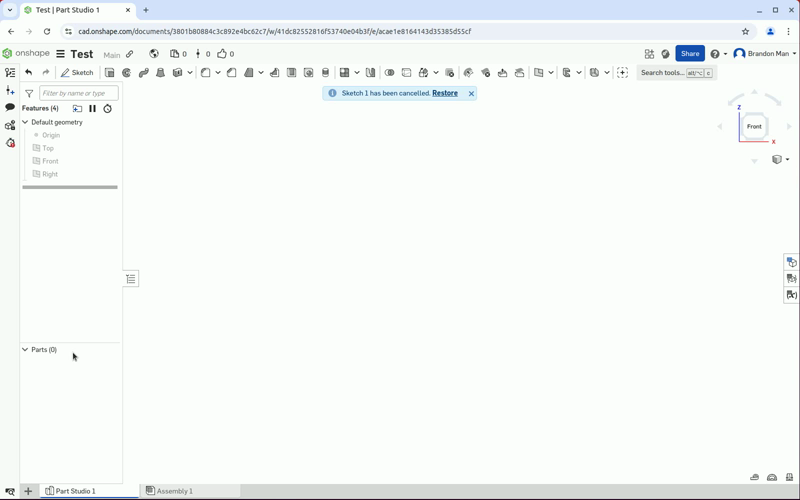
mouse_move(73, 352)
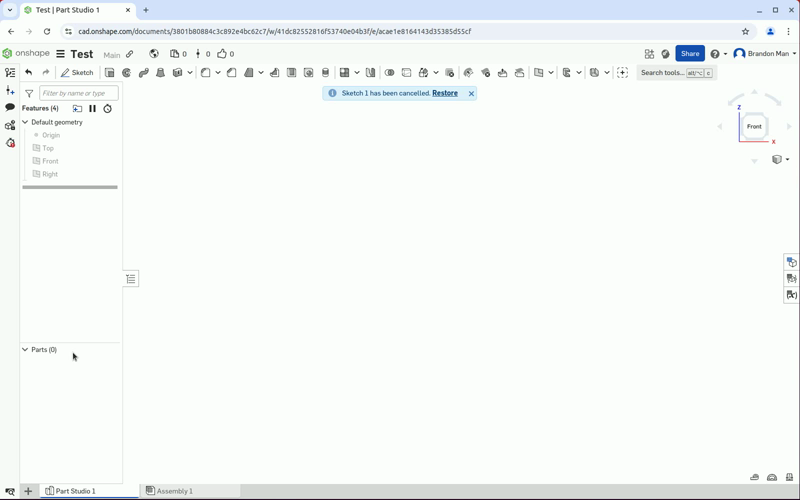
key(shift+y)
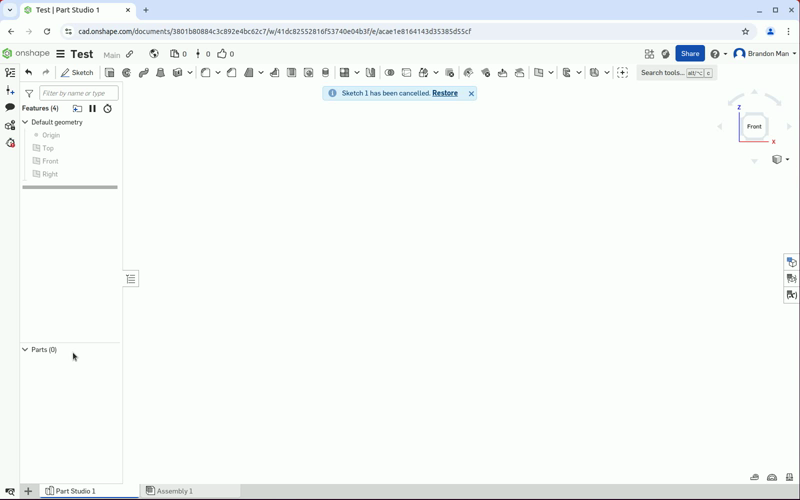
key(shift+s)
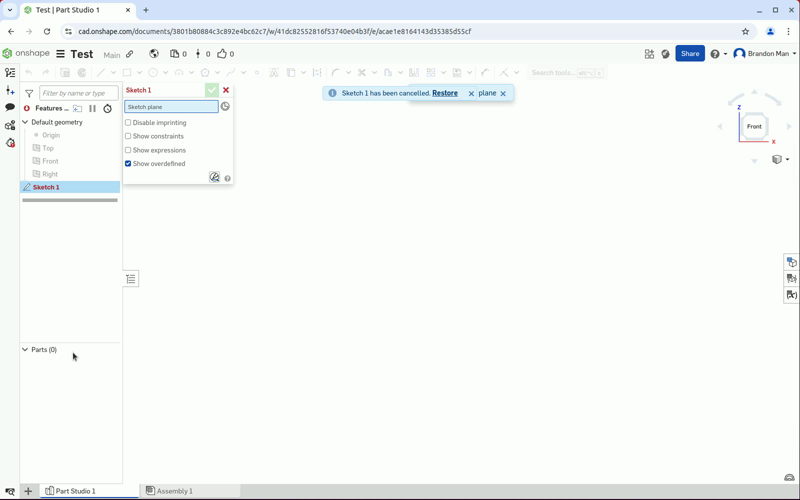
mouse_move(73, 163)
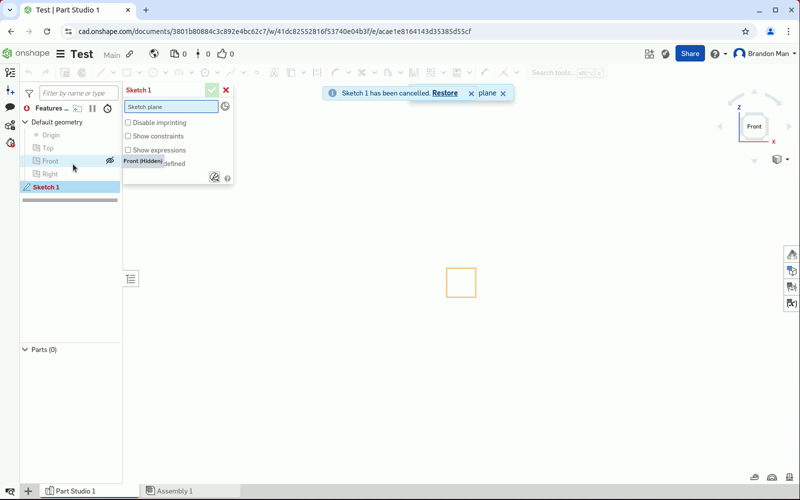
click(73, 163)
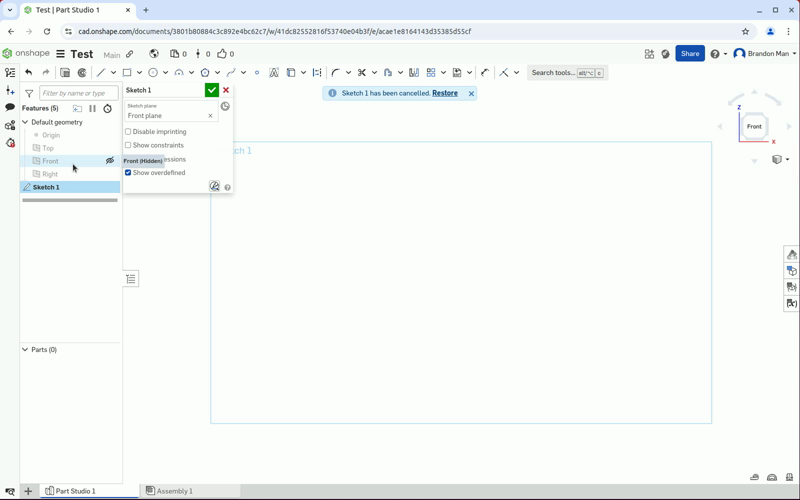
mouse_move(73, 352)
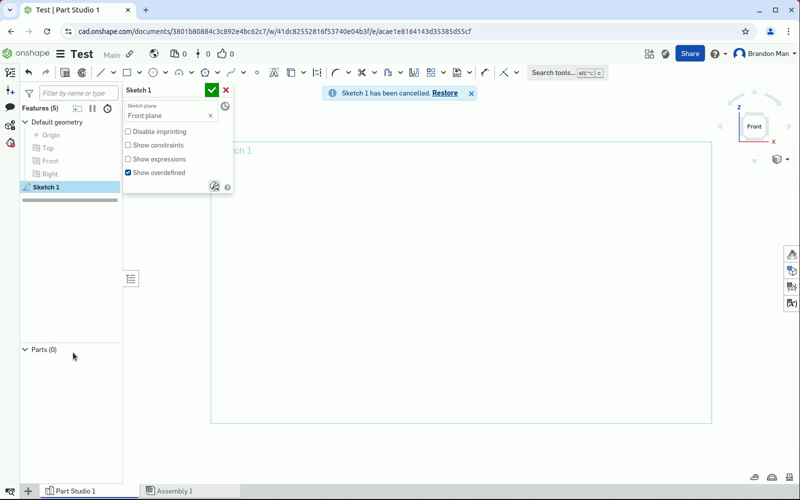
key(y)
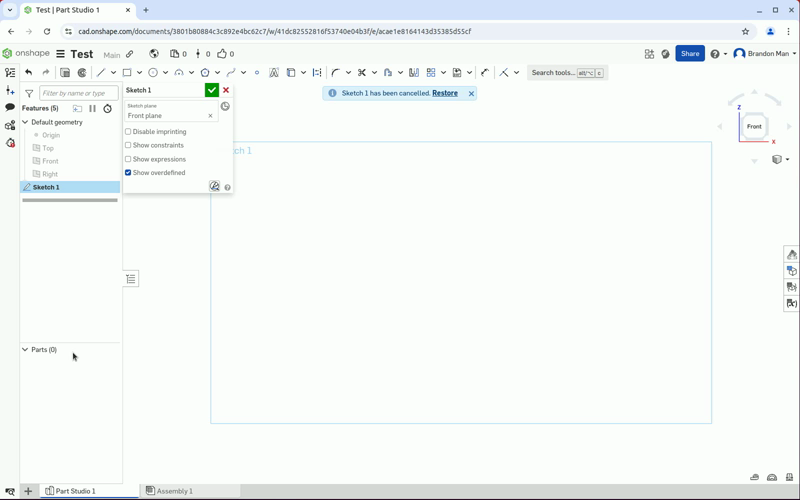
key(l)
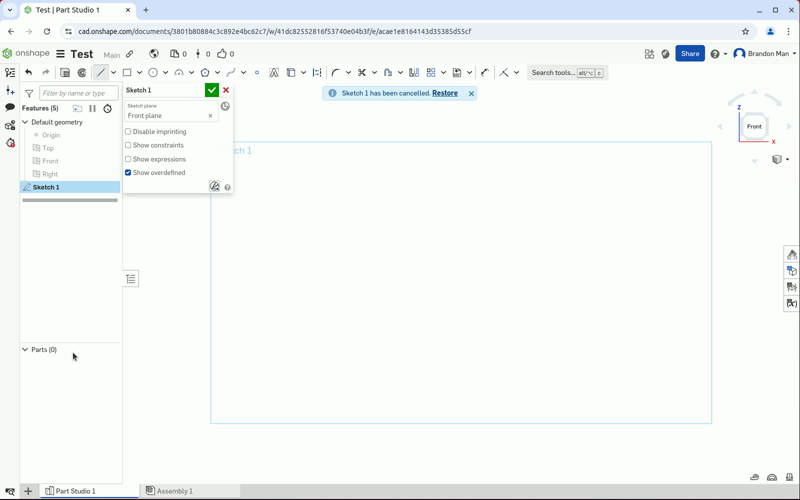
key_down(shift)
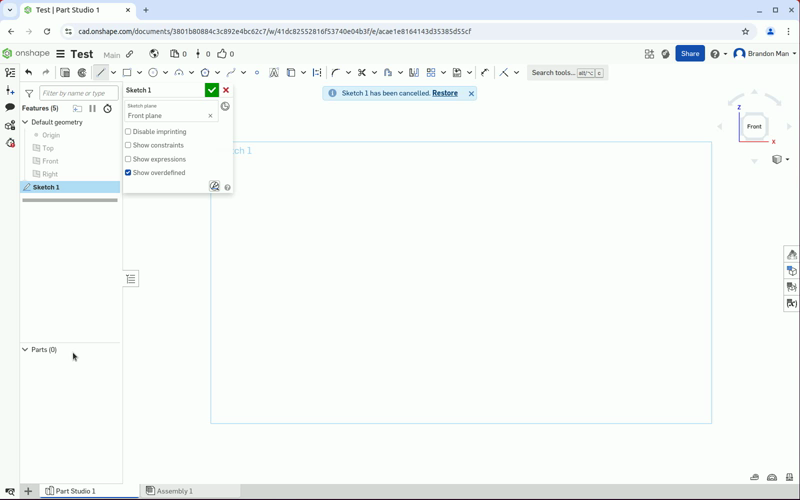
mouse_move(453, 290)
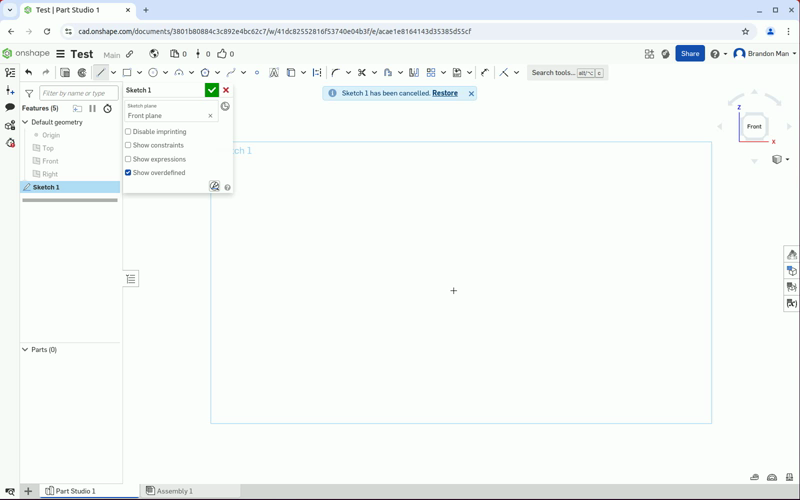
click(453, 290)
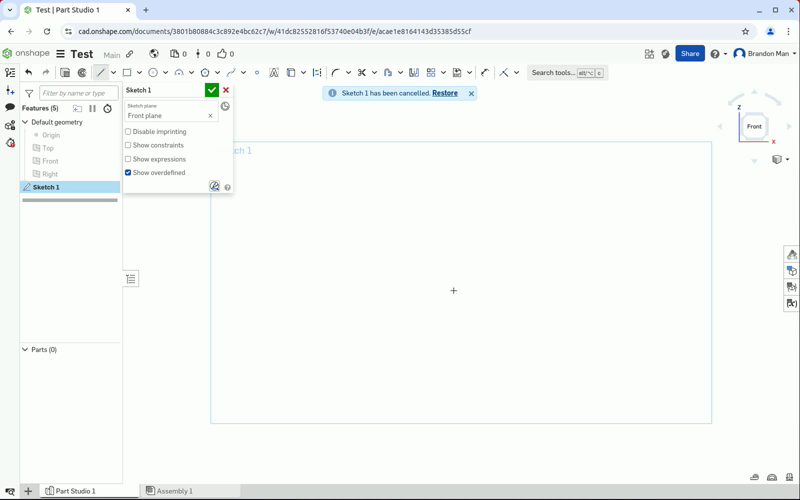
key_up(shift)
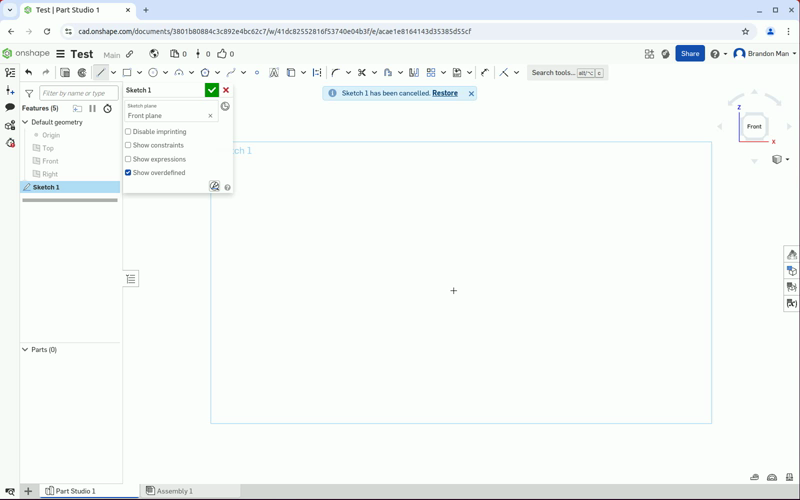
key_down(shift)
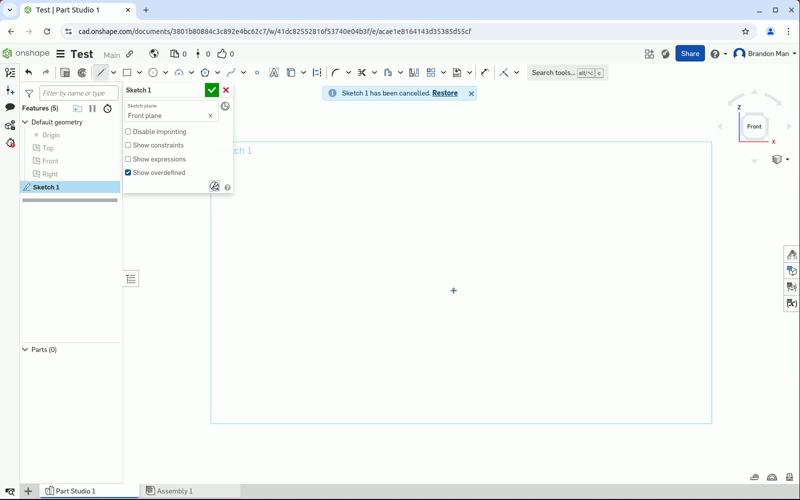
mouse_move(483, 290)
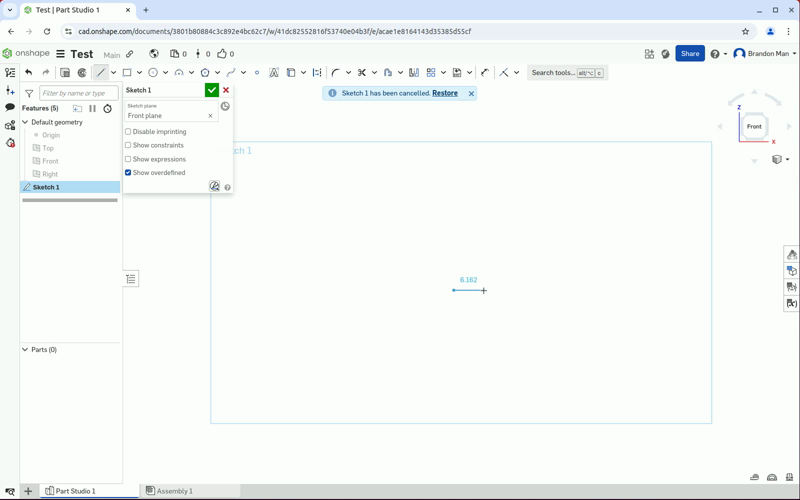
mouse_move(468, 290)
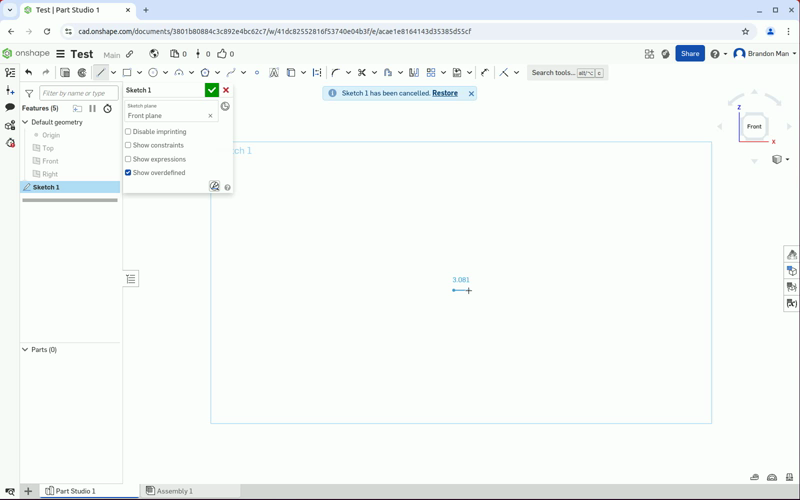
click(468, 290)
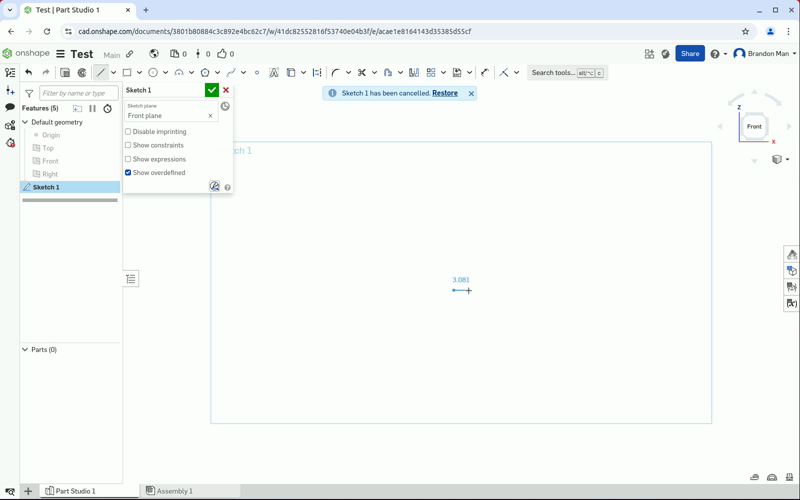
key_up(shift)
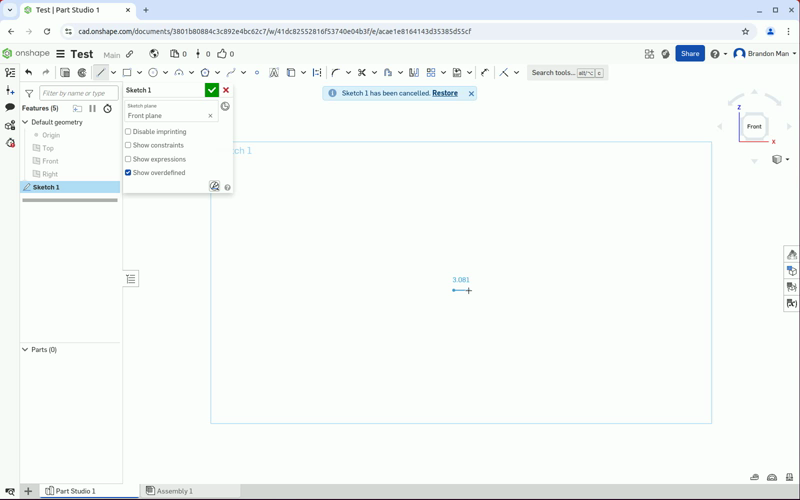
key_down(shift)
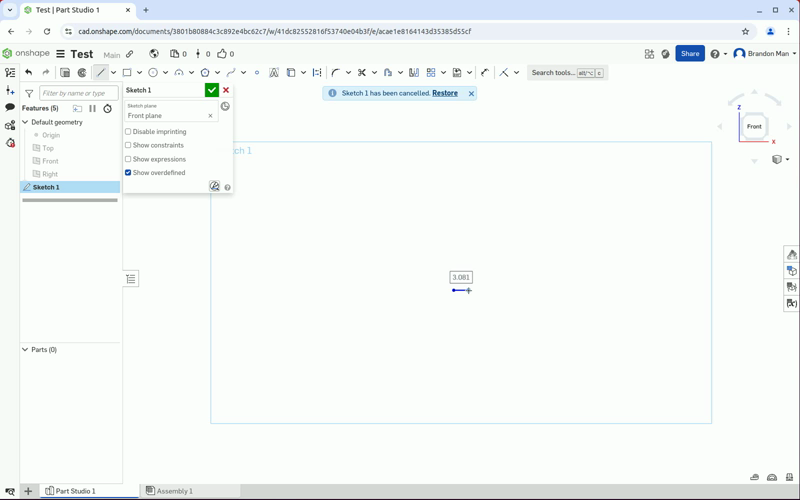
mouse_move(498, 290)
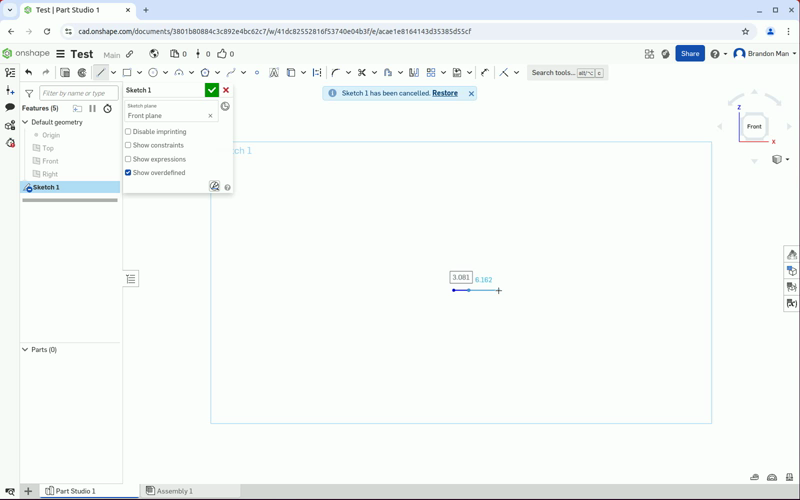
mouse_move(468, 274)
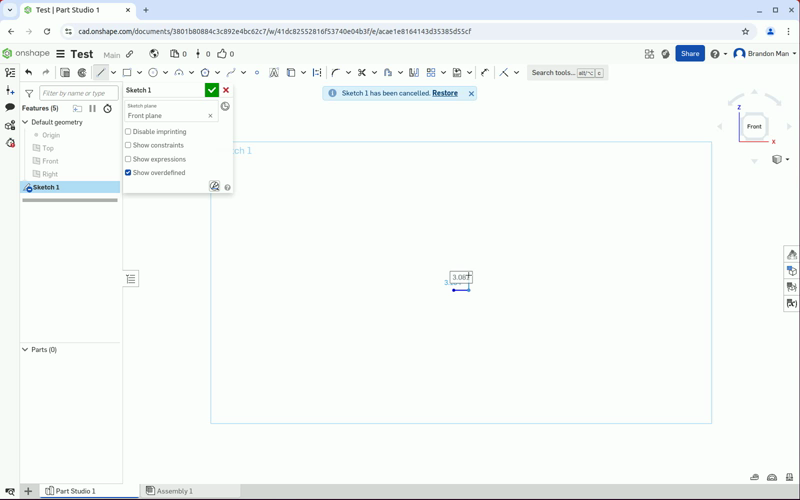
click(468, 274)
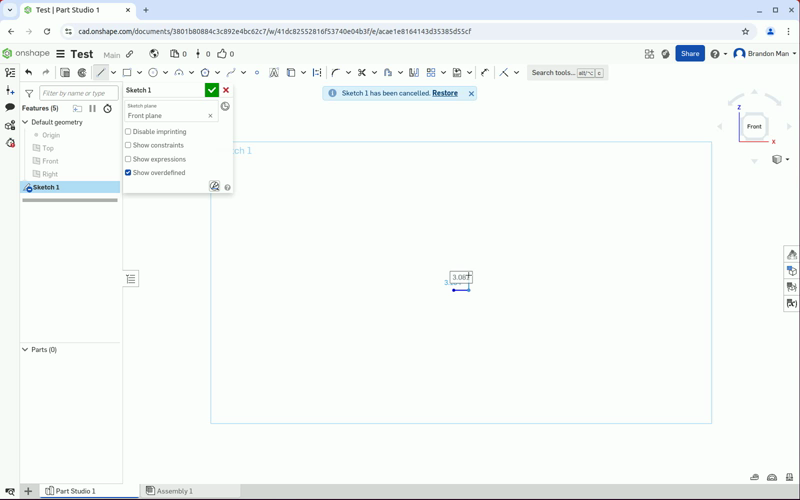
key_up(shift)
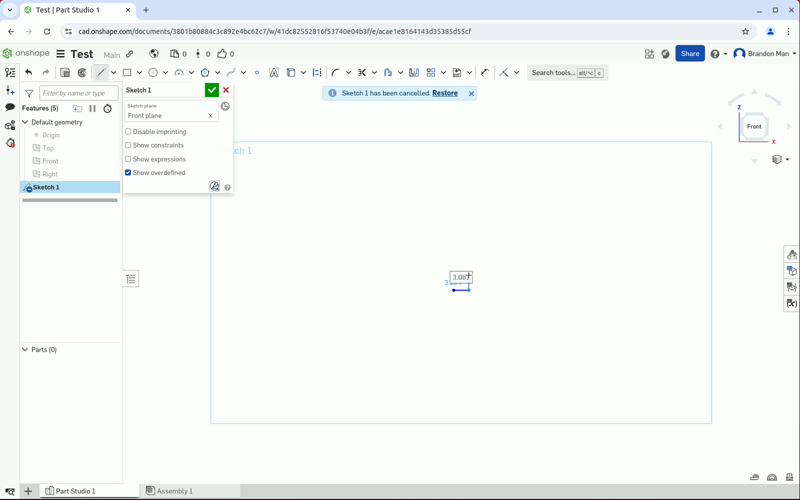
key_down(shift)
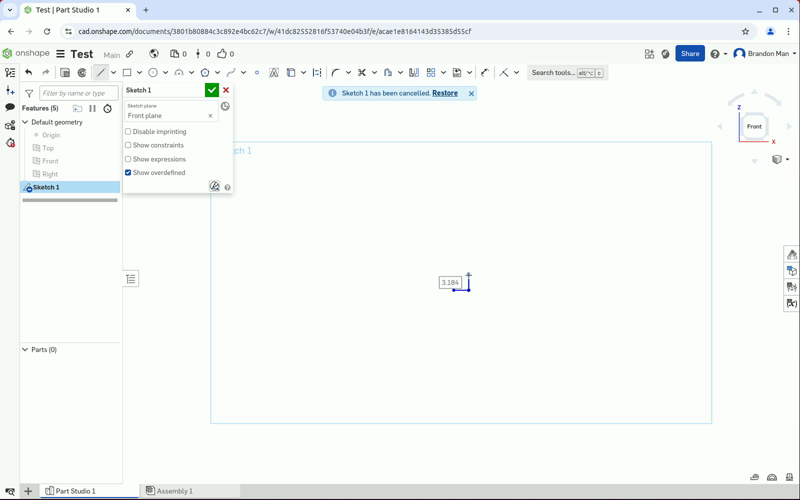
mouse_move(498, 274)
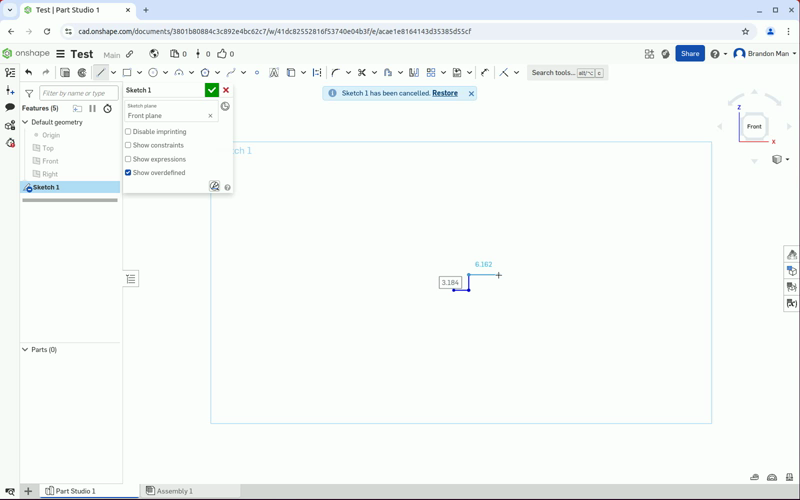
mouse_move(453, 274)
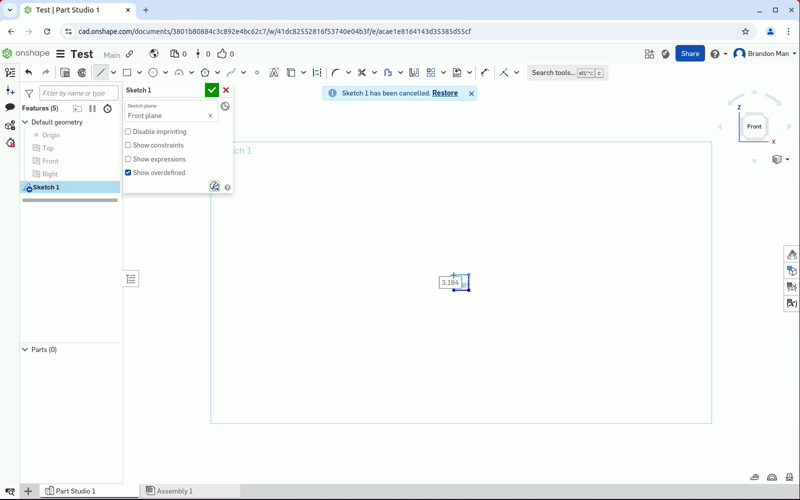
click(453, 274)
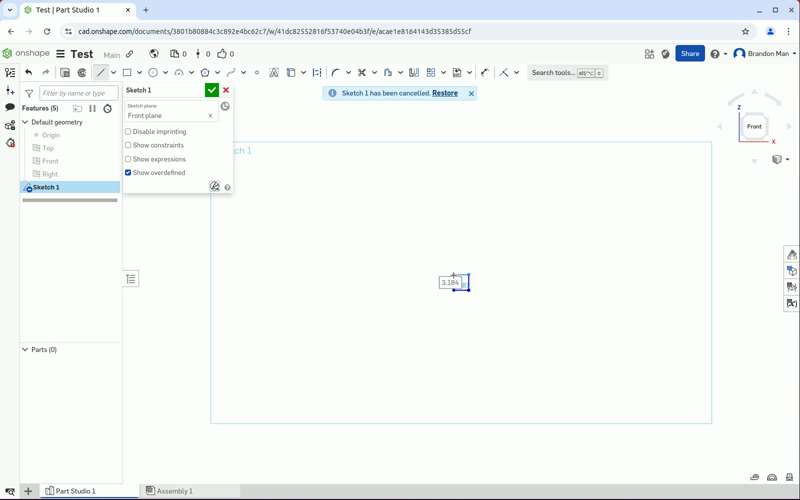
key_up(shift)
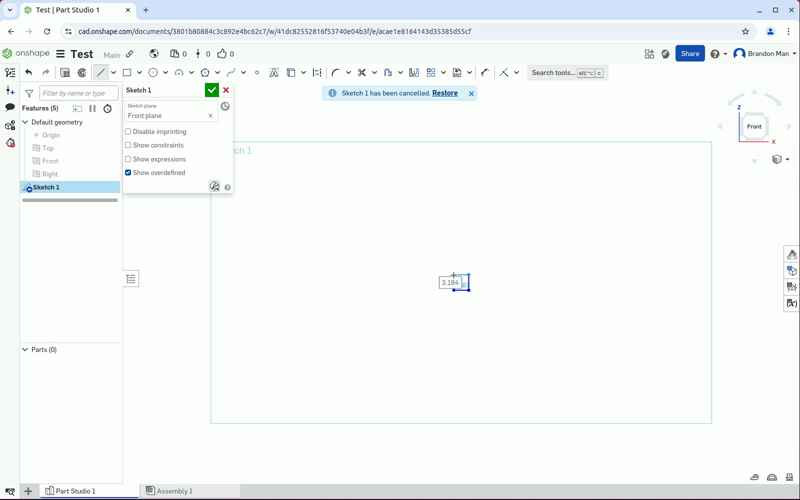
mouse_move(483, 274)
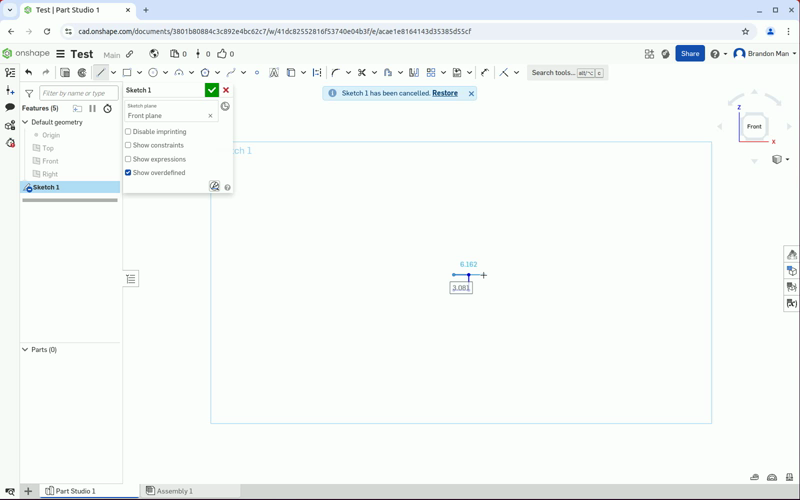
key_down(shift)
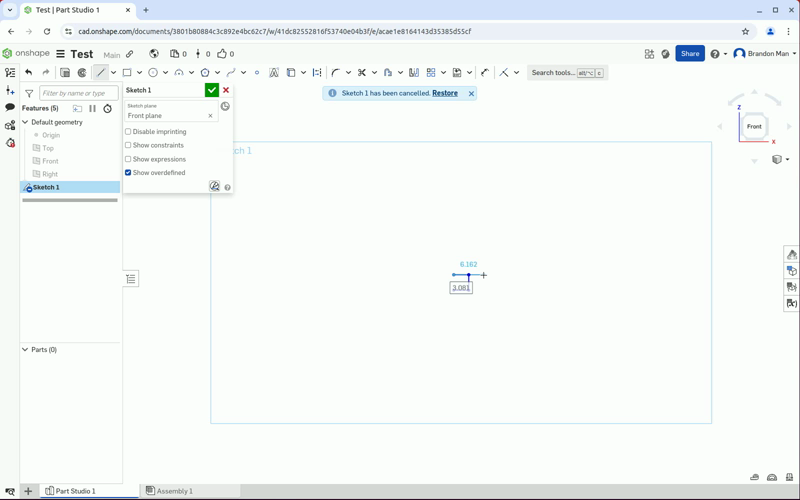
mouse_move(453, 290)
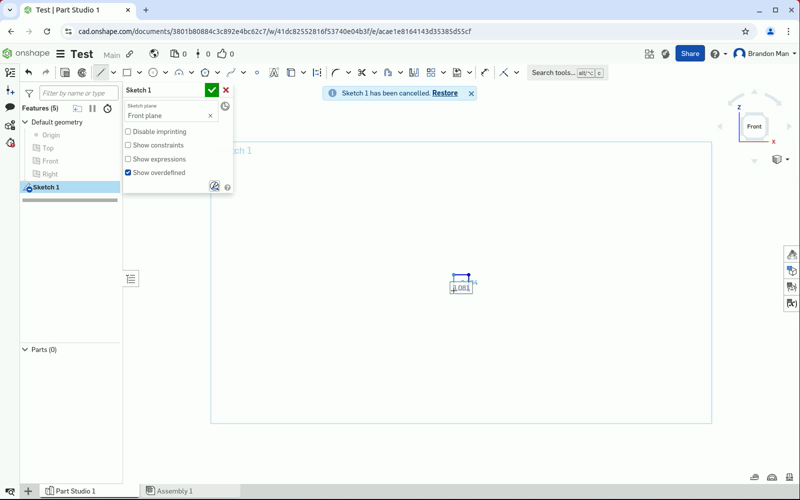
key_up(shift)
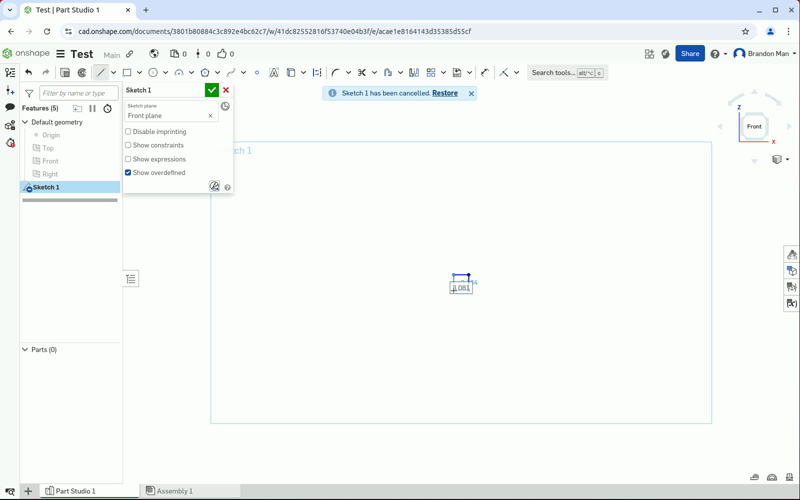
click(453, 290)
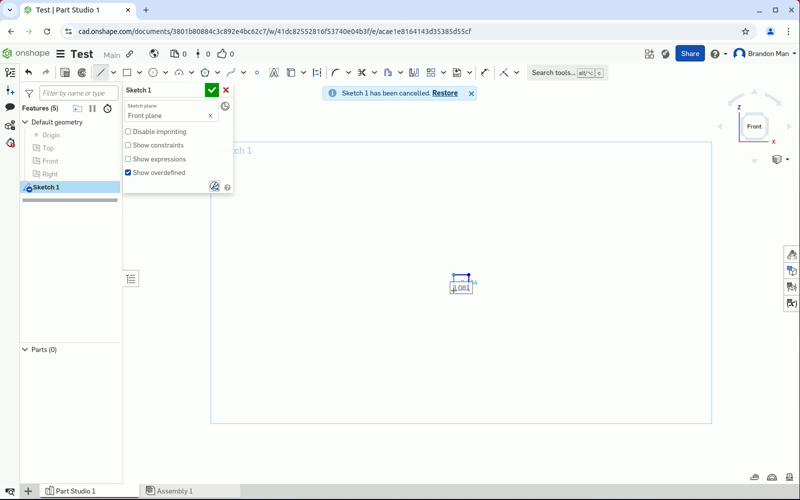
key(esc)
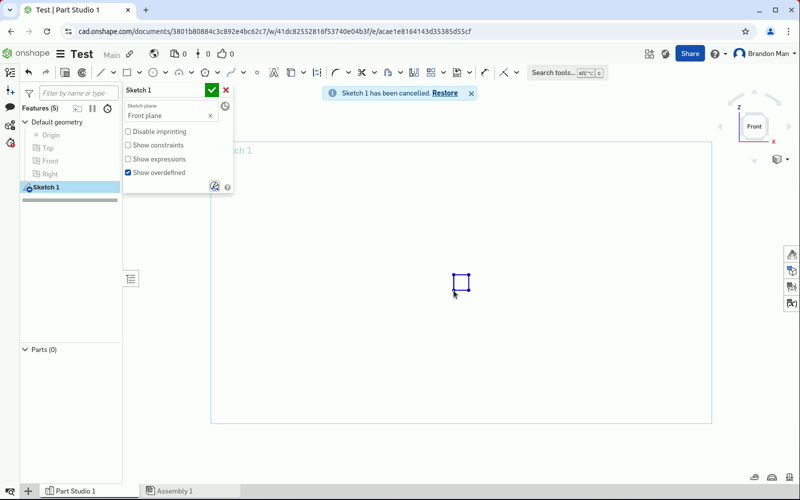
mouse_move(462, 282)
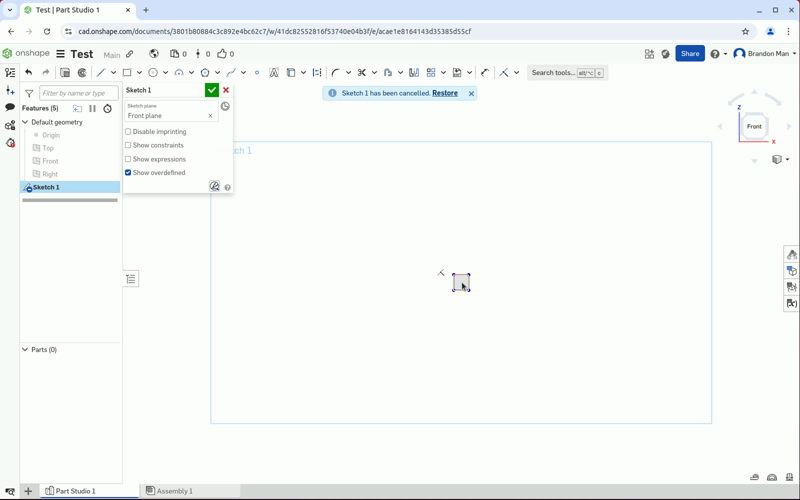
scroll(6)
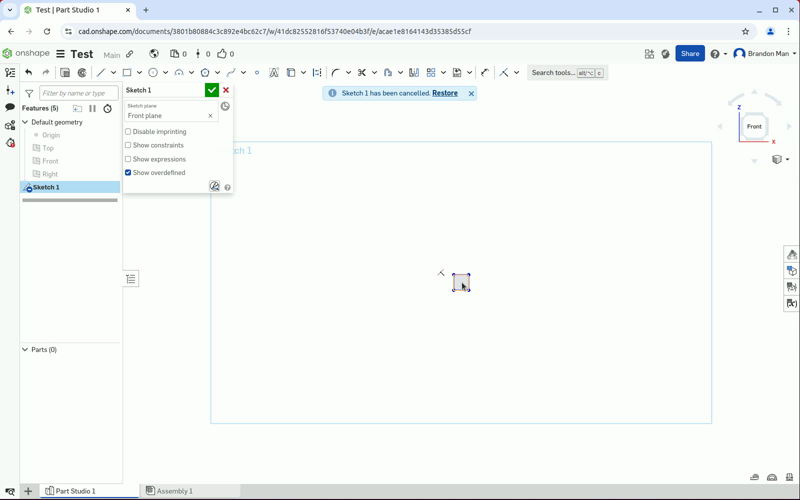
scroll(6)
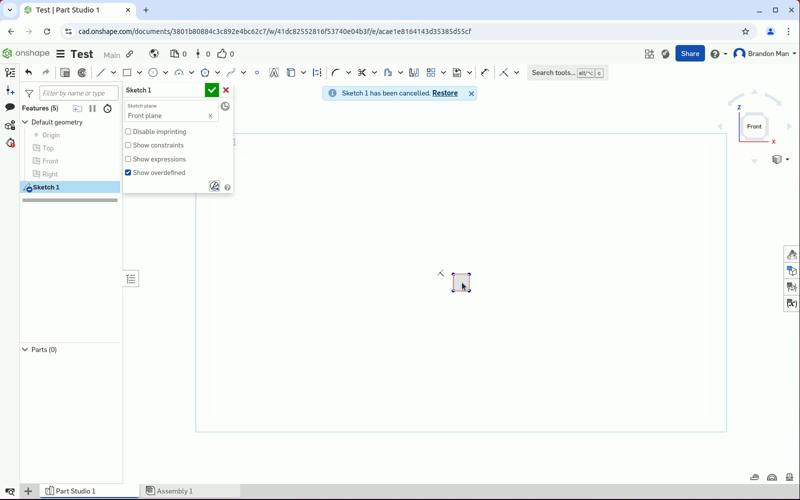
scroll(6)
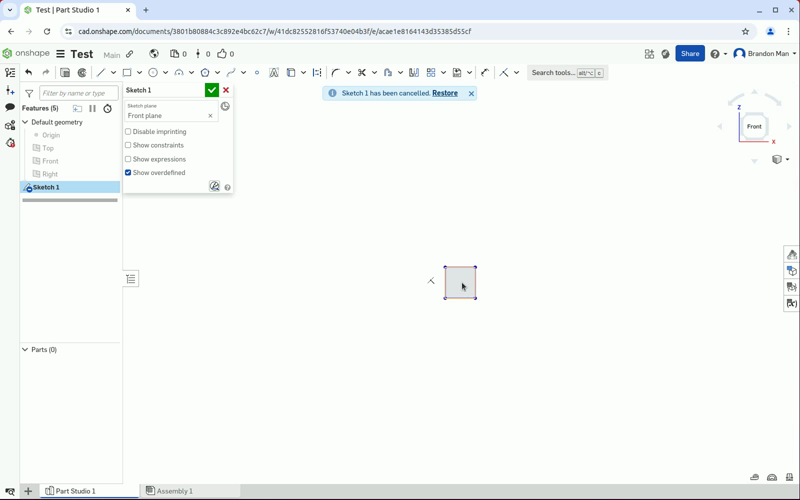
scroll(6)
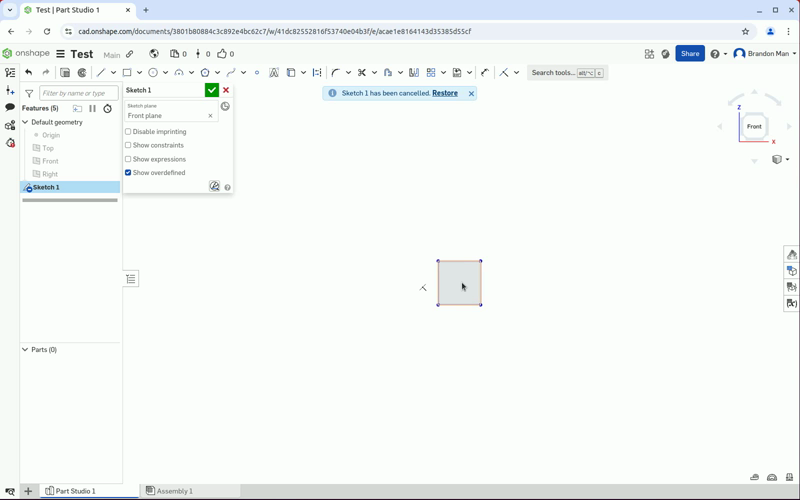
scroll(6)
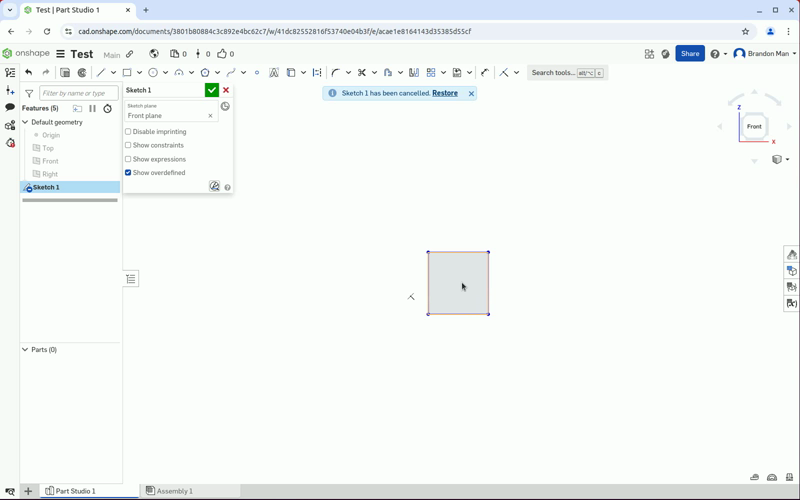
scroll(6)
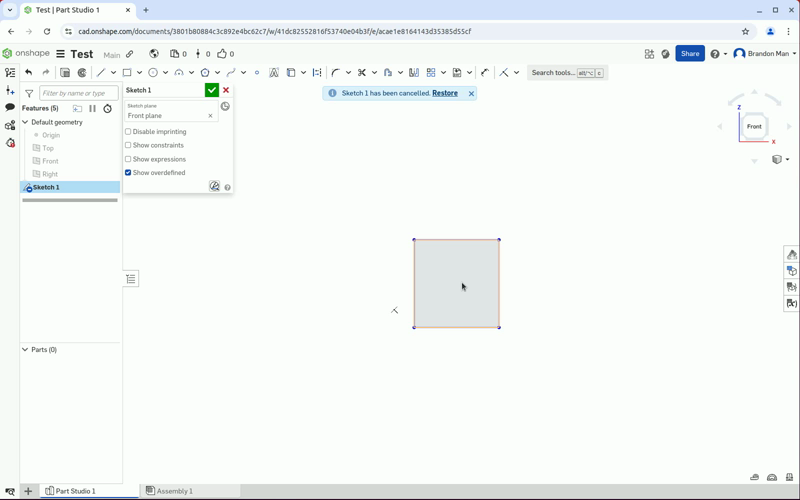
scroll(6)
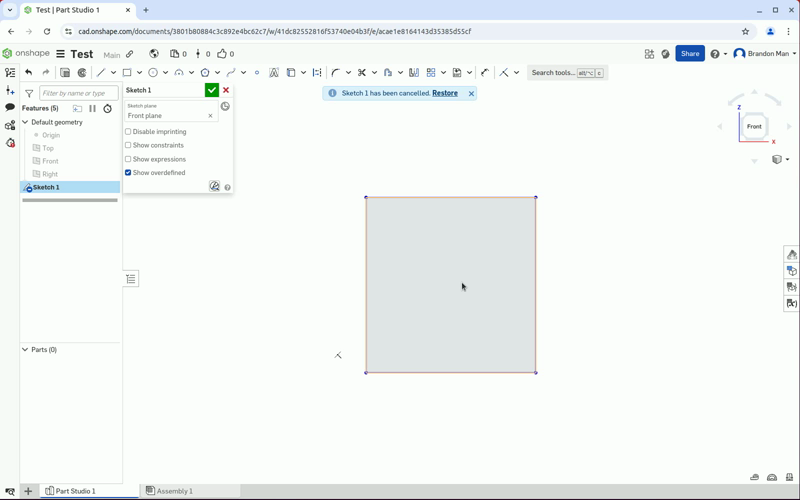
click(462, 282)
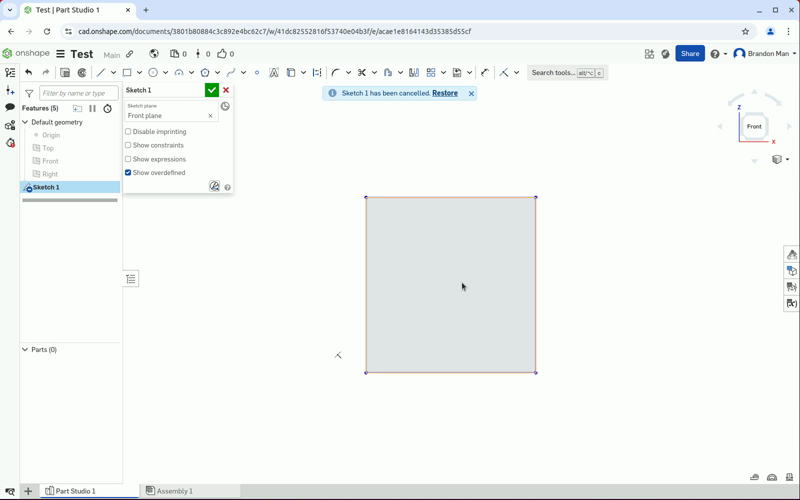
scroll(-6)
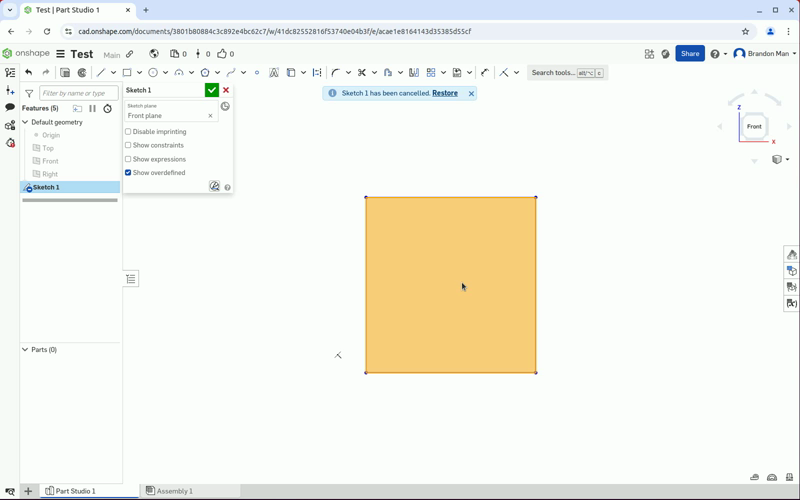
scroll(-6)
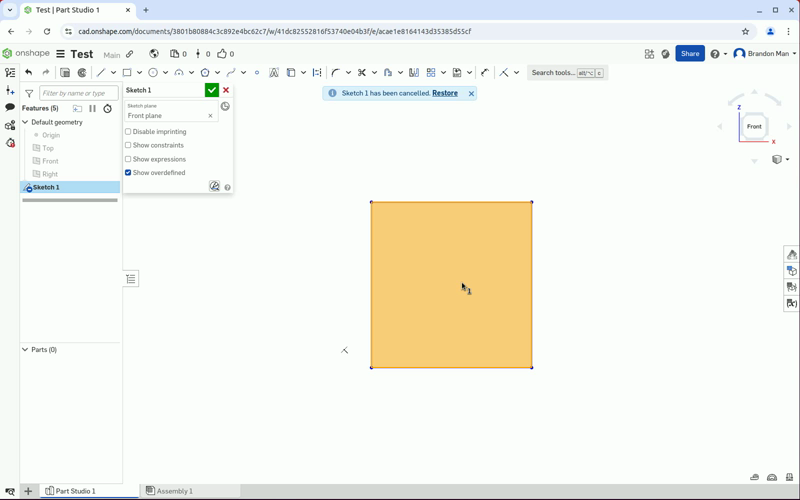
scroll(-6)
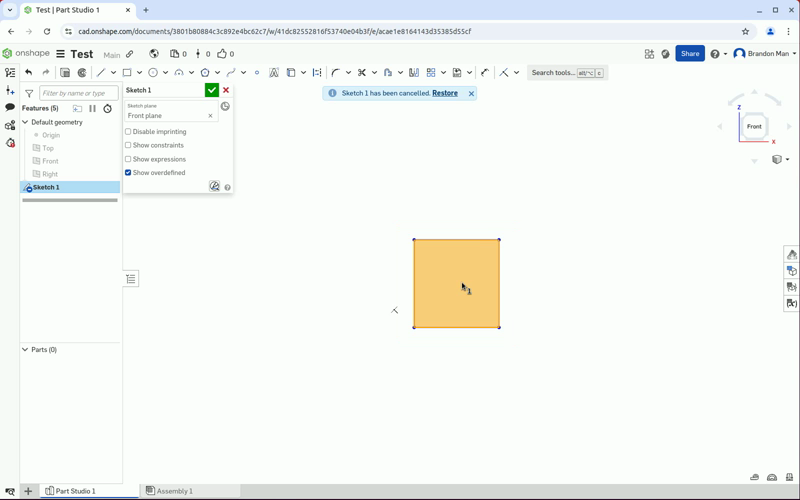
scroll(-6)
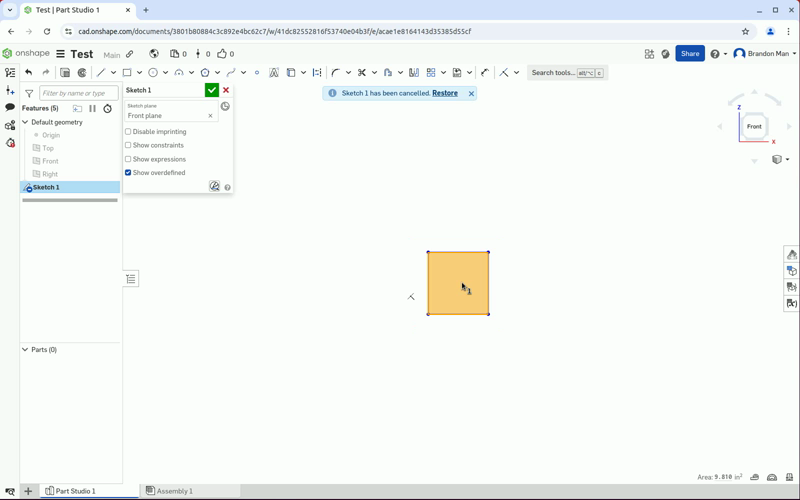
scroll(-6)
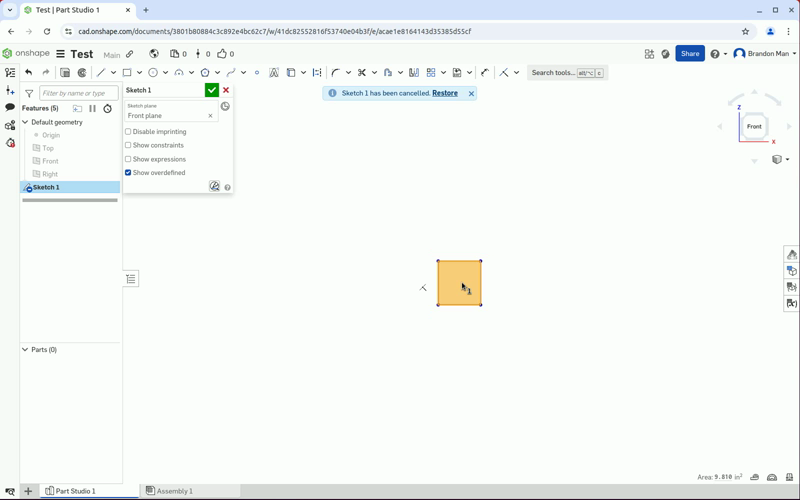
scroll(-6)
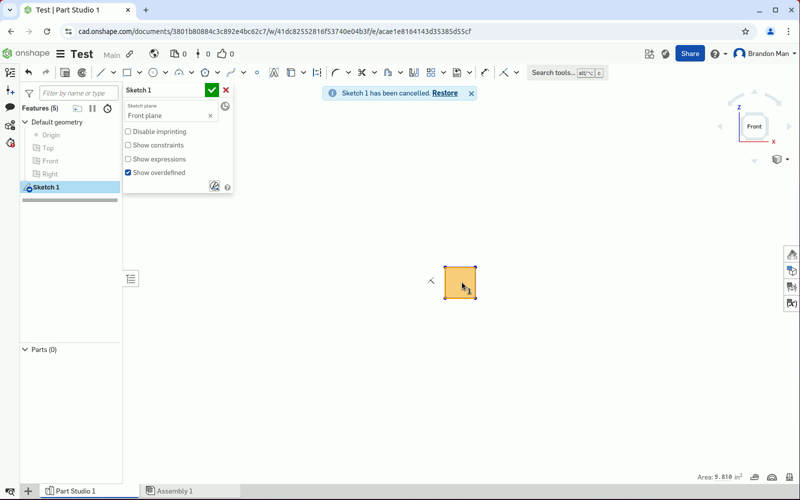
scroll(-6)
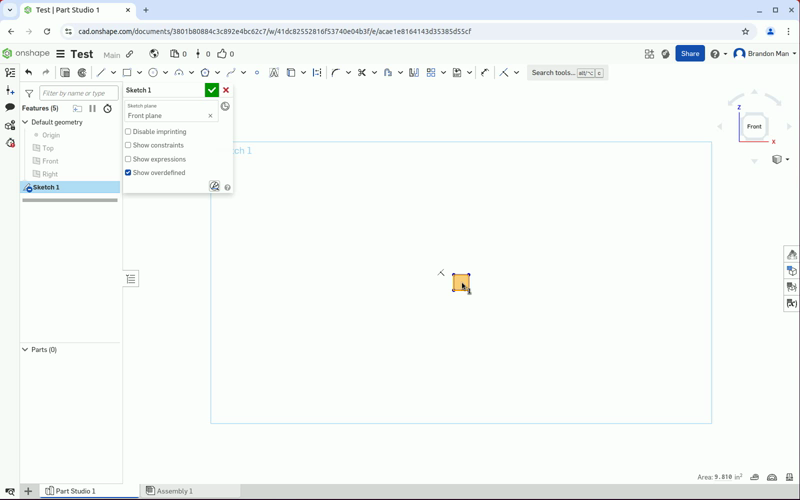
mouse_move(73, 352)
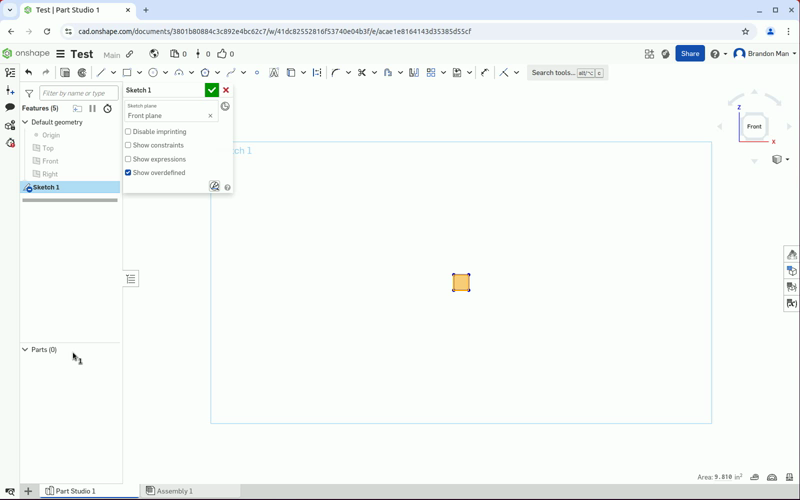
key(shift+y)
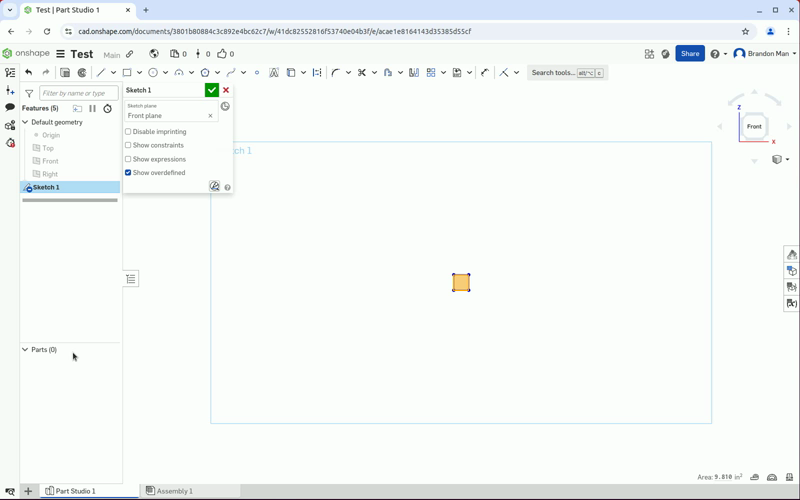
key(shift+e)
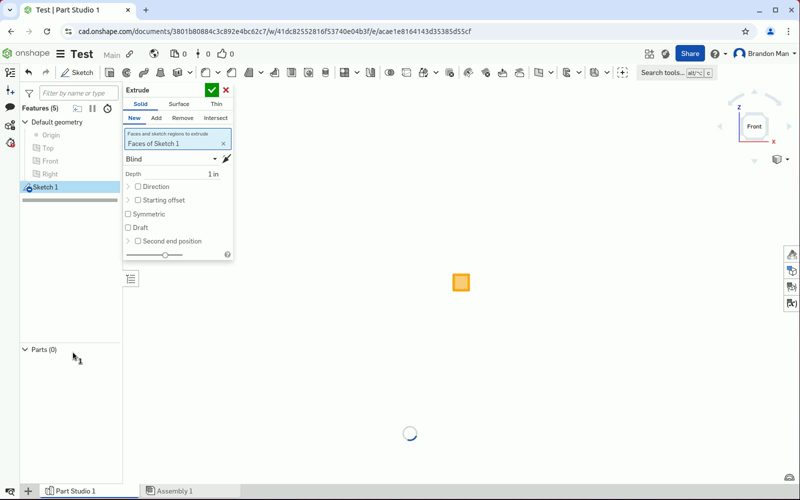
mouse_move(143, 106)
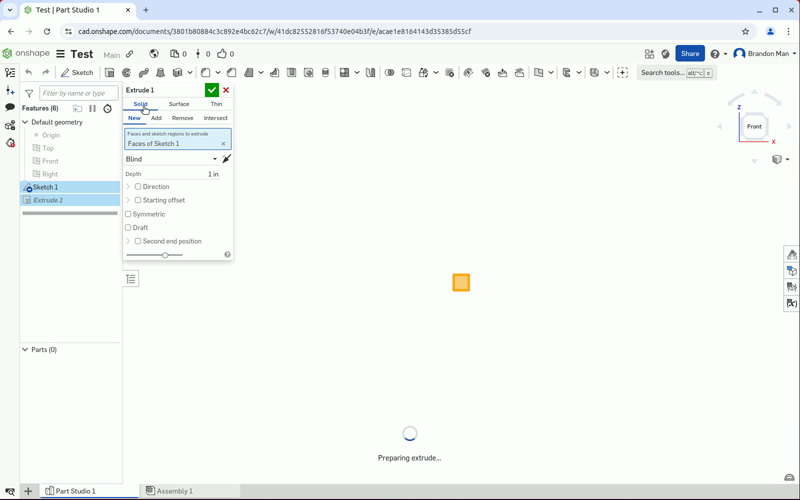
click(143, 106)
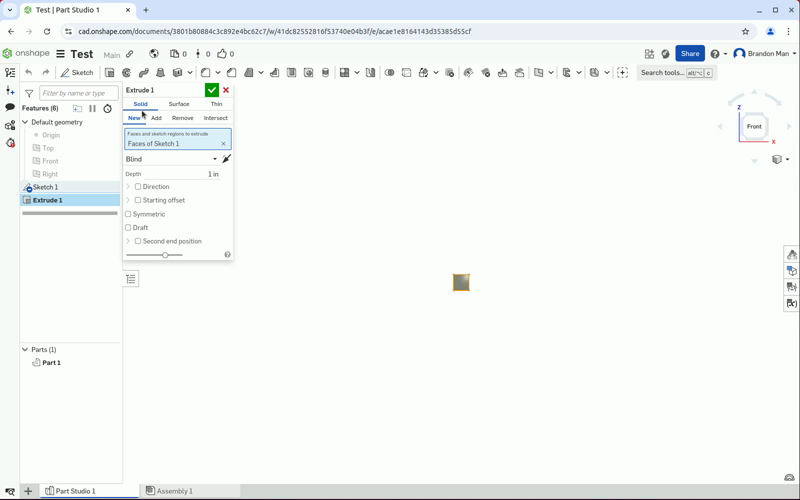
mouse_move(137, 120)
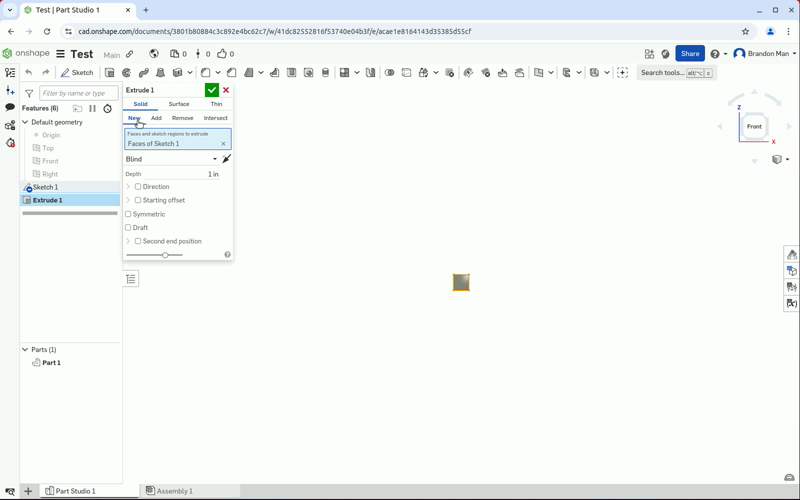
click(137, 120)
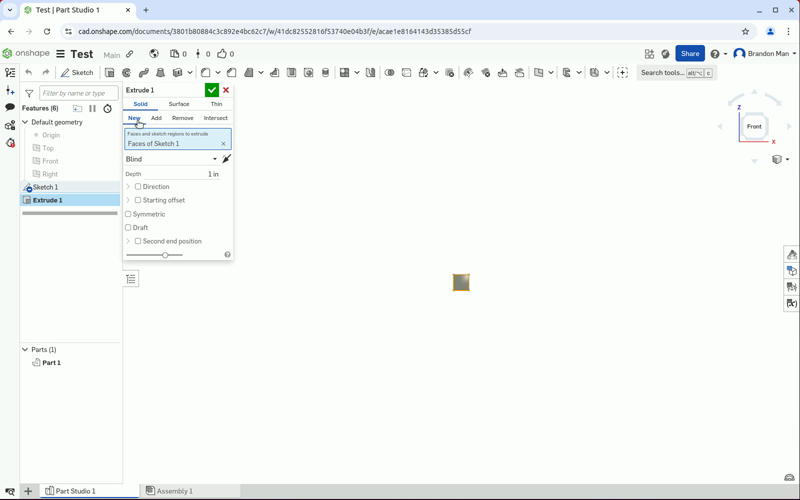
key(tab, 4)
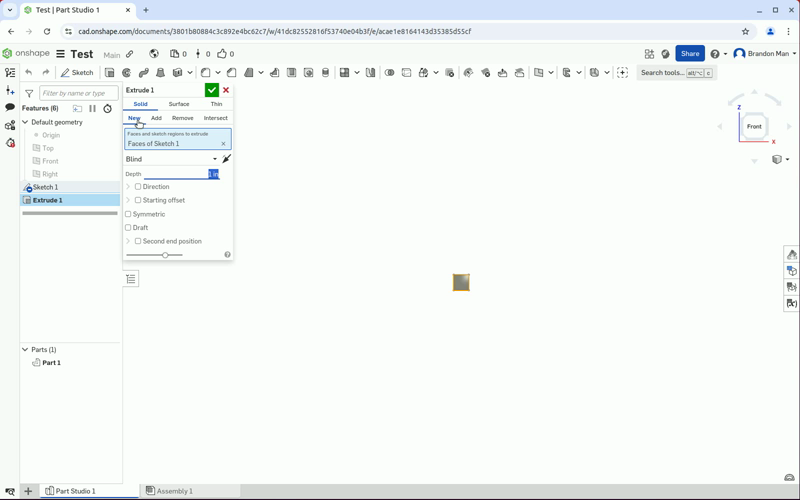
text(46.216)
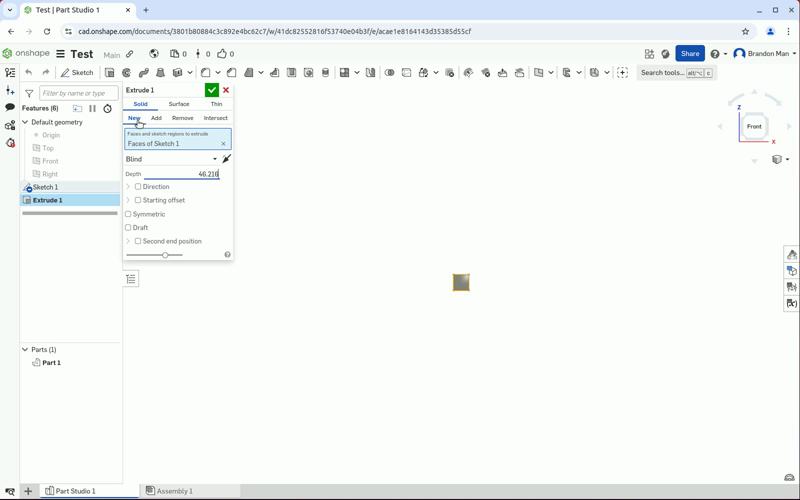
key(tab, 3)
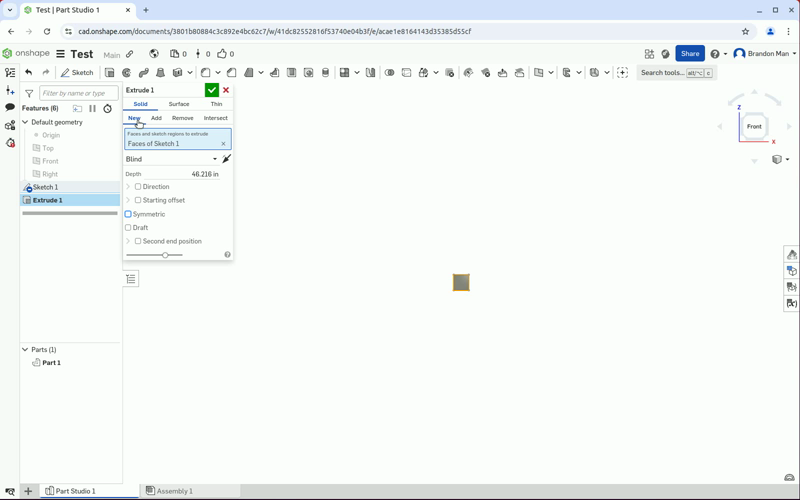
key(space)
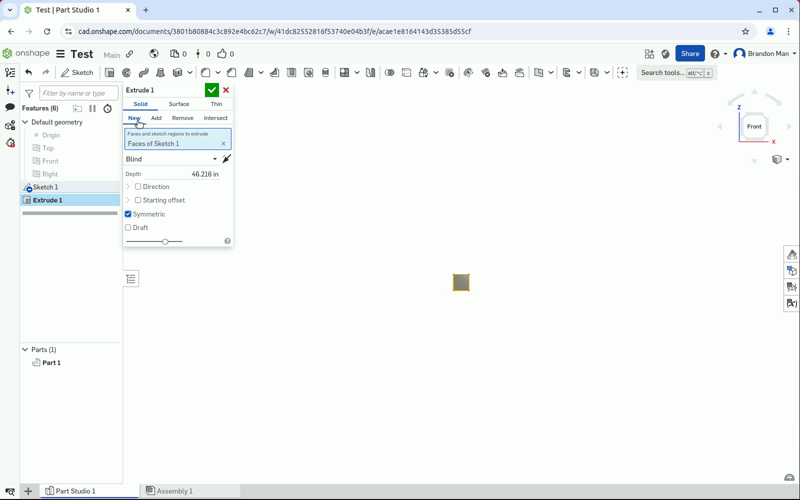
key(enter)
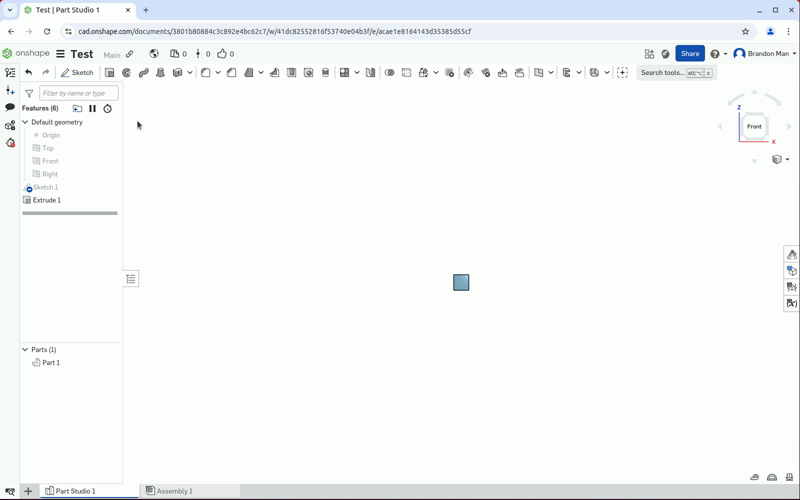
key(shift+h)
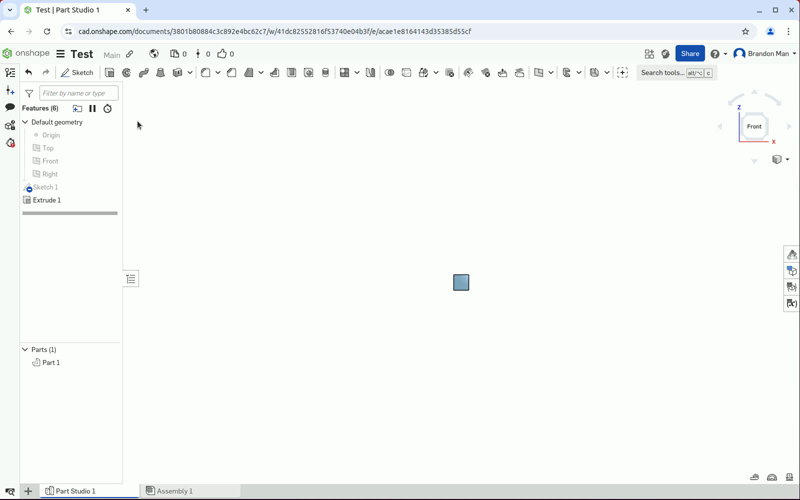
key(shift+h)
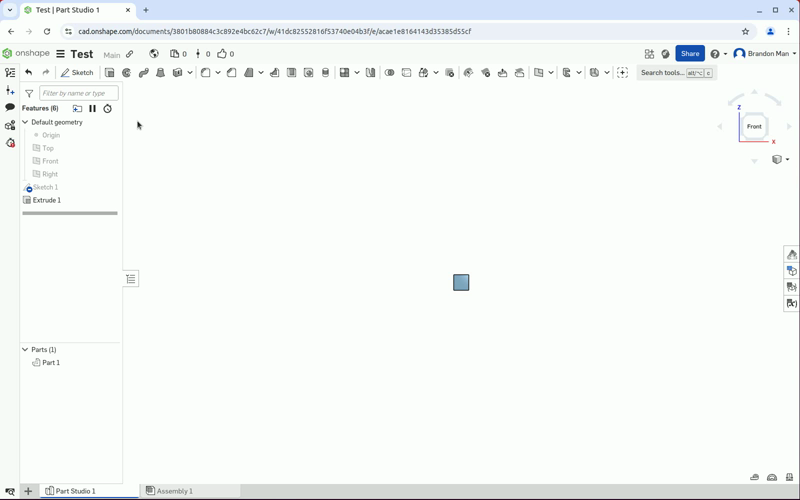
mouse_move(73, 189)
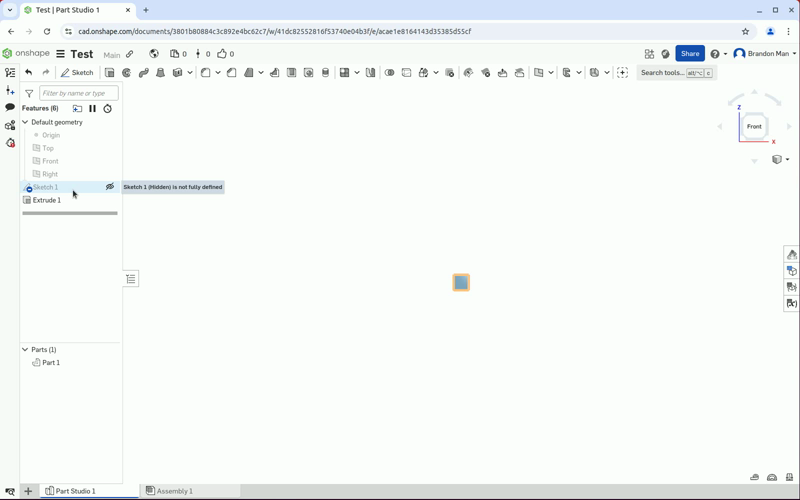
click(73, 189)
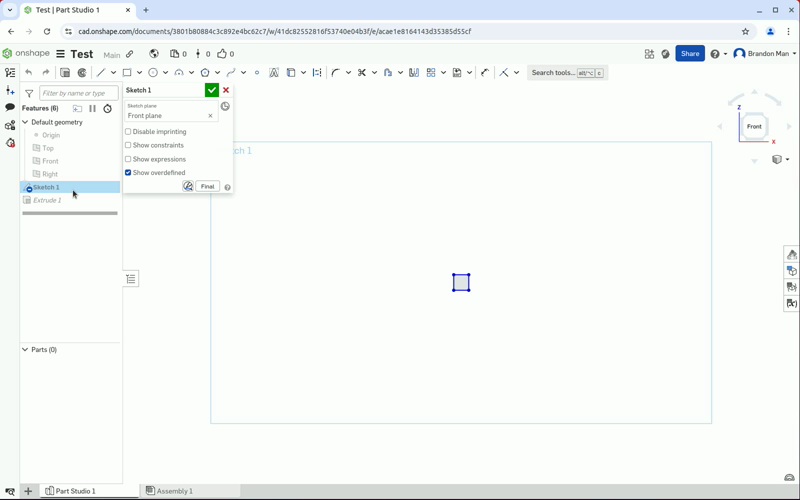
mouse_move(229, 92)
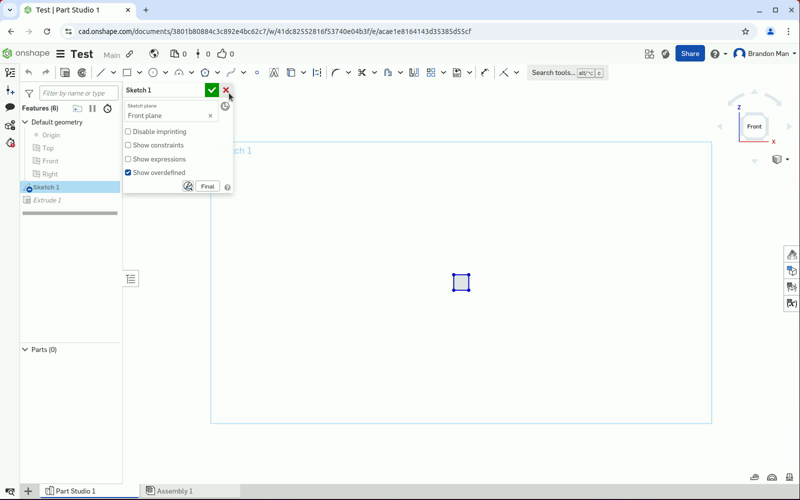
click(229, 92)
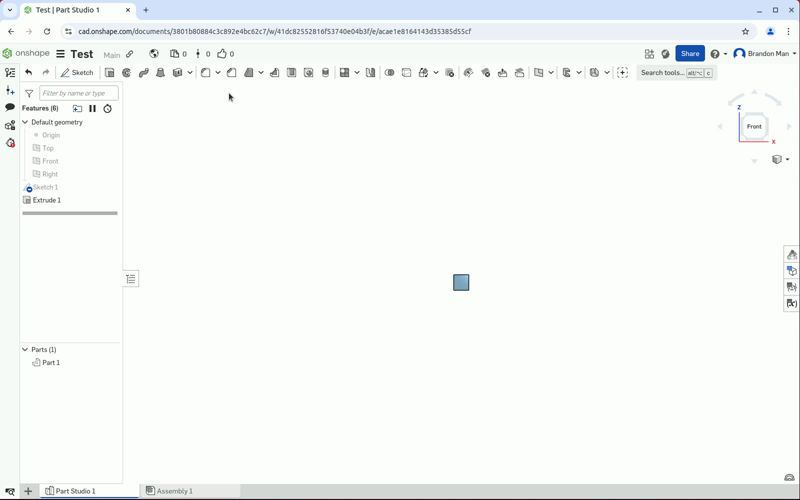
mouse_move(73, 352)
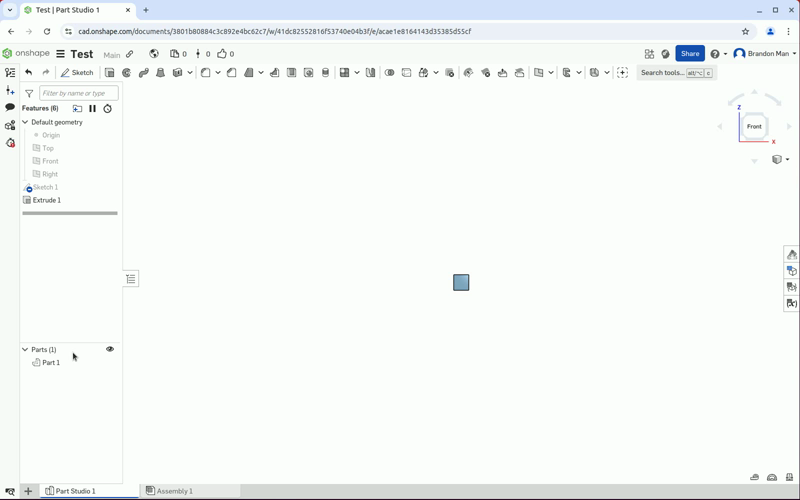
key(y)
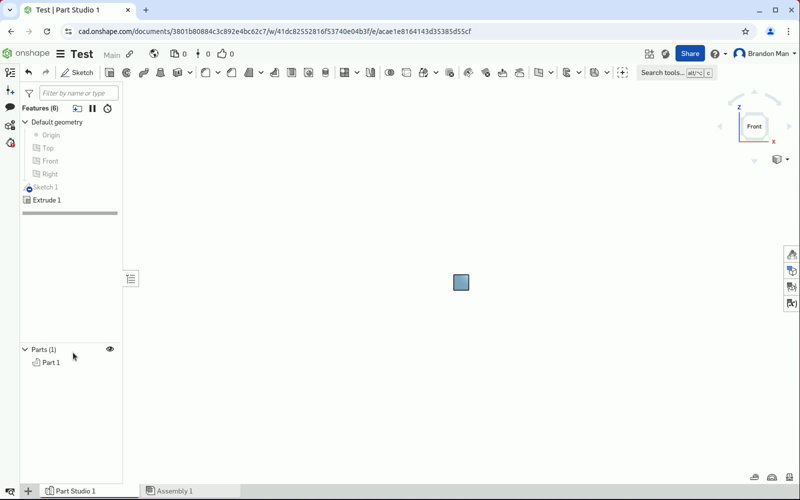
key(shift+p)
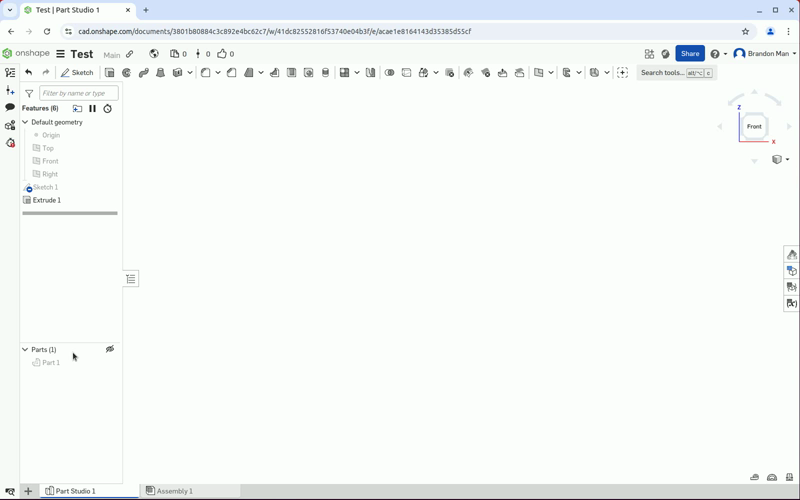
key(space)
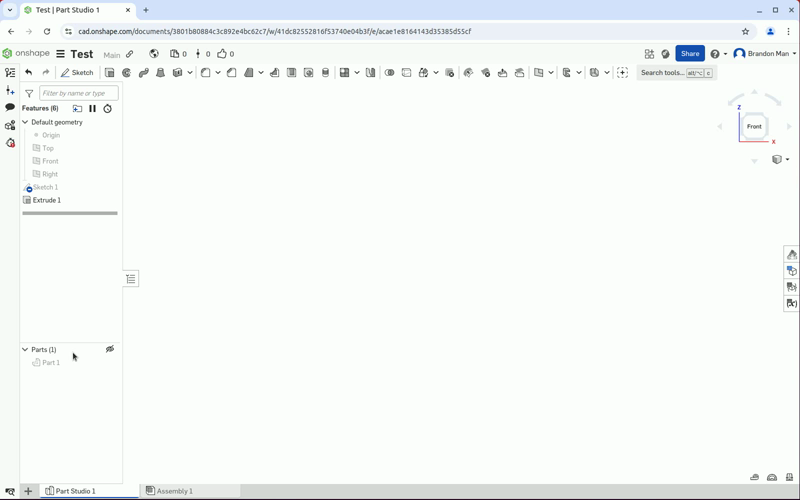
key_down(shift)
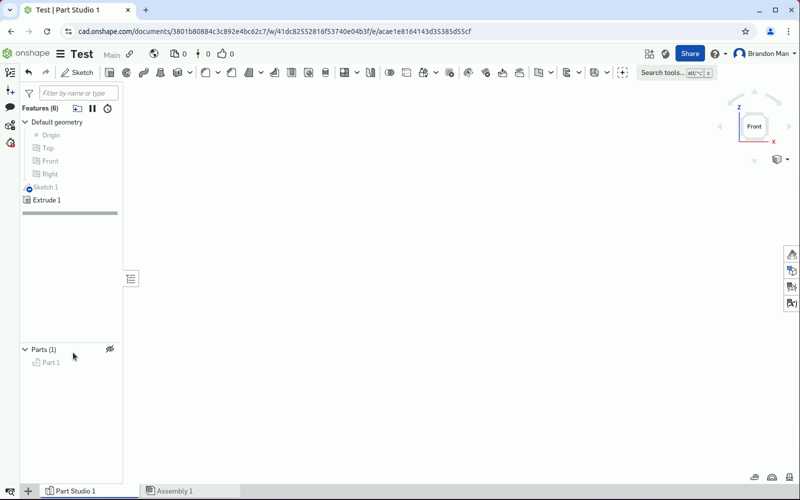
key(left)
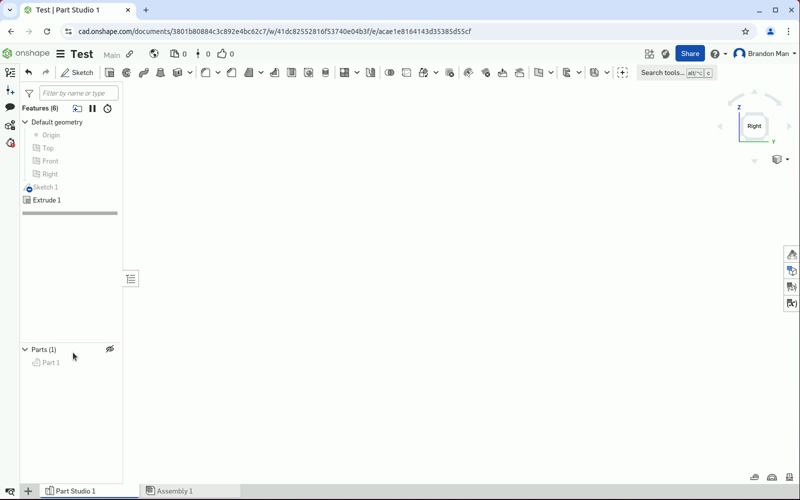
key_up(shift)
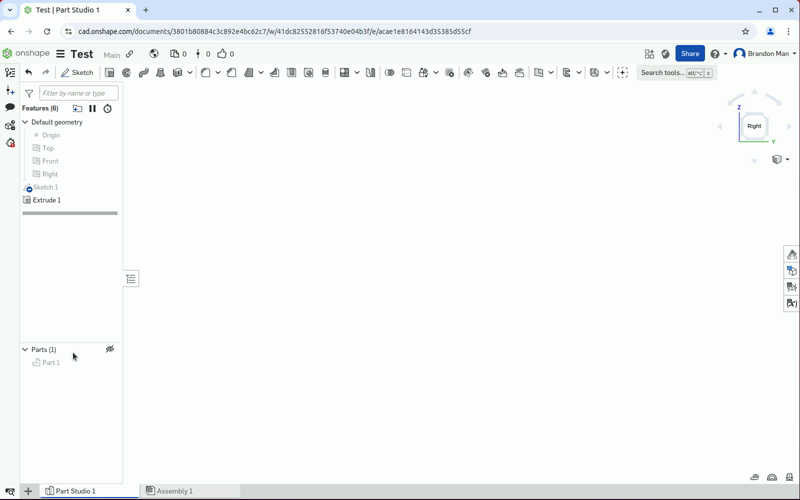
mouse_move(73, 352)
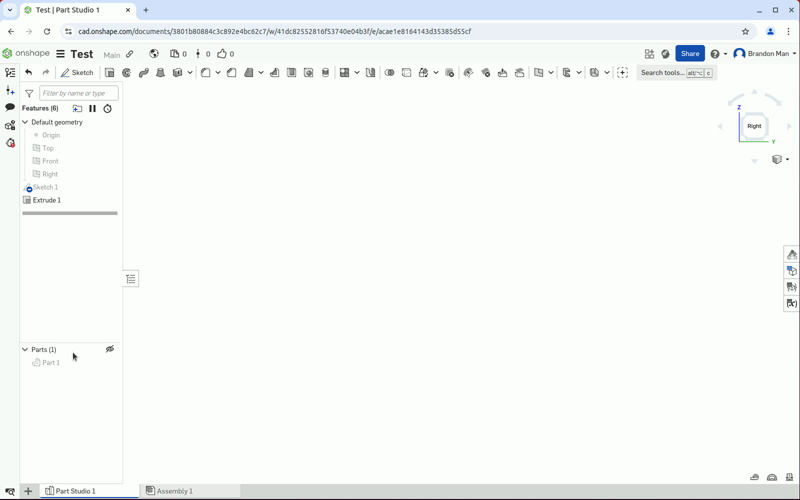
key(shift+y)
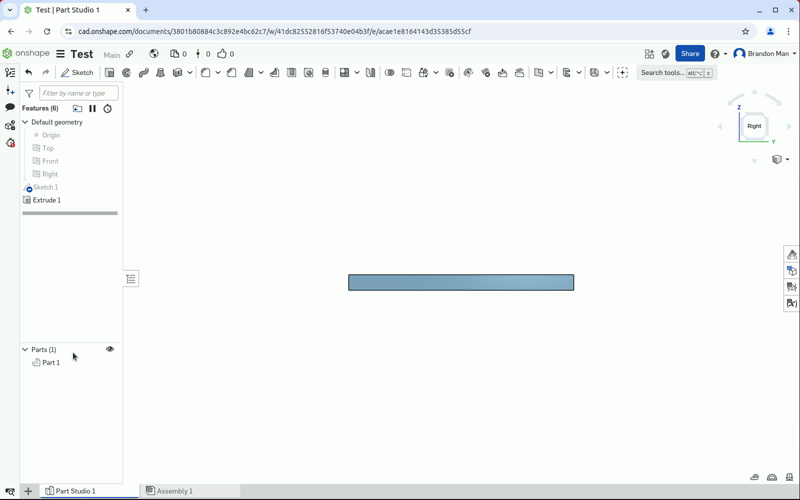
mouse_move(541, 75)
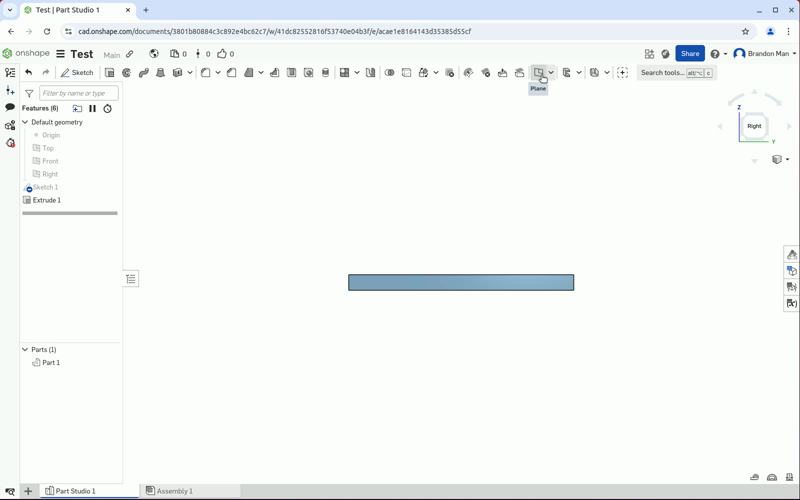
click(541, 75)
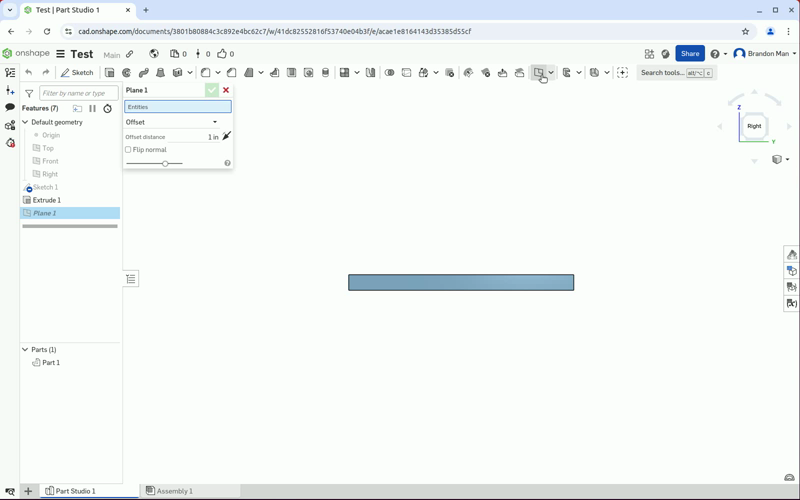
mouse_move(73, 176)
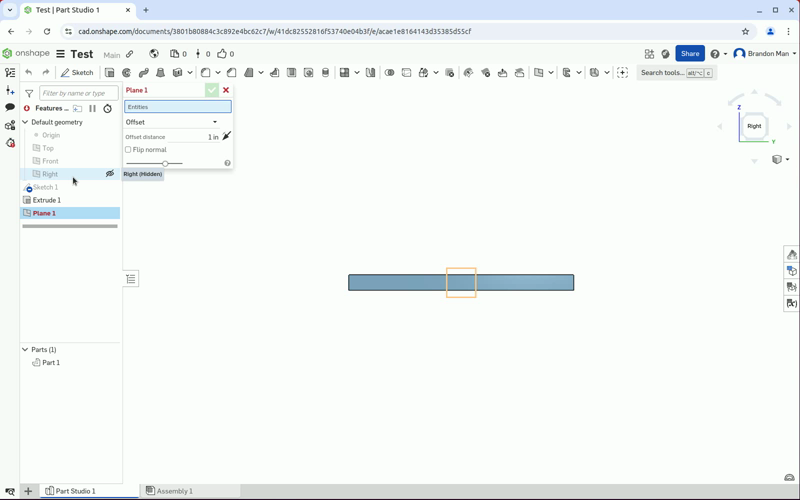
click(73, 176)
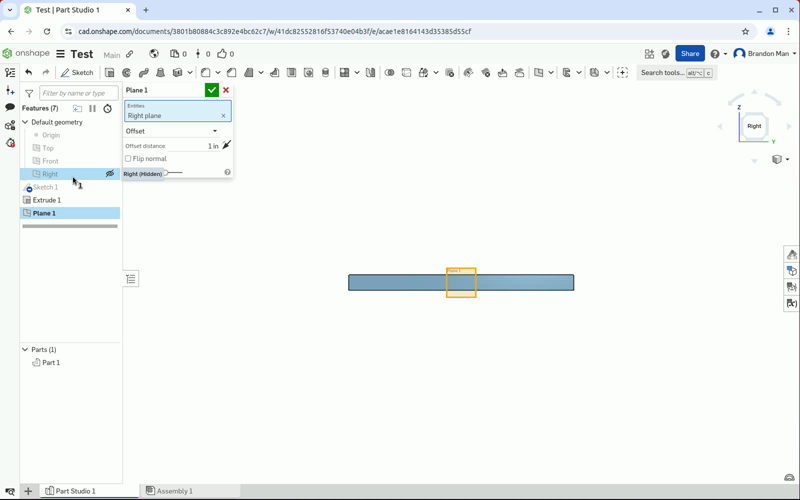
key(tab, 2)
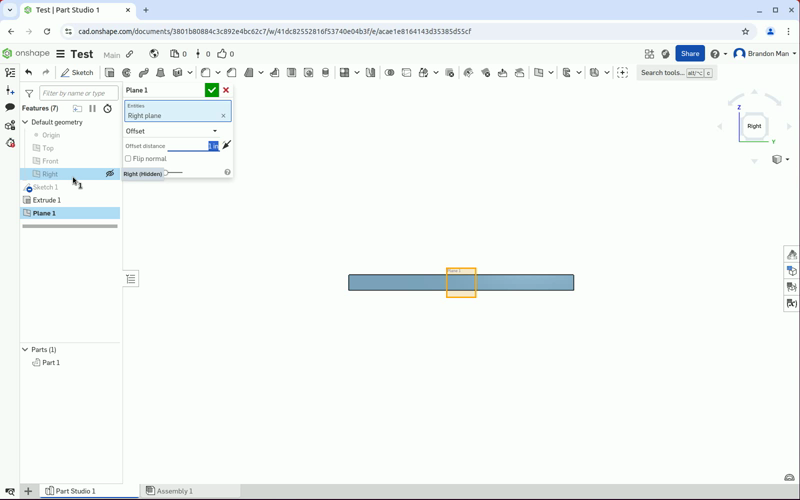
text(1.448)
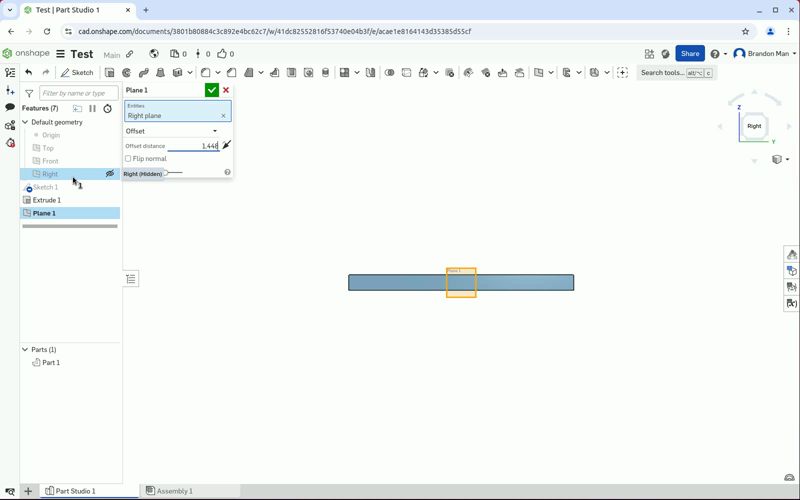
key(enter, 2)
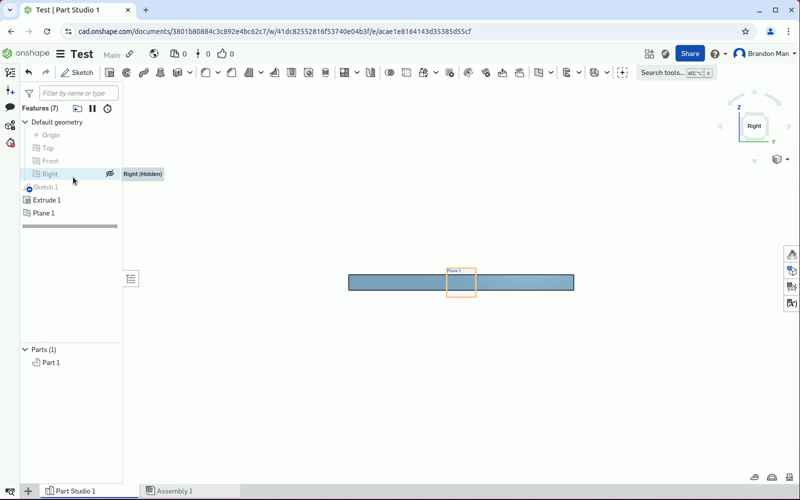
key(shift+s)
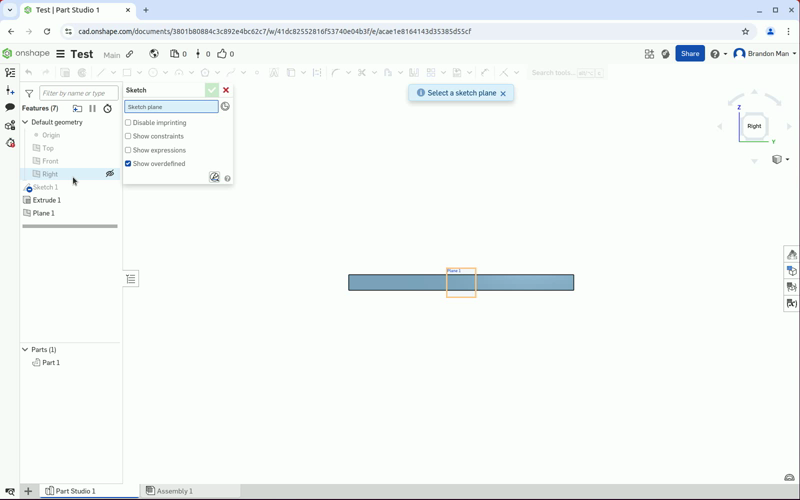
mouse_move(73, 215)
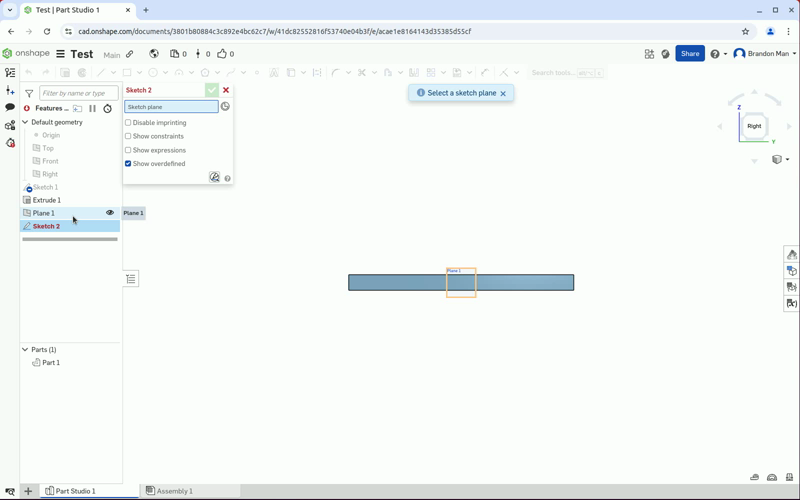
click(73, 215)
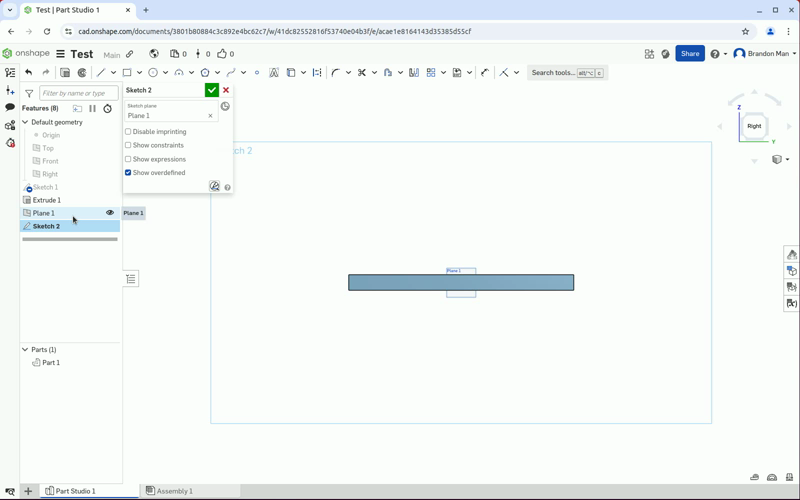
mouse_move(73, 352)
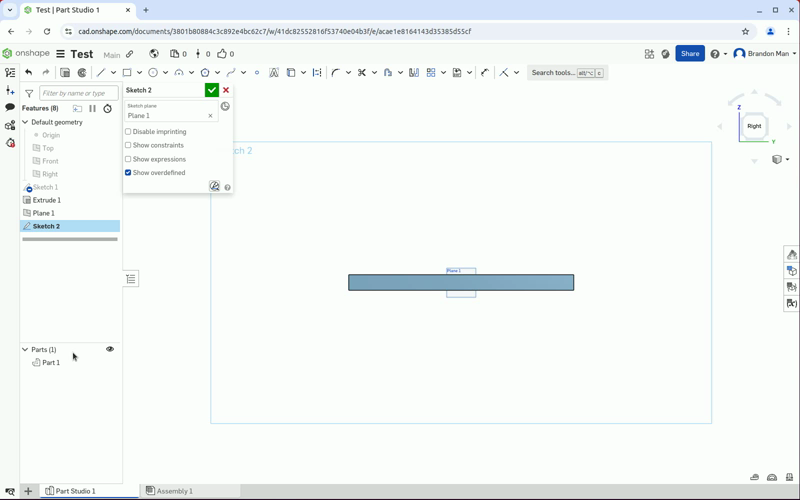
key(y)
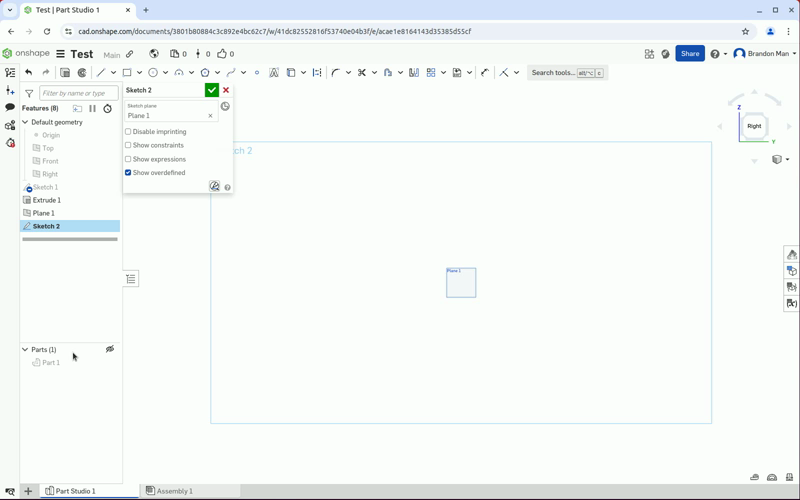
key(l)
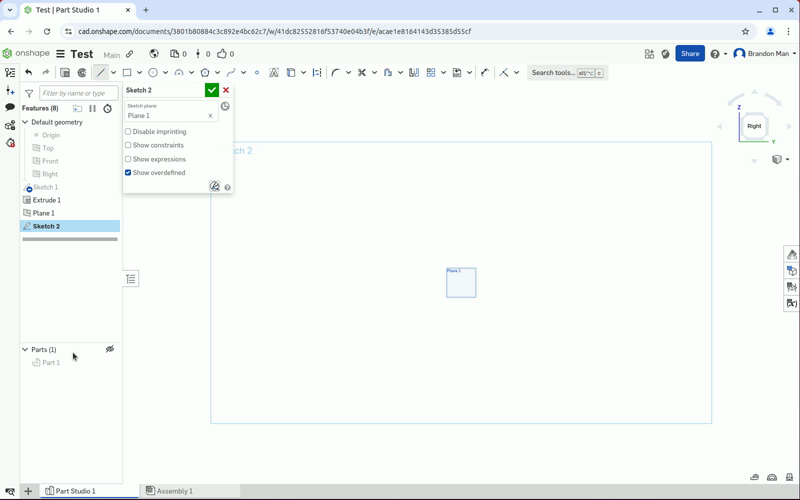
key_down(shift)
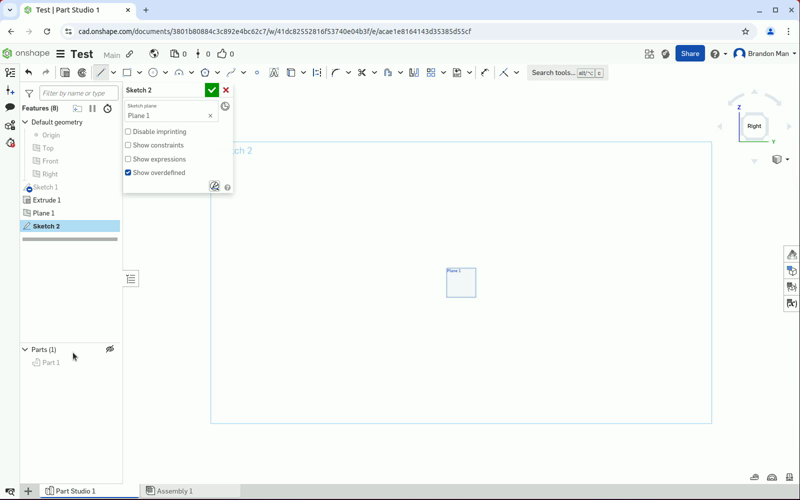
mouse_move(362, 285)
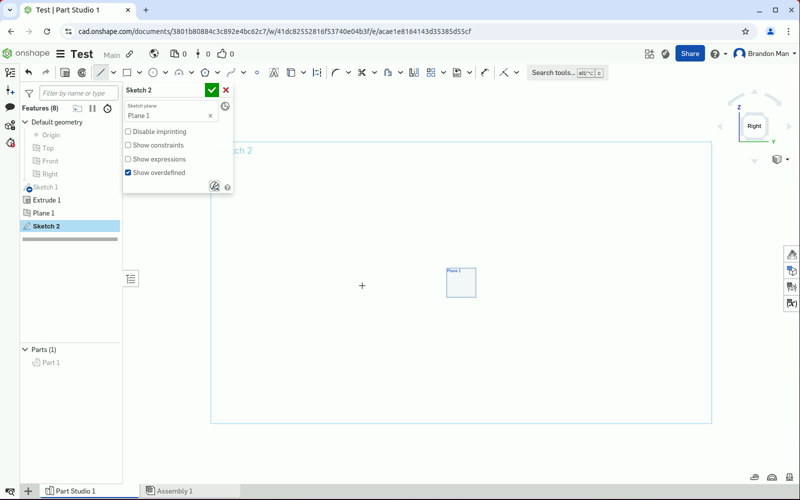
click(362, 285)
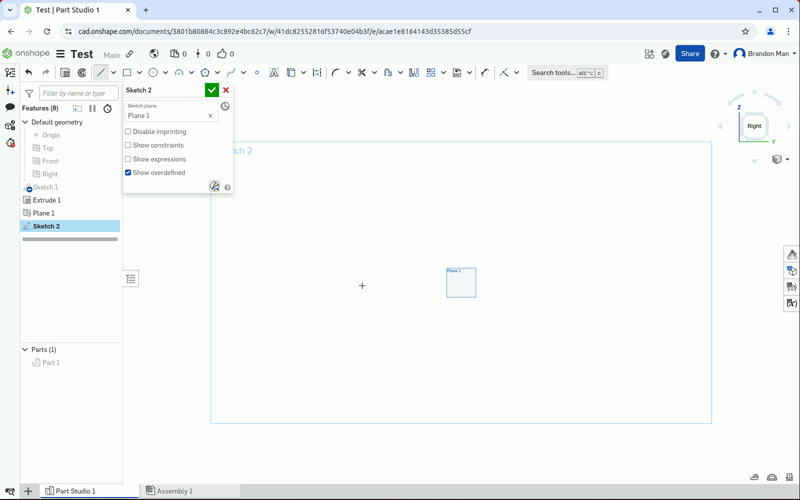
key_up(shift)
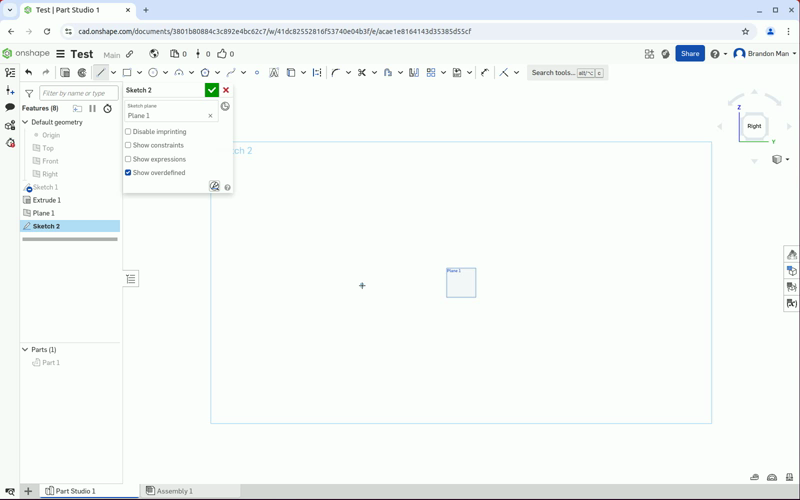
key_down(shift)
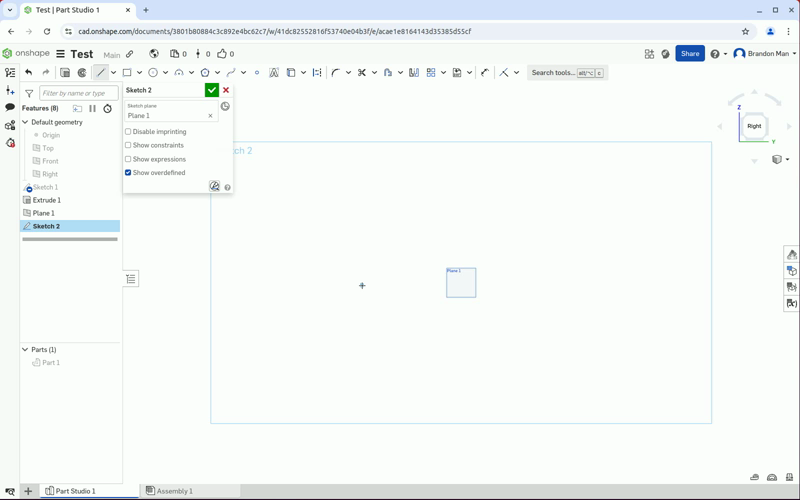
mouse_move(558, 285)
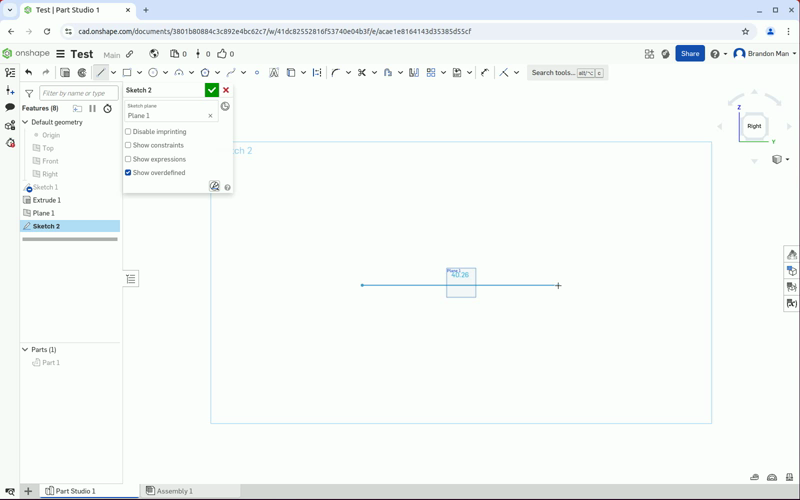
click(558, 285)
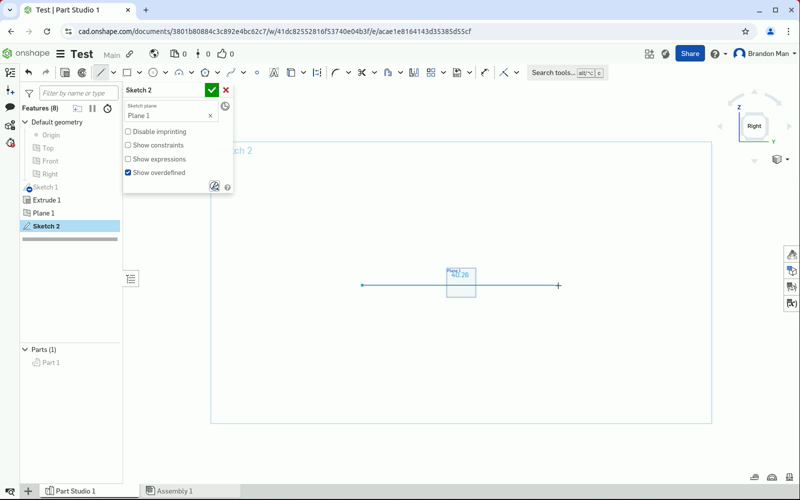
key_up(shift)
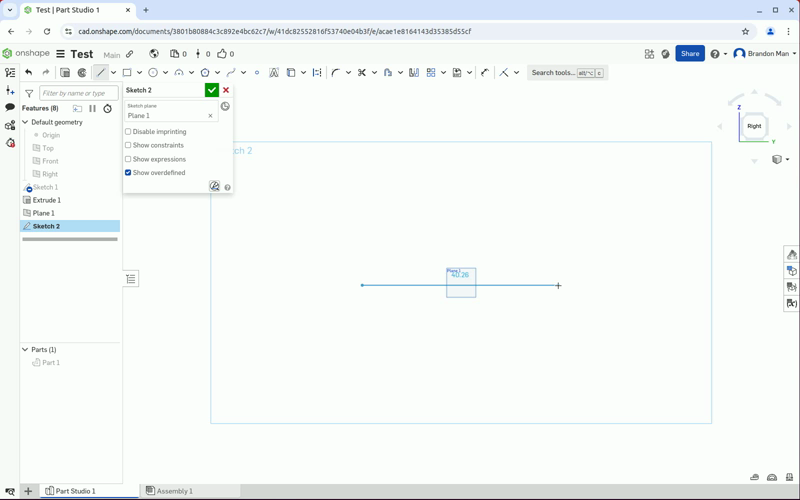
key_down(shift)
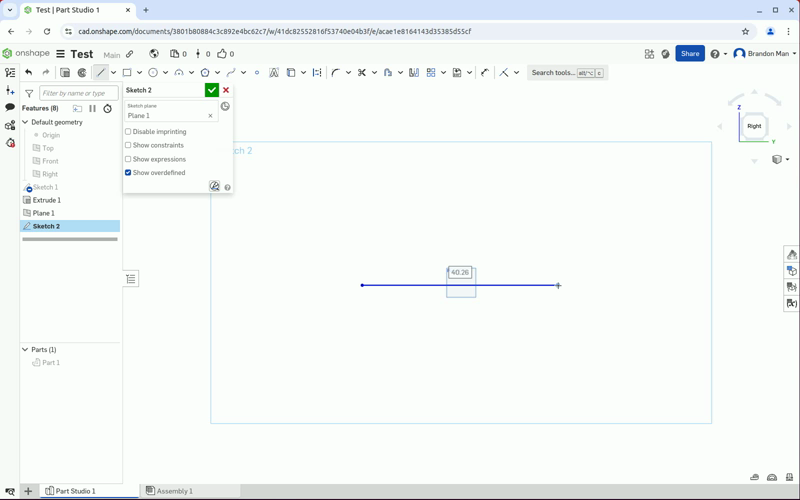
mouse_move(588, 285)
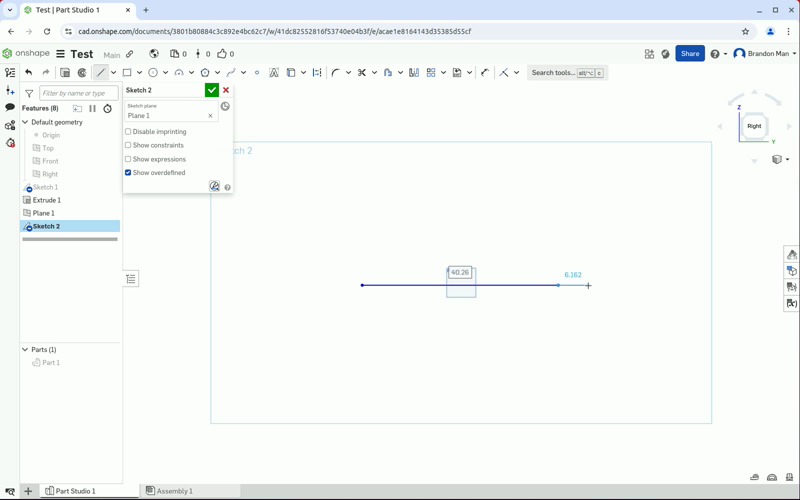
mouse_move(558, 281)
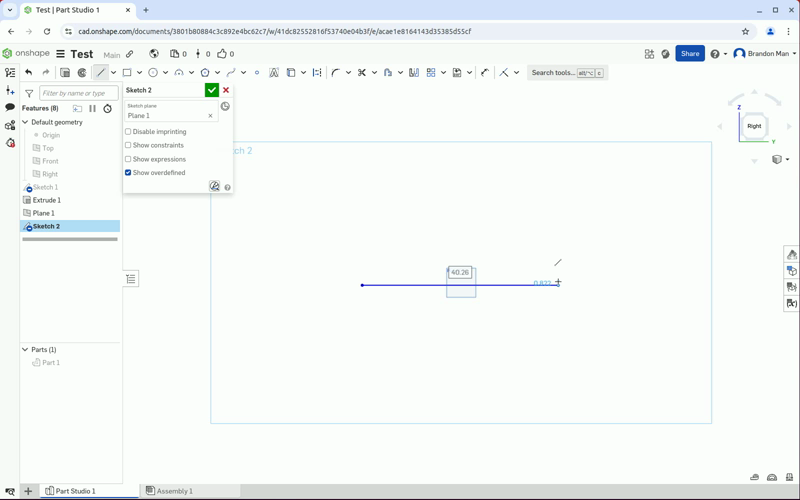
scroll(6)
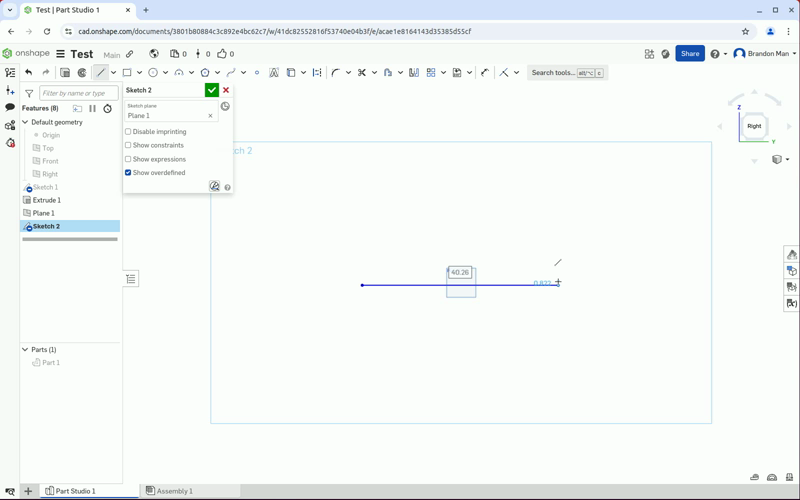
scroll(6)
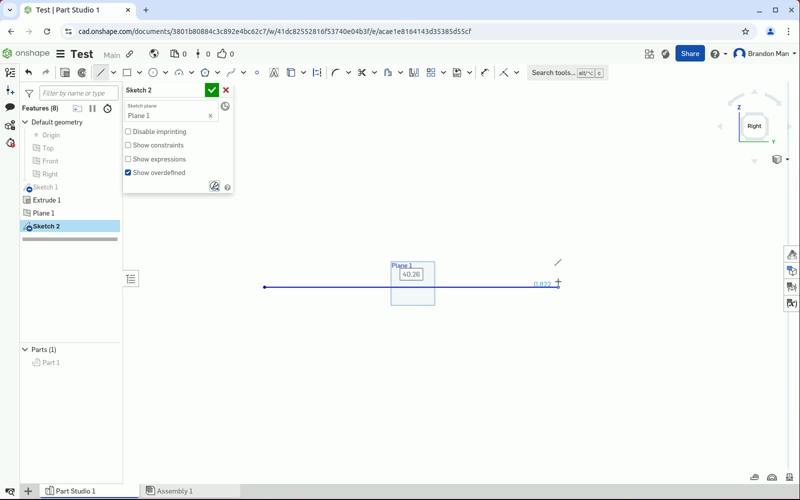
scroll(6)
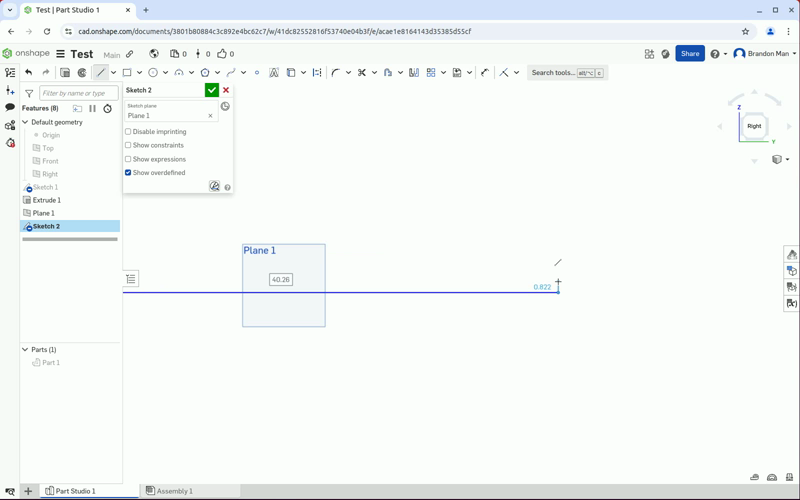
scroll(6)
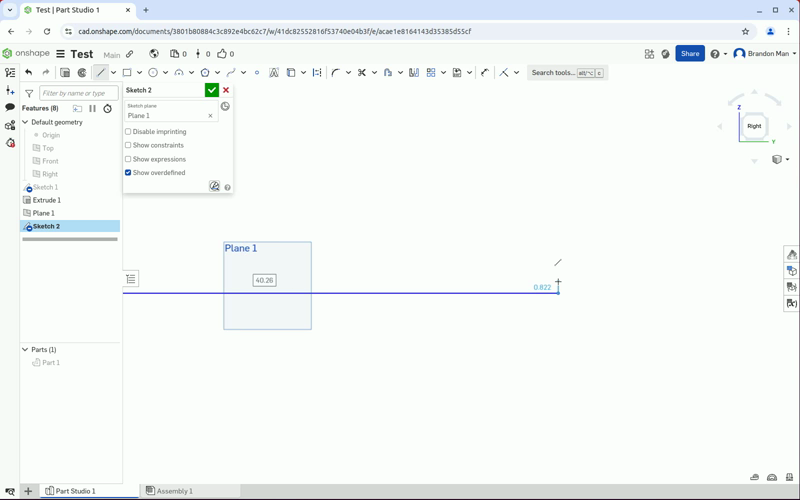
scroll(6)
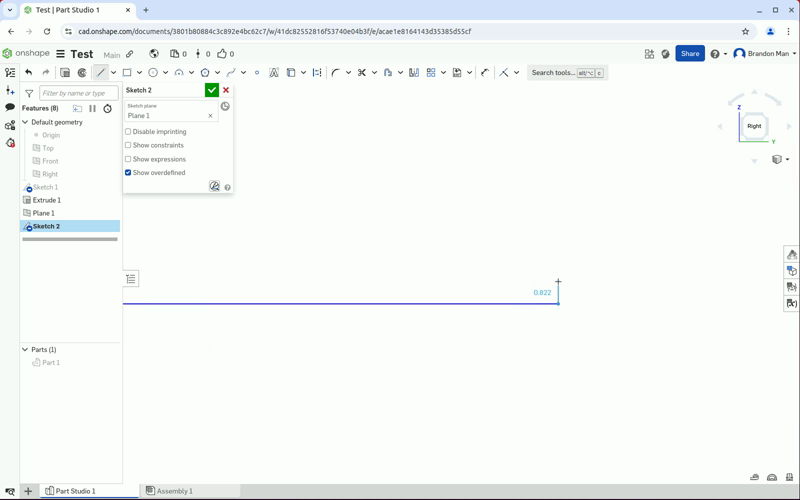
scroll(6)
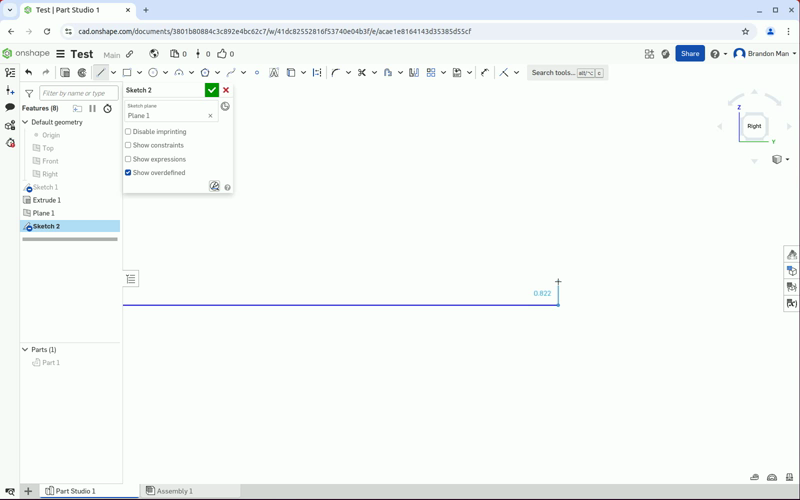
scroll(6)
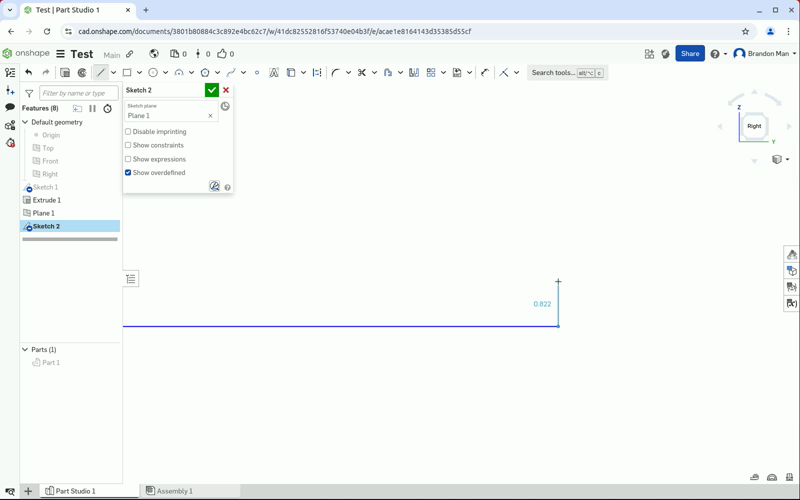
click(558, 281)
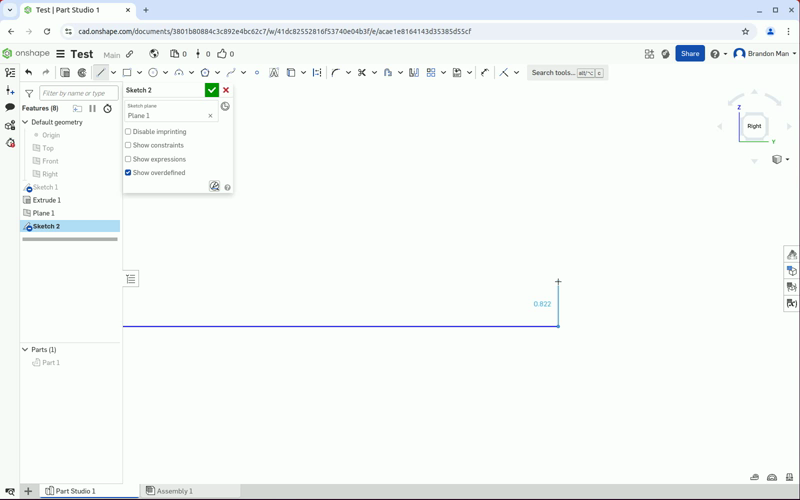
scroll(-6)
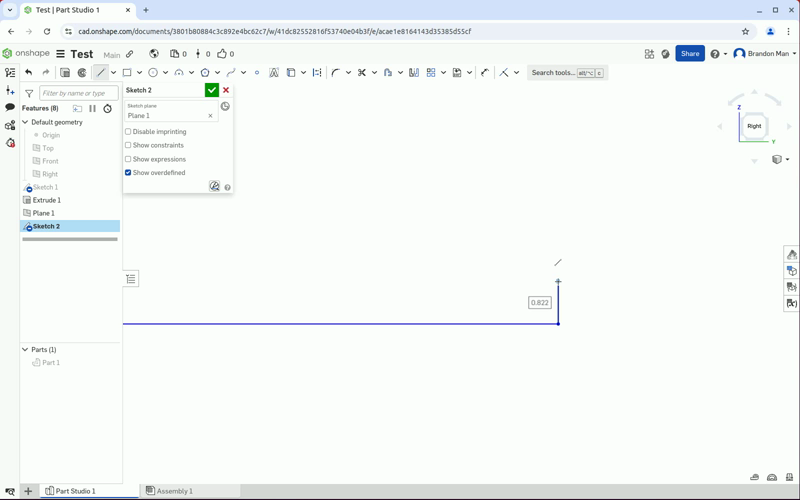
scroll(-6)
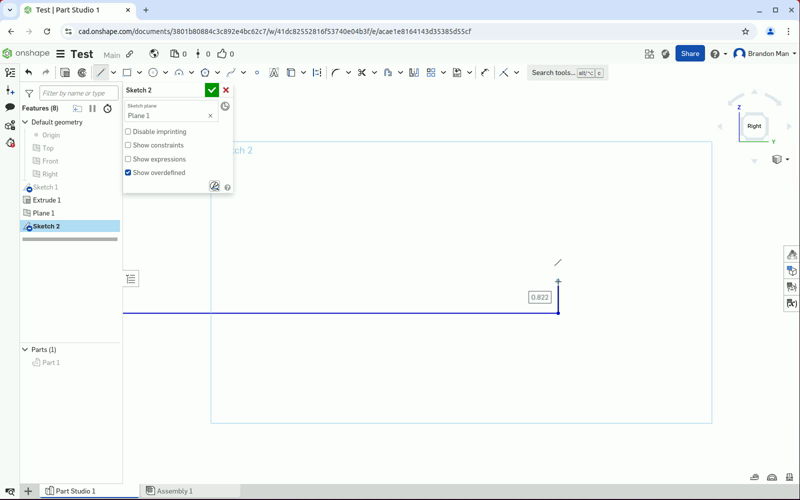
scroll(-6)
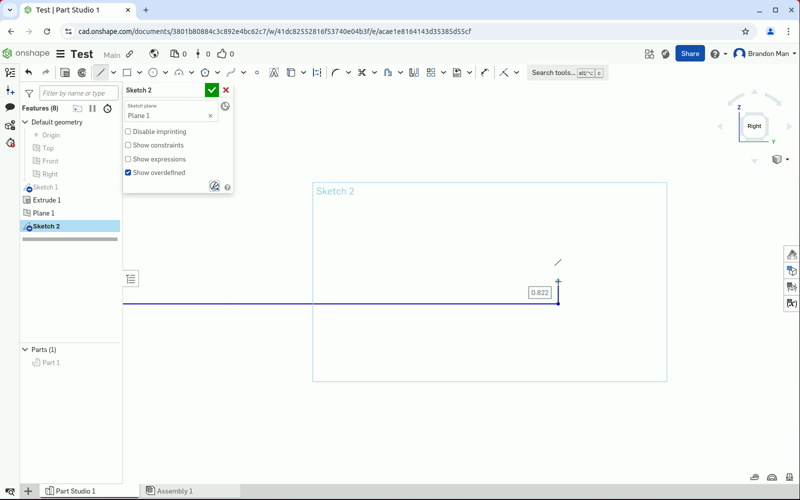
scroll(-6)
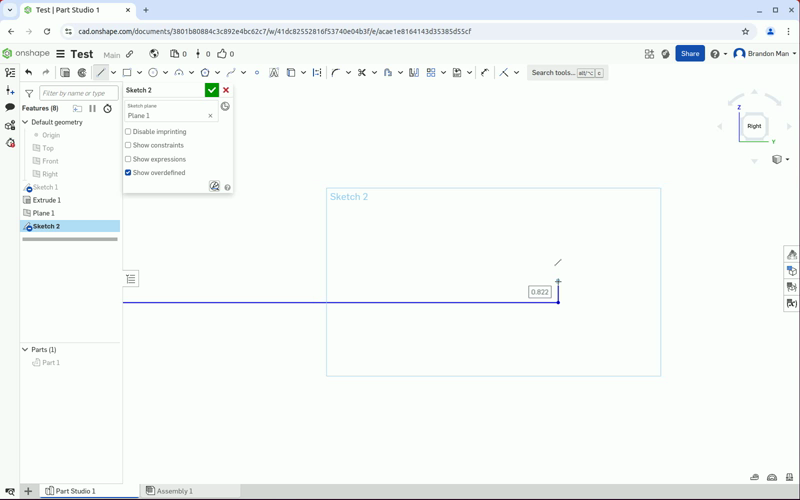
scroll(-6)
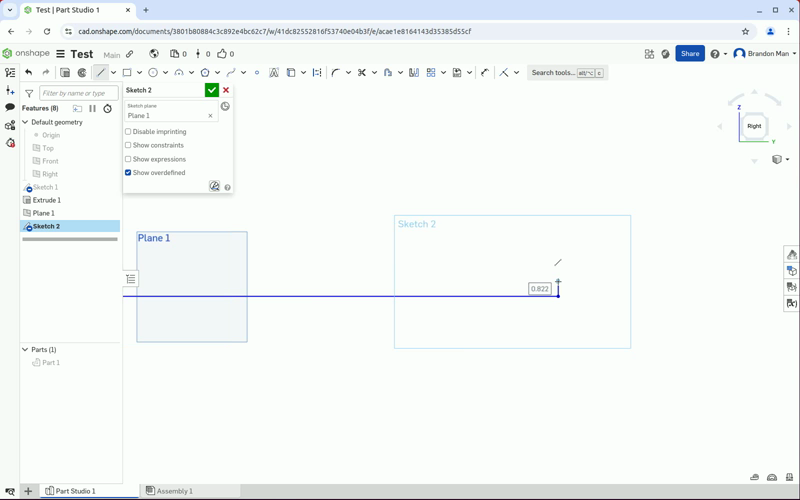
scroll(-6)
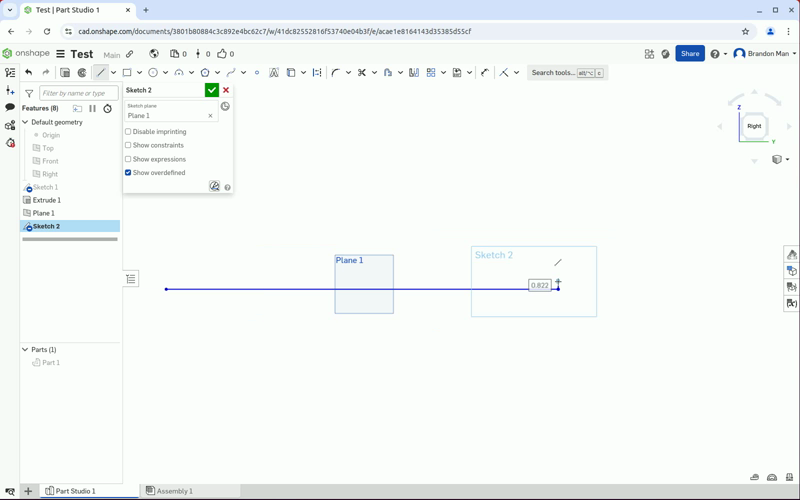
scroll(-6)
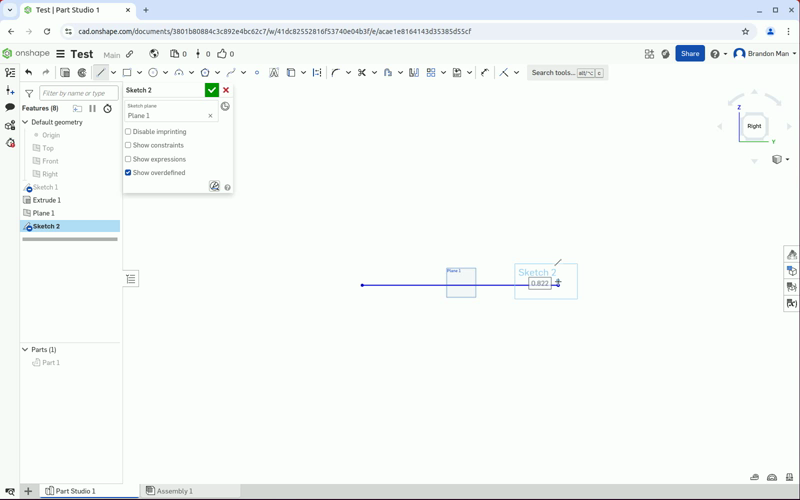
key_up(shift)
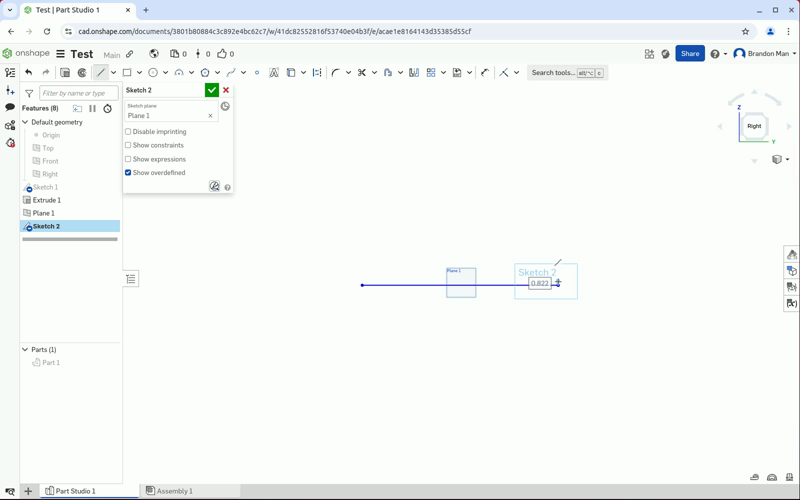
key_down(shift)
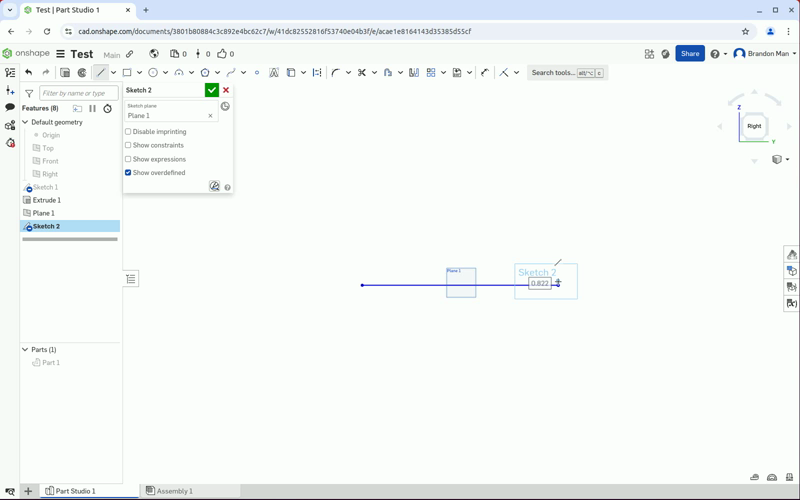
mouse_move(362, 281)
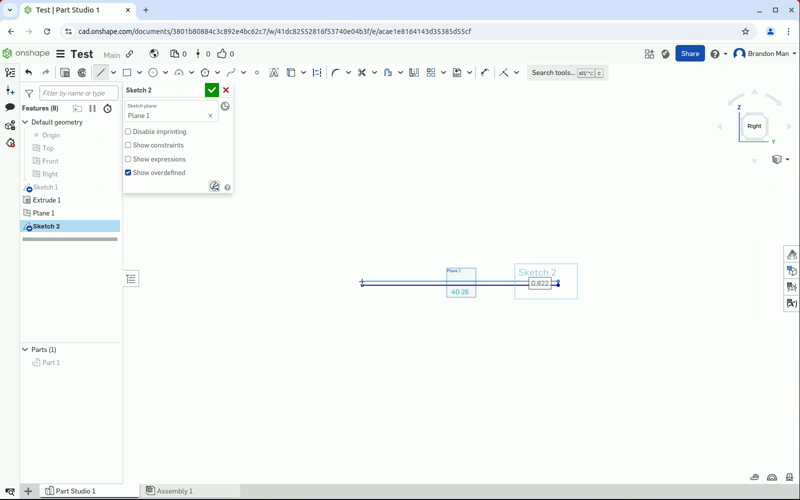
scroll(6)
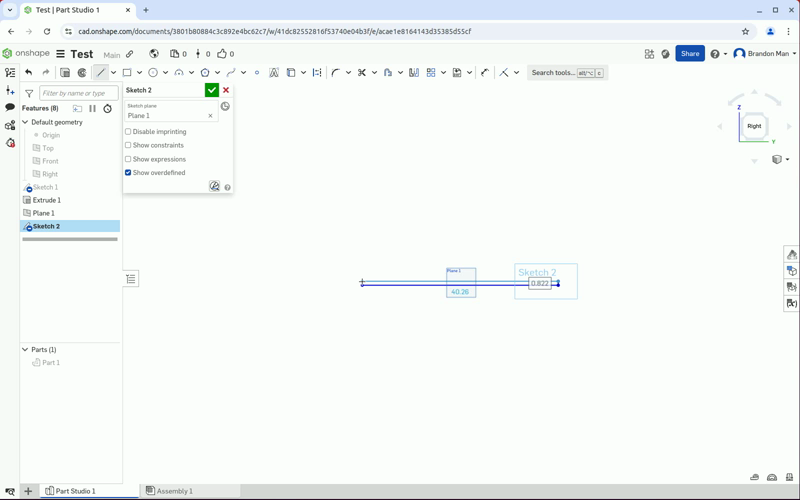
scroll(6)
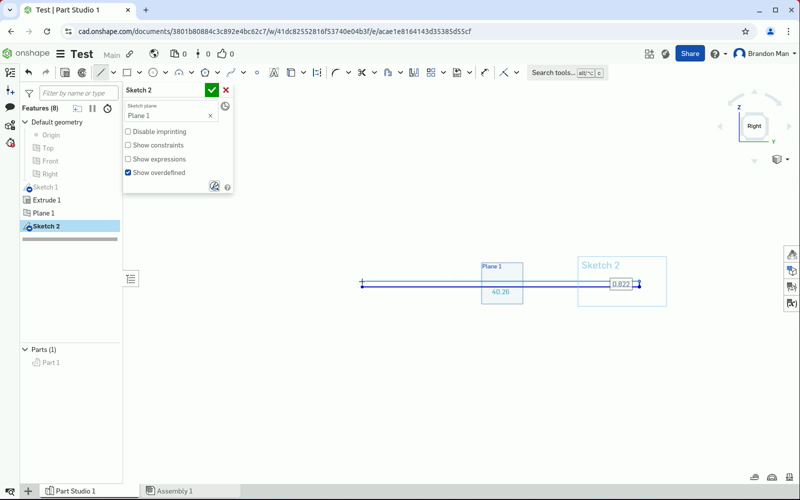
scroll(6)
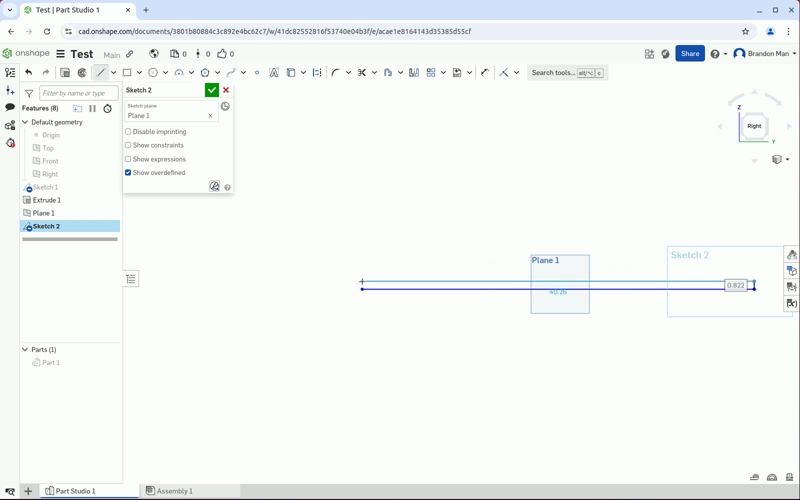
scroll(6)
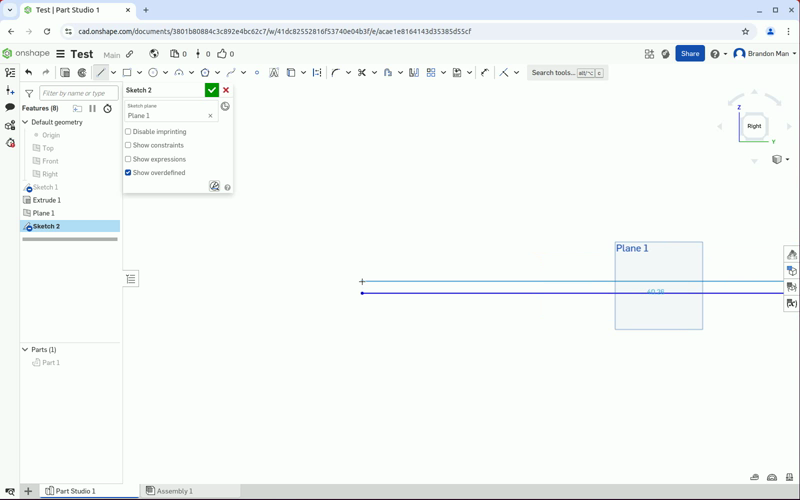
scroll(6)
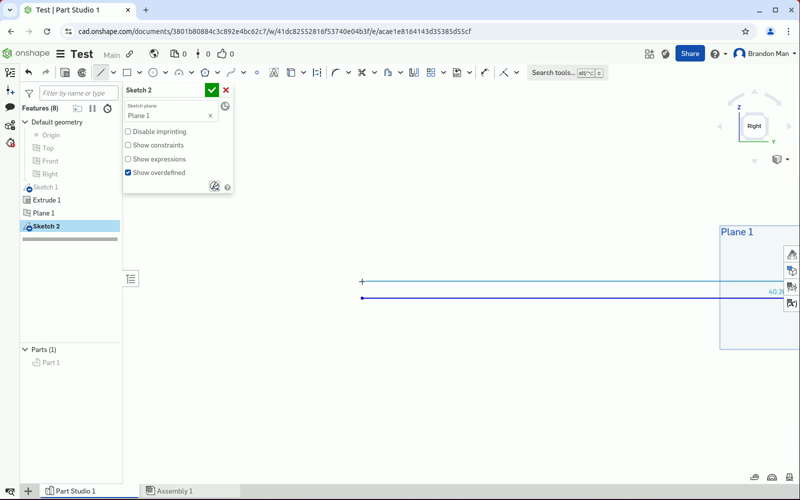
scroll(6)
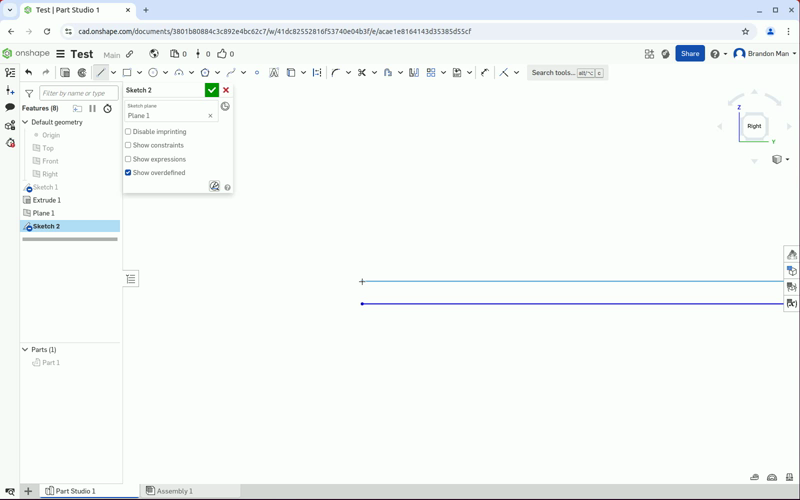
scroll(6)
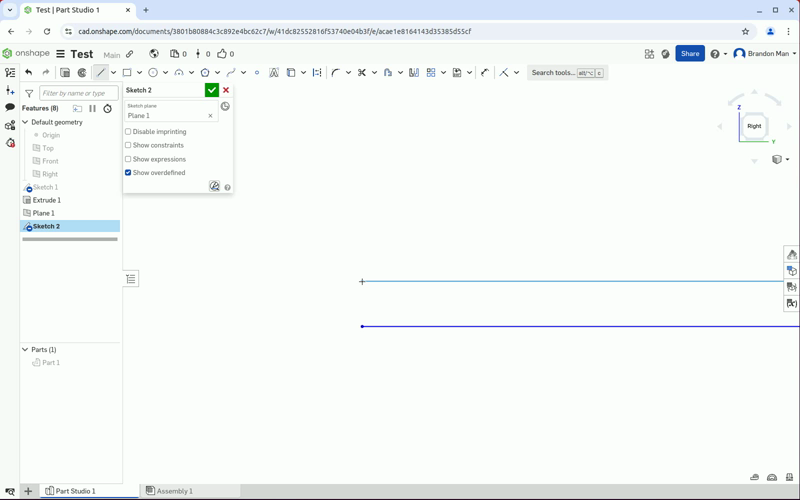
click(362, 281)
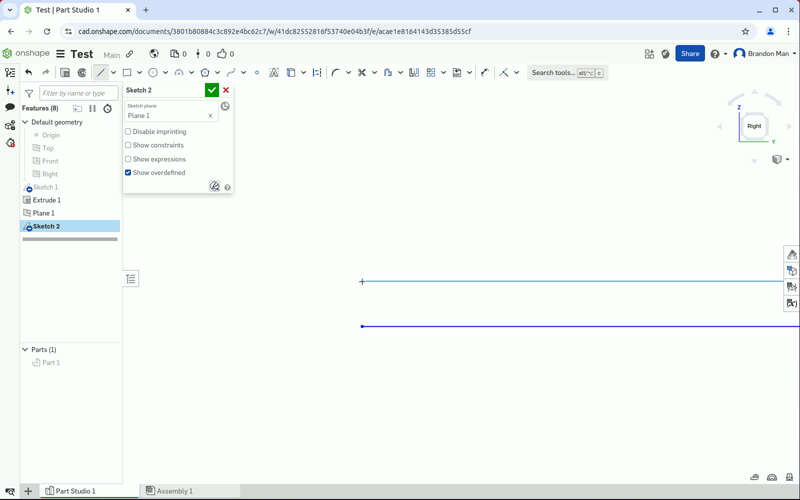
scroll(-6)
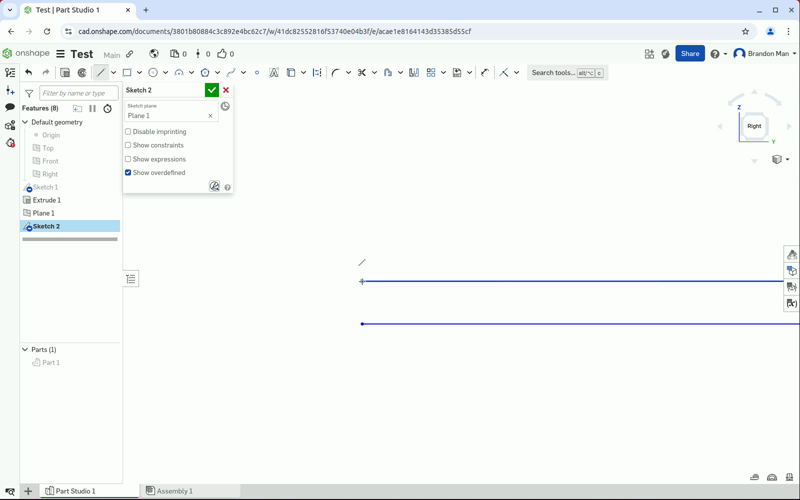
scroll(-6)
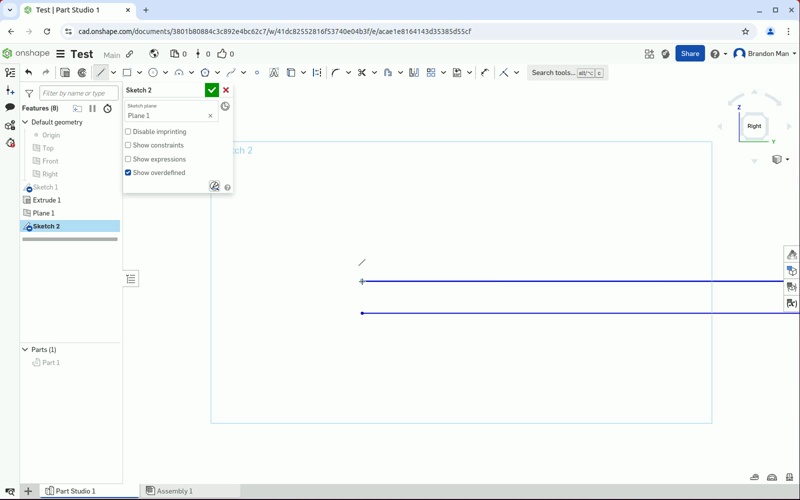
scroll(-6)
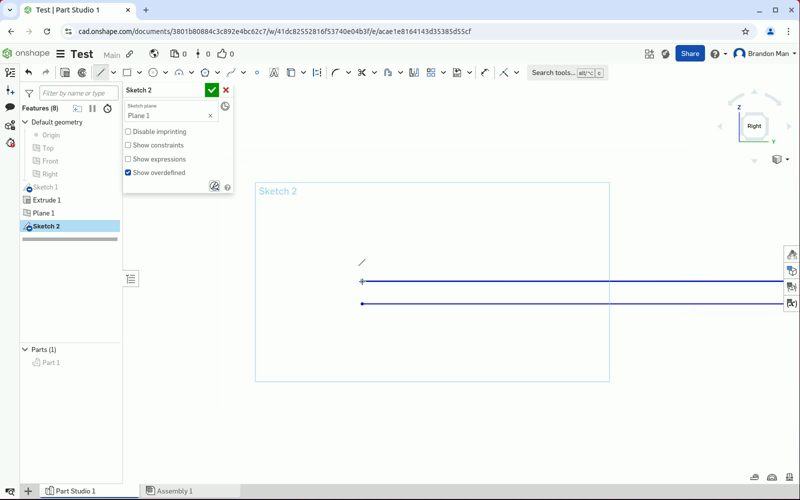
scroll(-6)
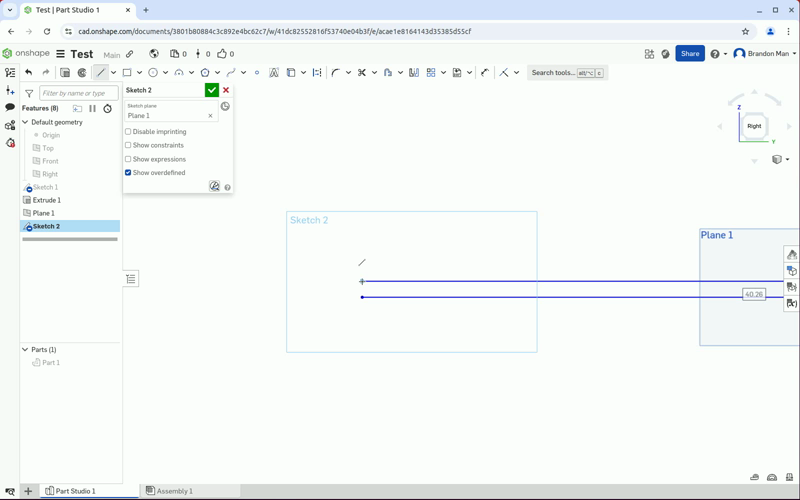
scroll(-6)
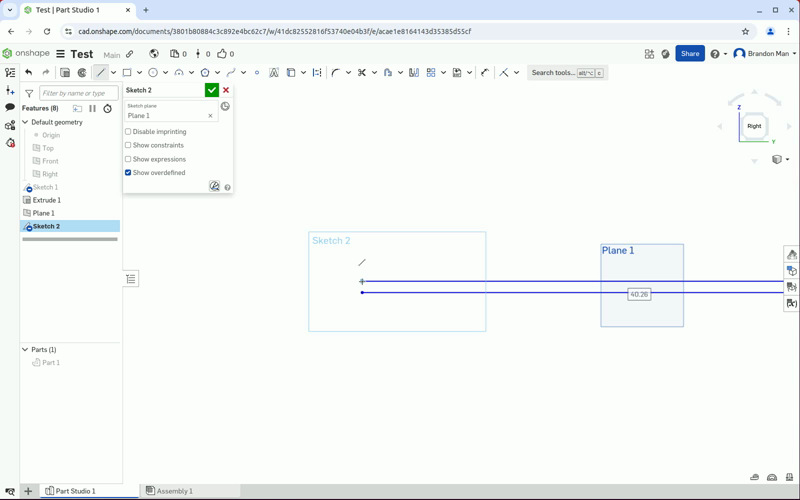
scroll(-6)
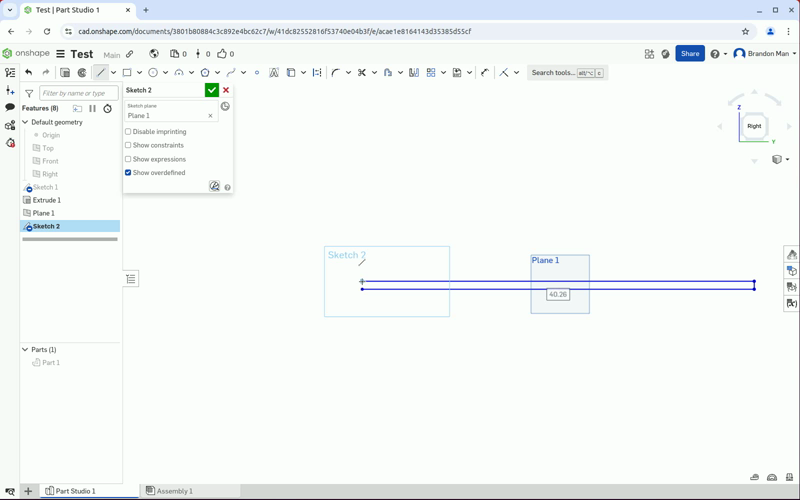
scroll(-6)
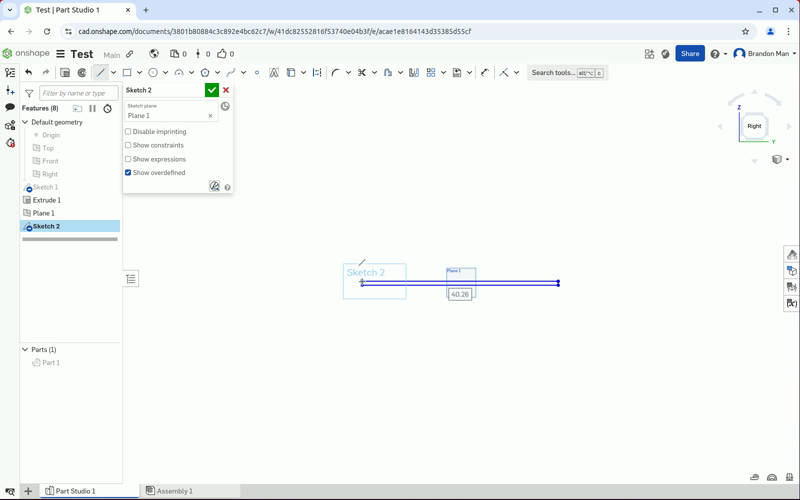
key_up(shift)
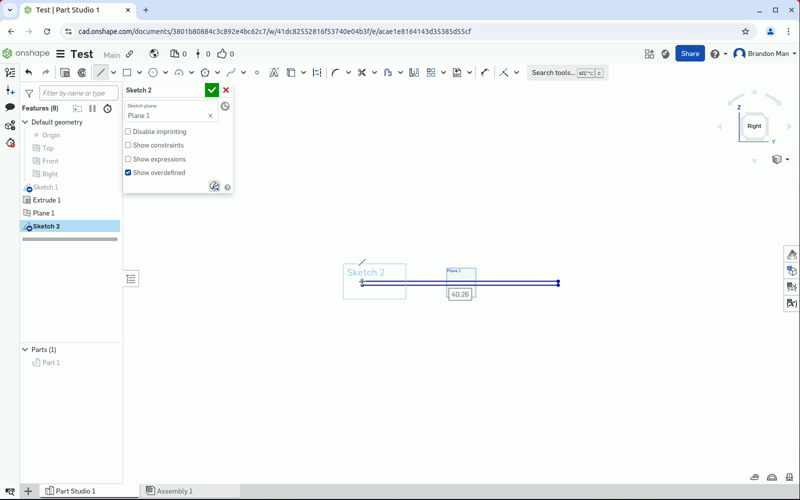
mouse_move(392, 281)
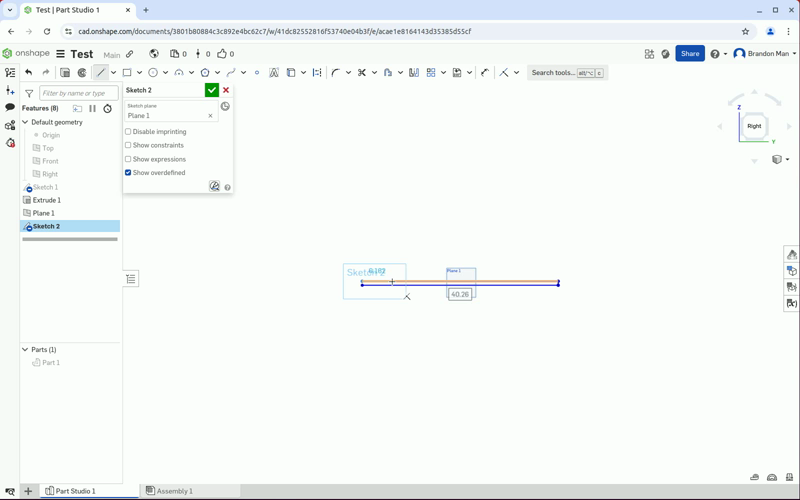
key_down(shift)
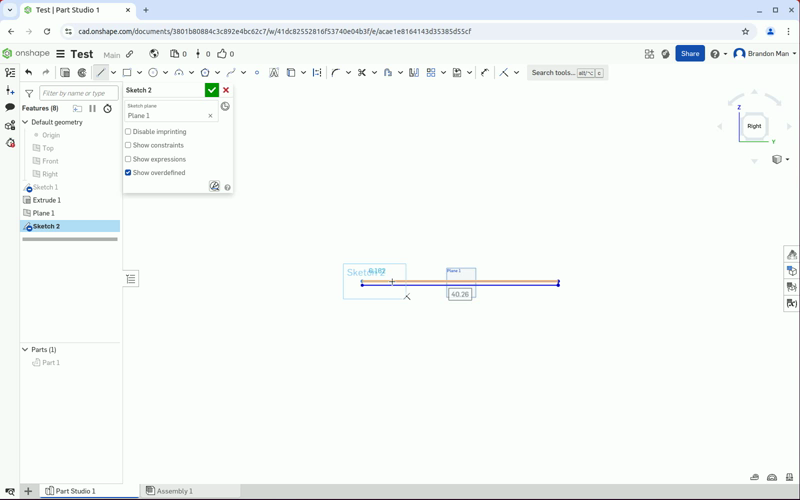
mouse_move(362, 285)
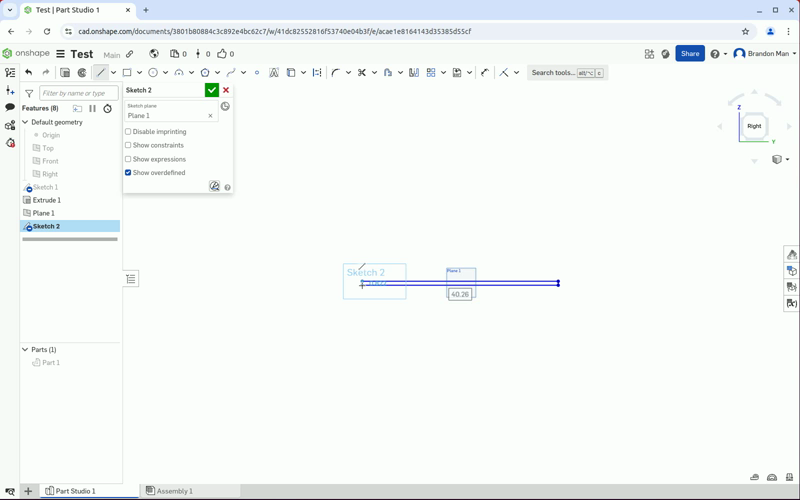
scroll(6)
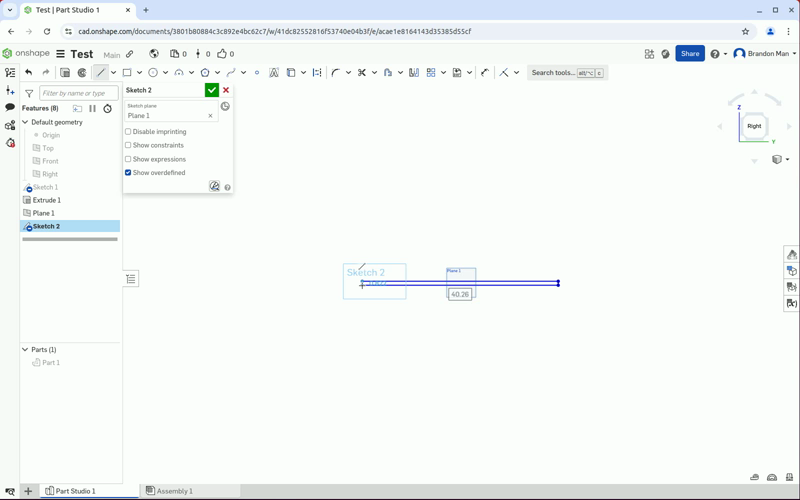
scroll(6)
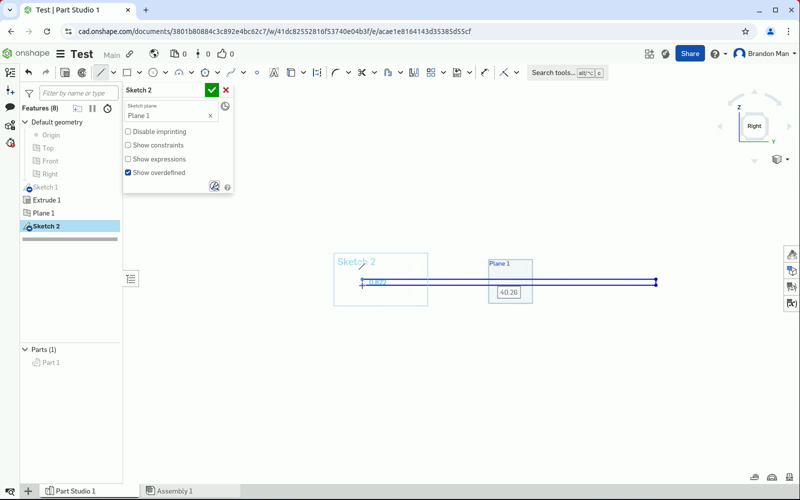
scroll(6)
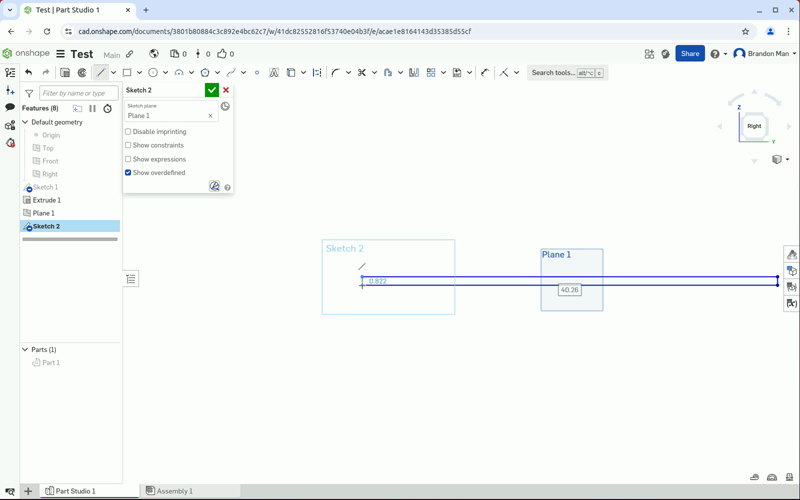
scroll(6)
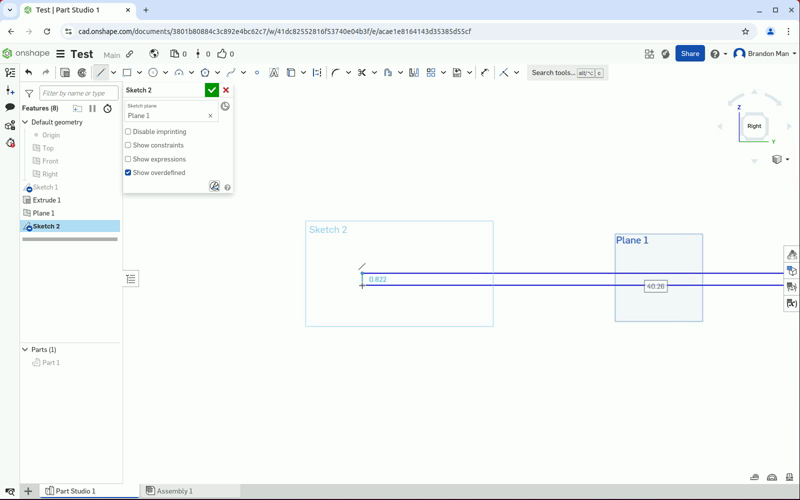
scroll(6)
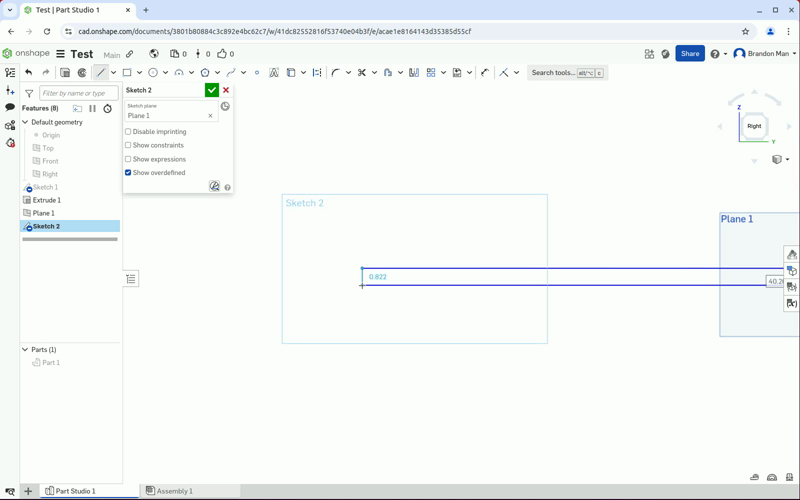
scroll(6)
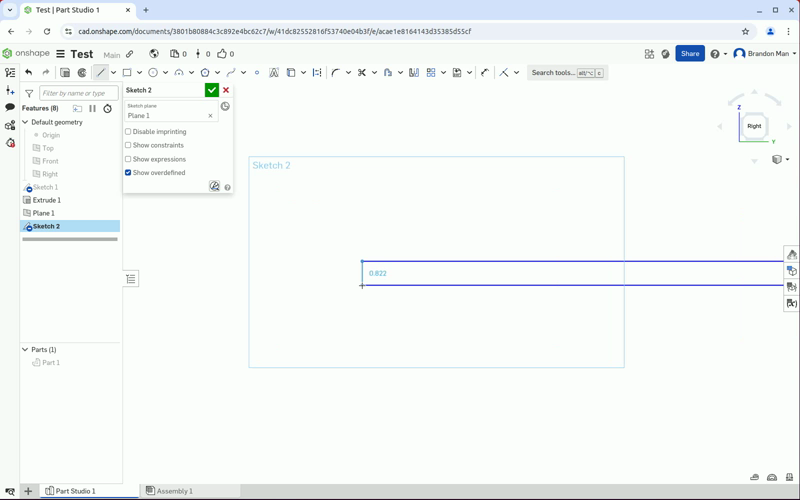
scroll(6)
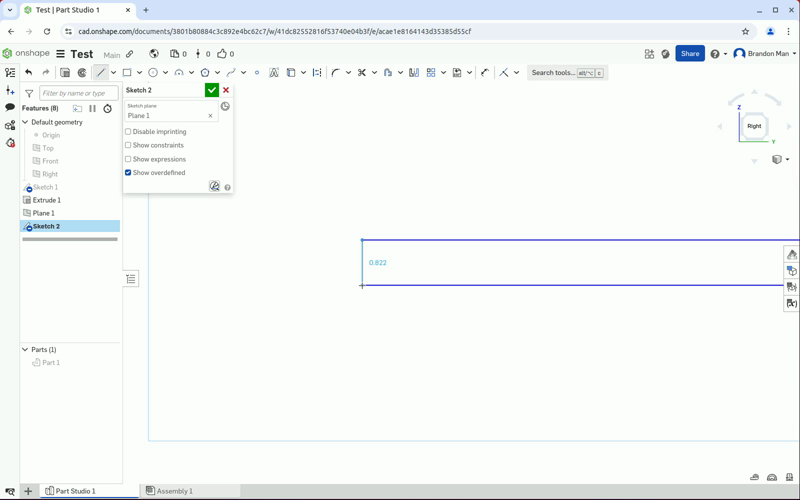
key_up(shift)
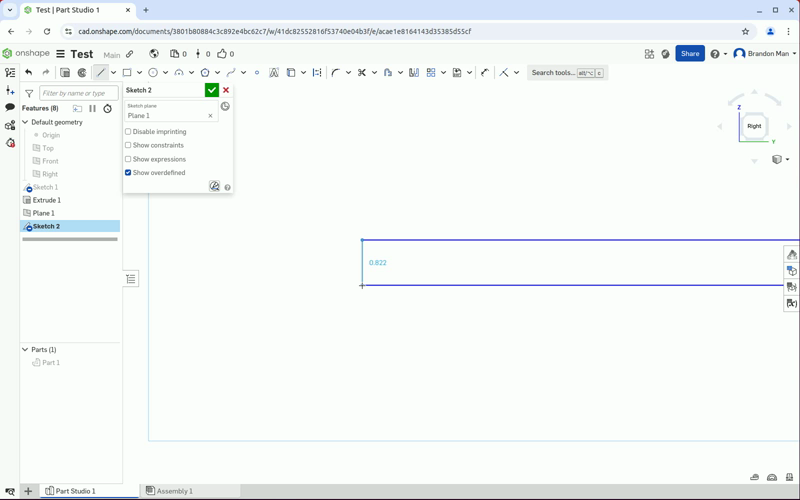
click(362, 285)
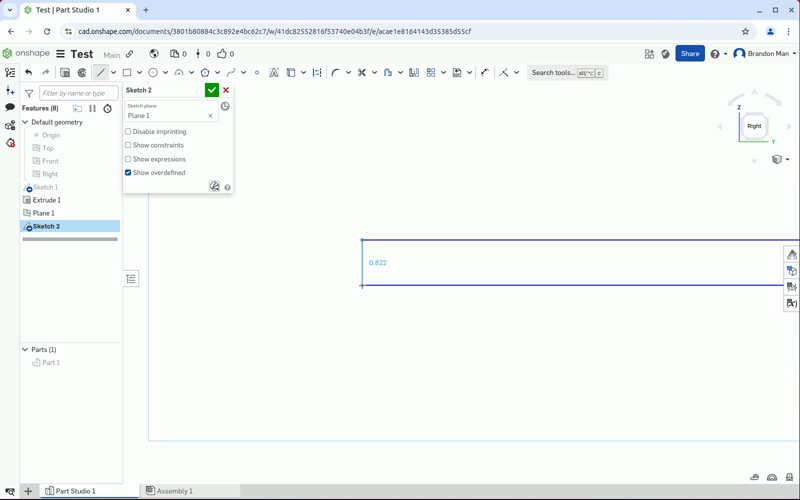
scroll(-6)
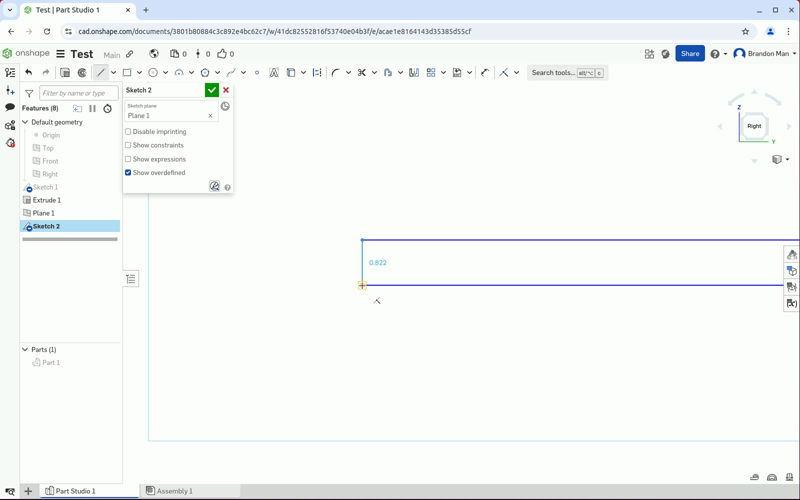
scroll(-6)
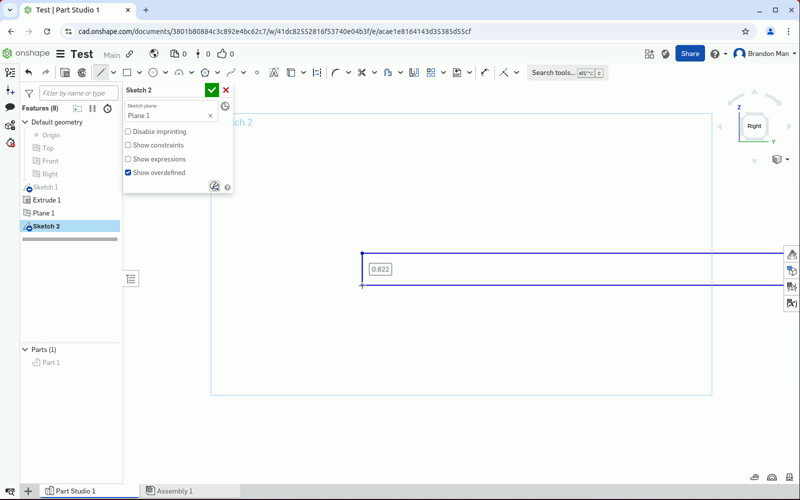
scroll(-6)
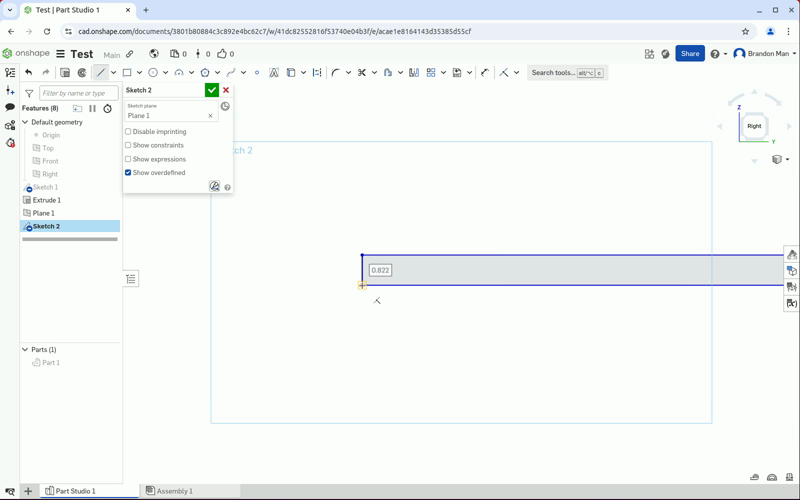
scroll(-6)
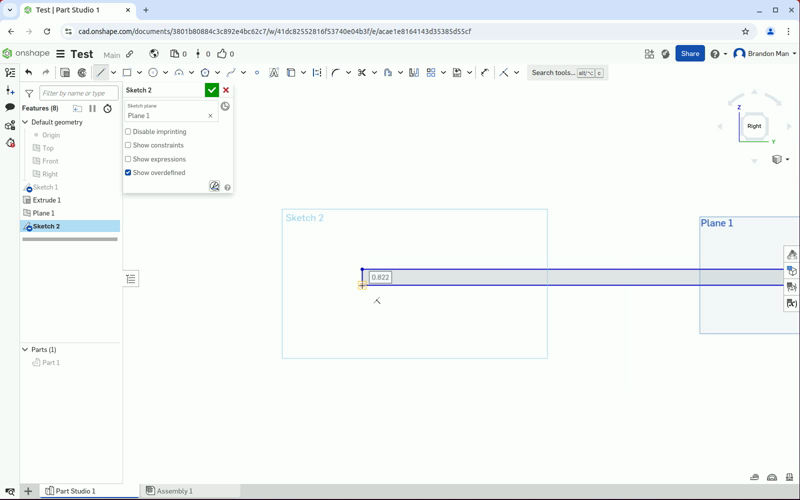
scroll(-6)
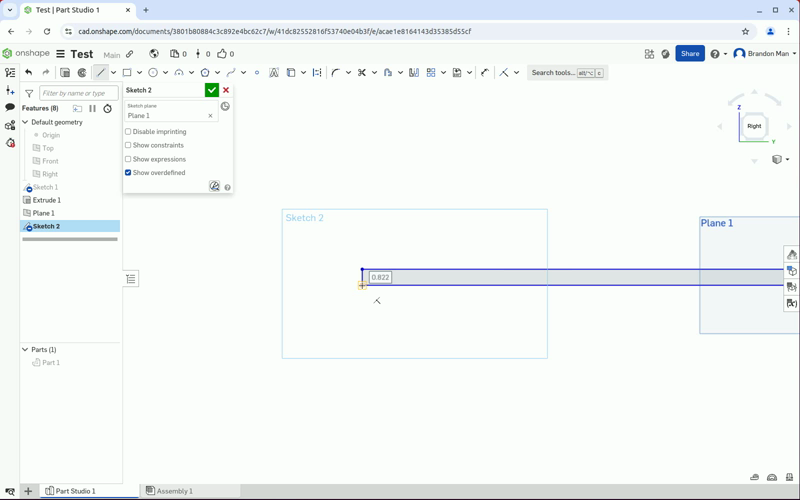
scroll(-6)
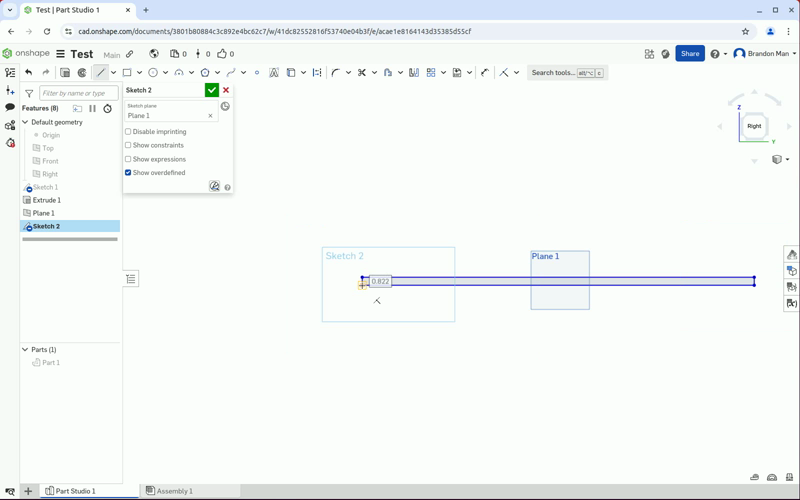
scroll(-6)
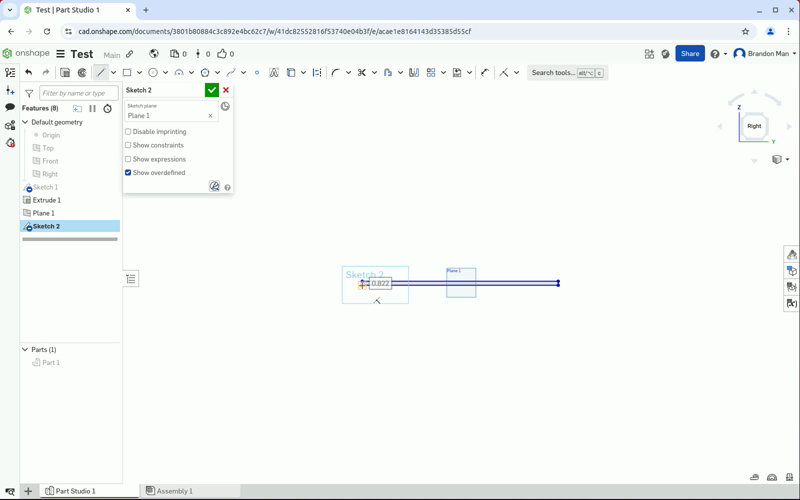
key(esc)
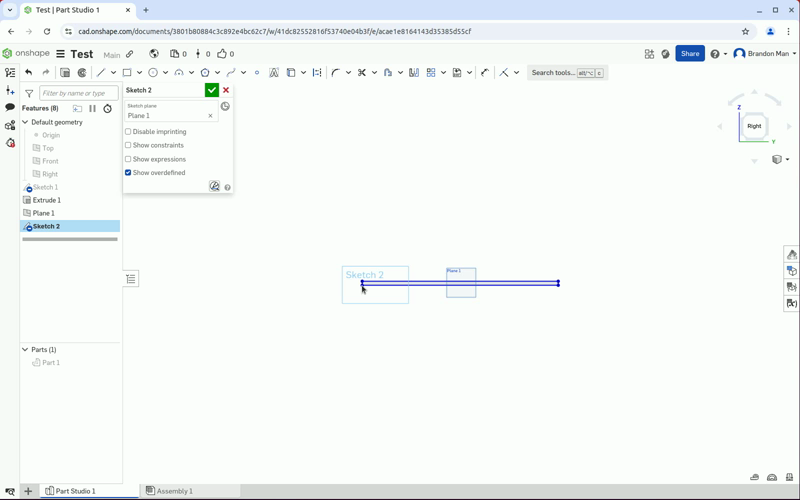
mouse_move(377, 282)
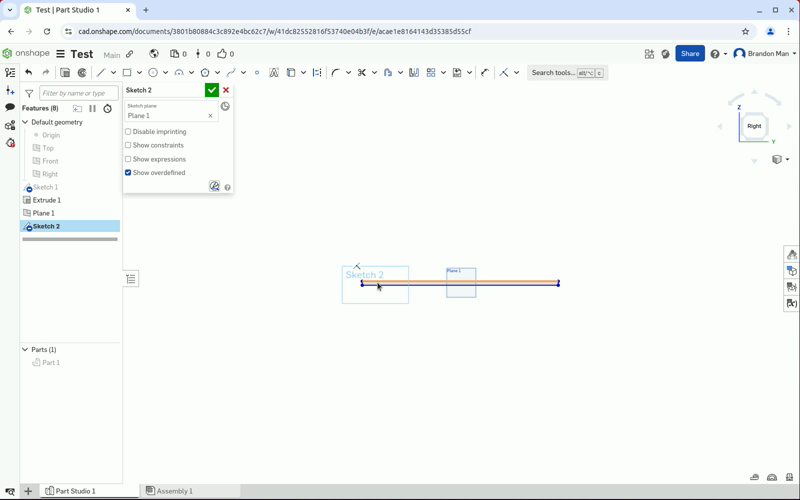
scroll(6)
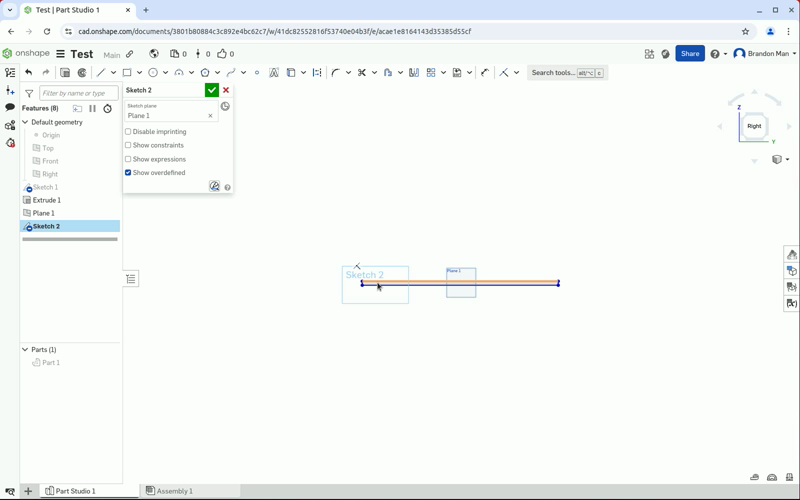
scroll(6)
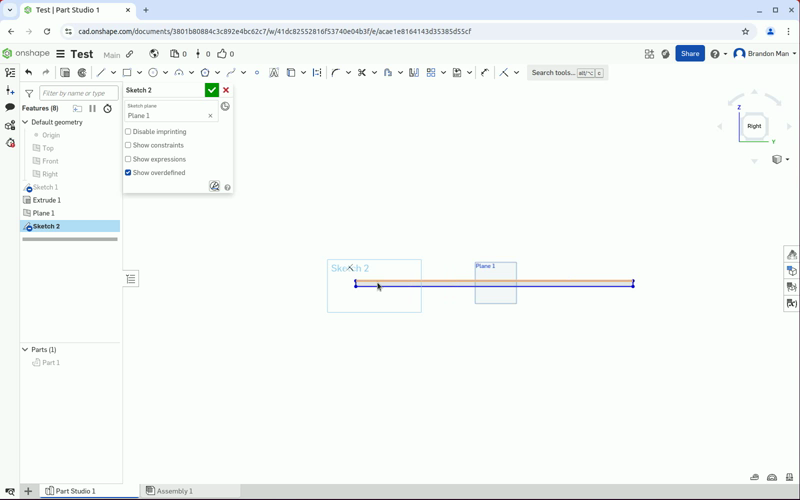
scroll(6)
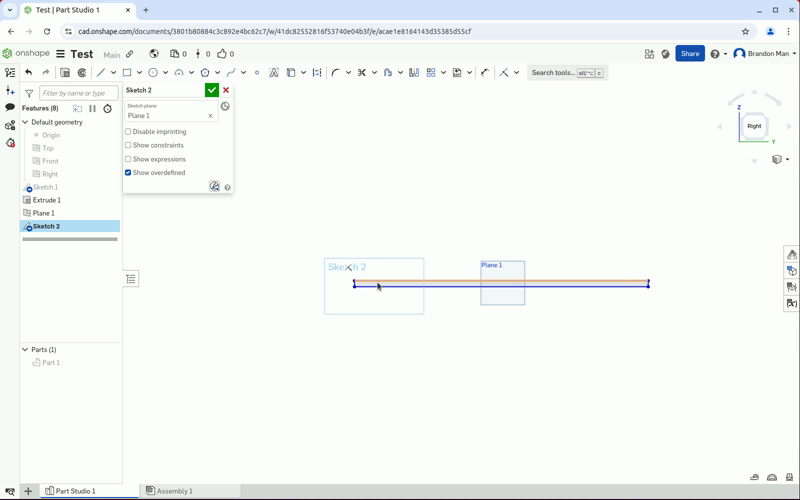
scroll(6)
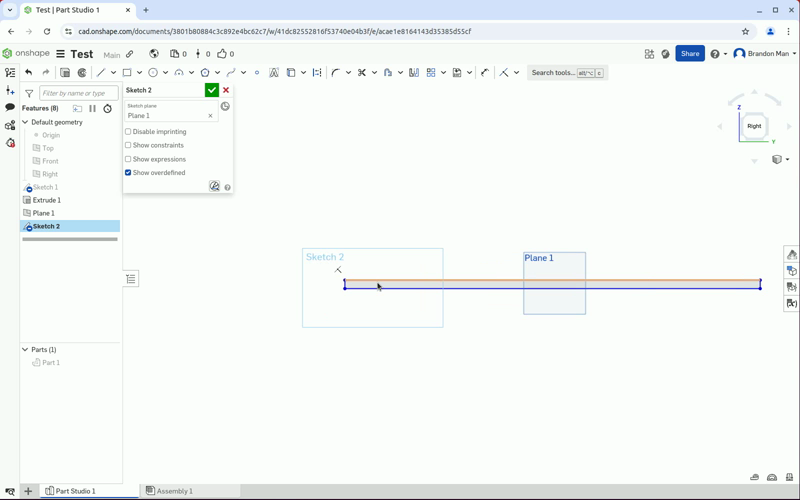
scroll(6)
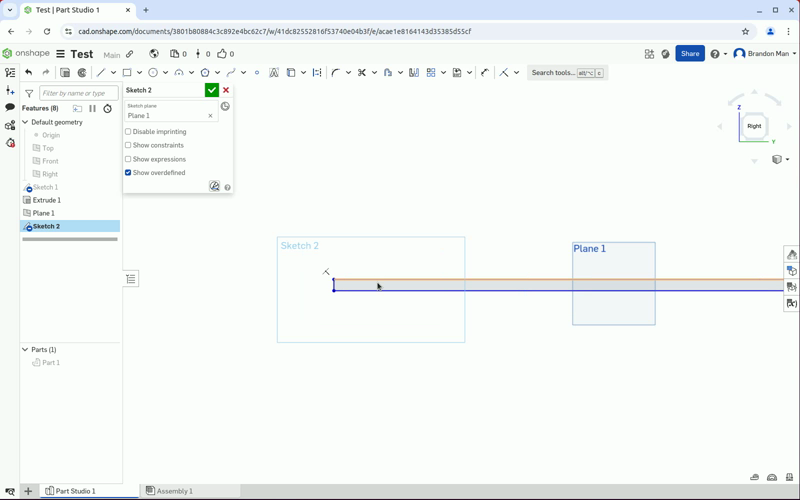
scroll(6)
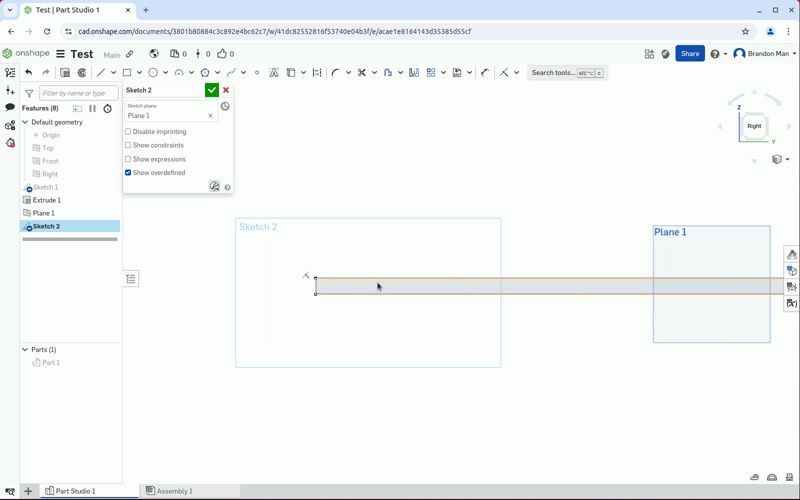
scroll(6)
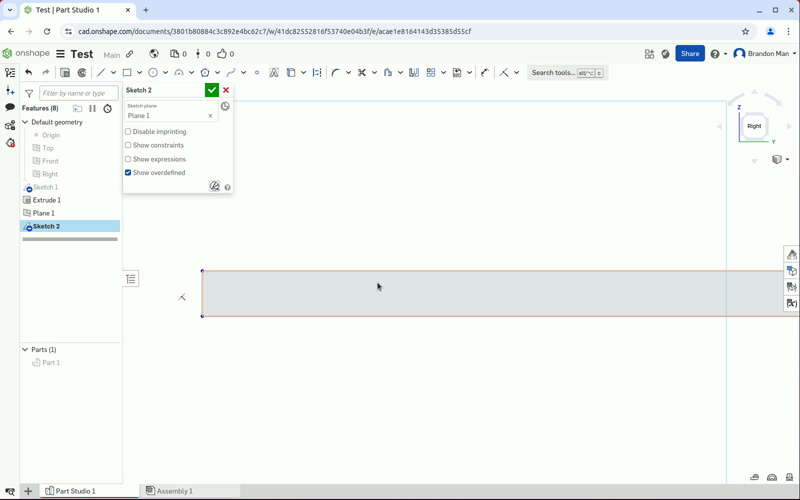
click(377, 282)
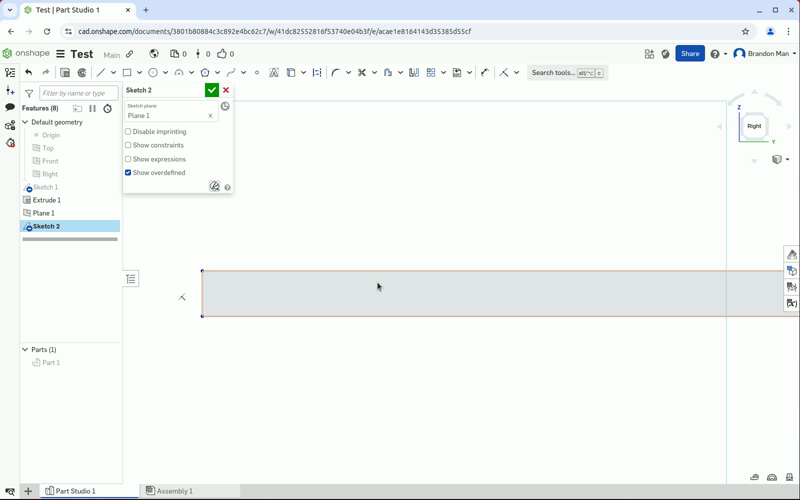
scroll(-6)
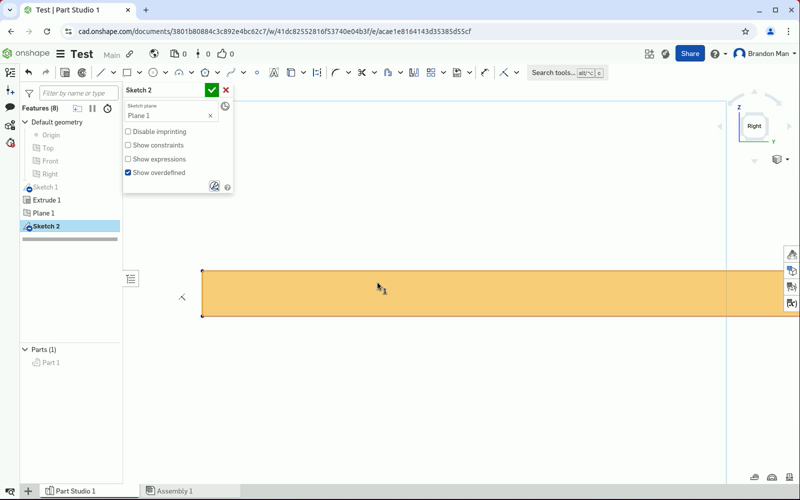
scroll(-6)
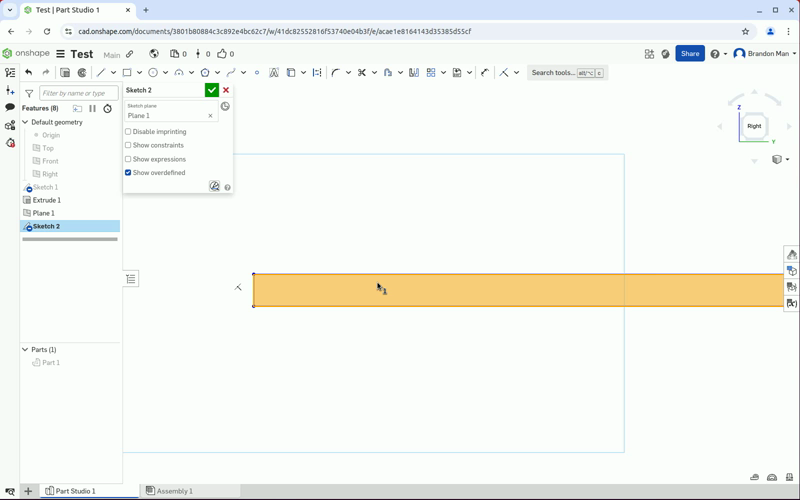
scroll(-6)
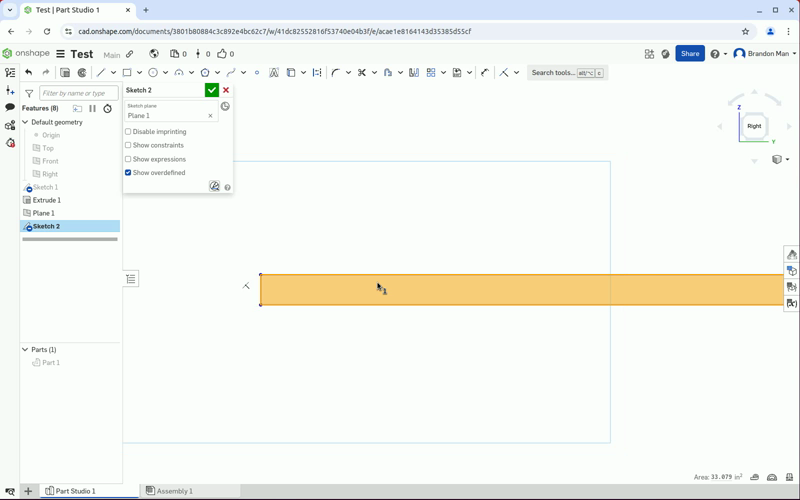
scroll(-6)
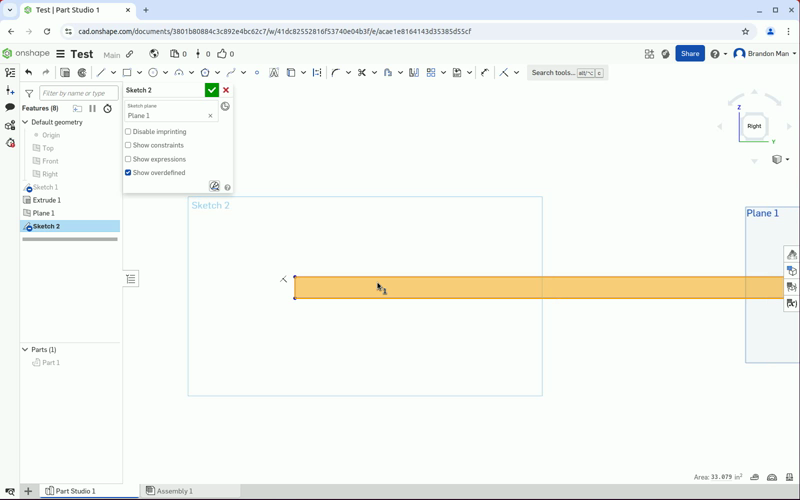
scroll(-6)
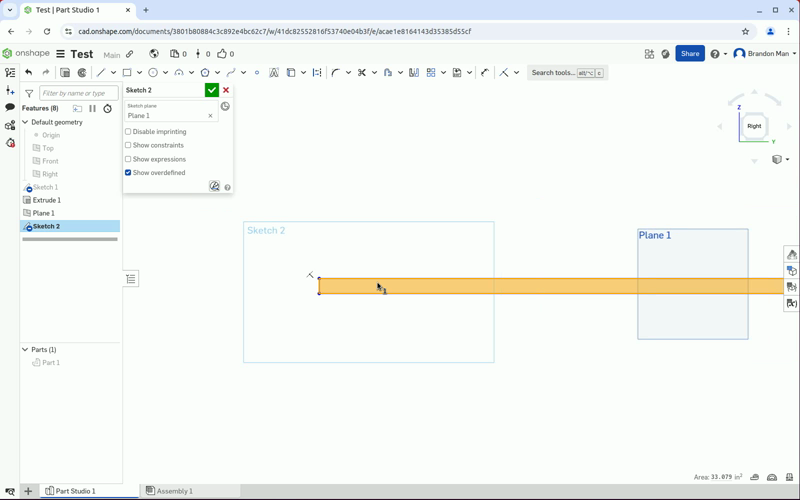
scroll(-6)
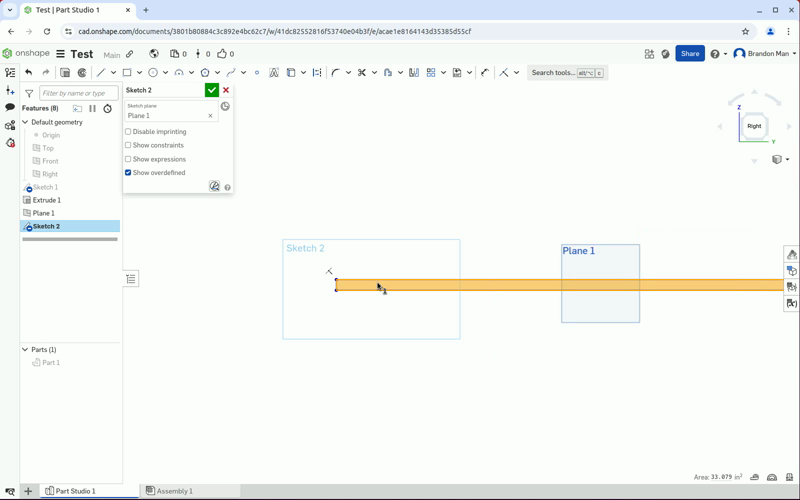
scroll(-6)
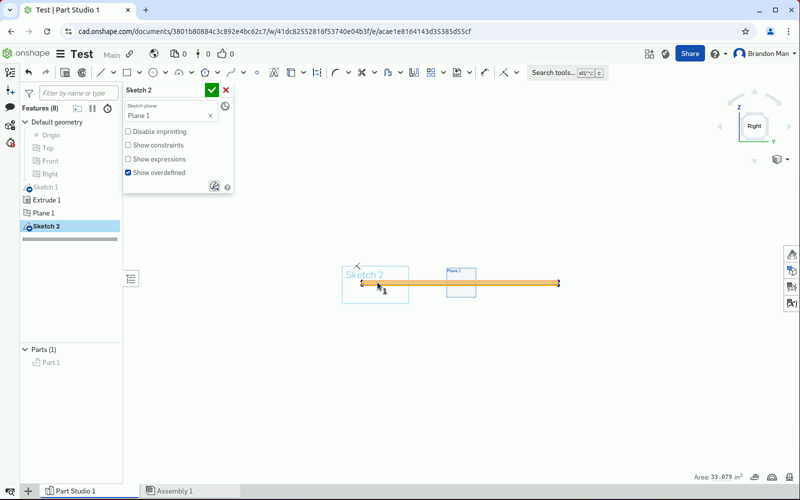
mouse_move(73, 352)
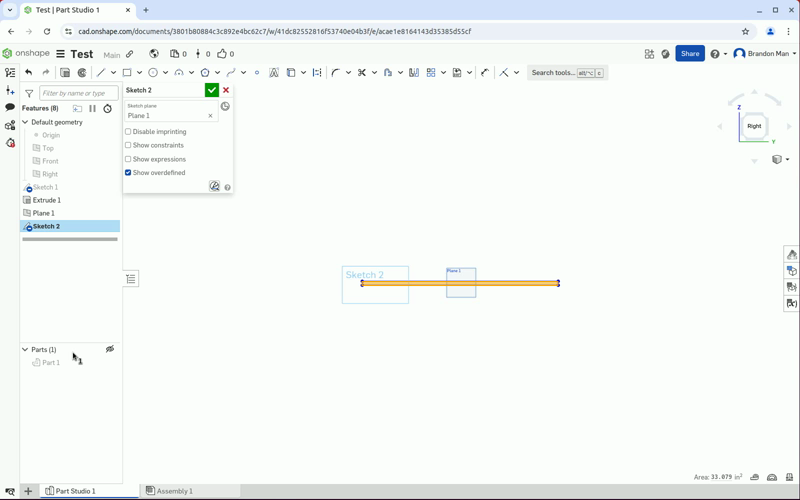
key(shift+y)
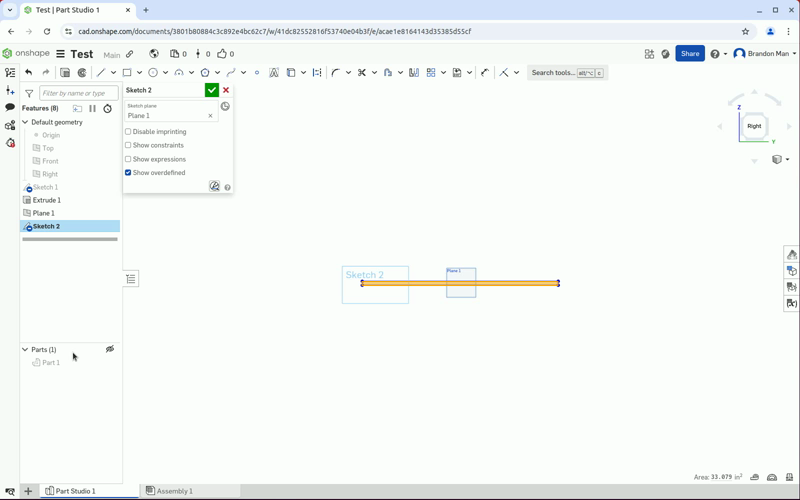
key(shift+e)
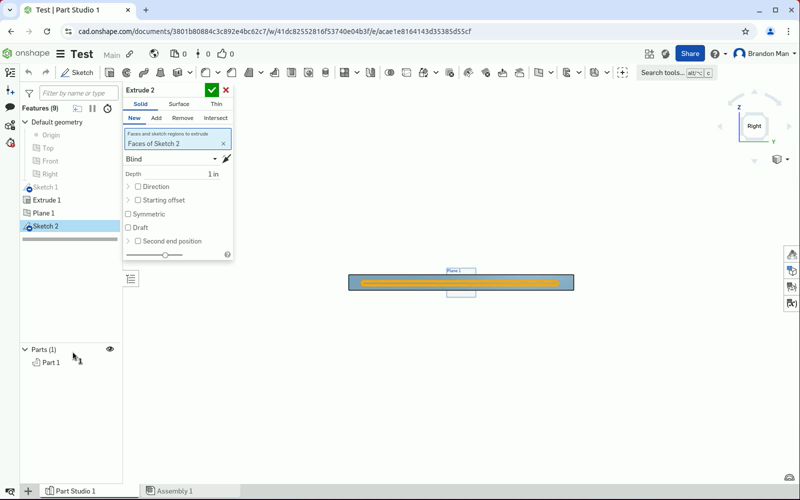
mouse_move(143, 106)
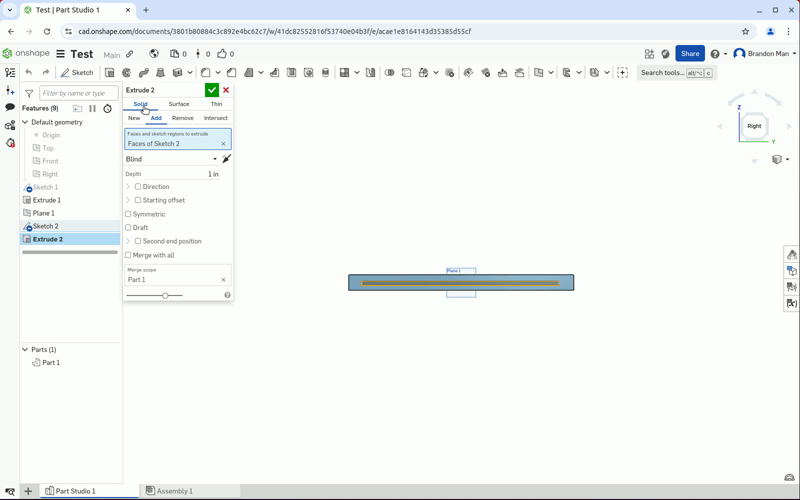
click(143, 106)
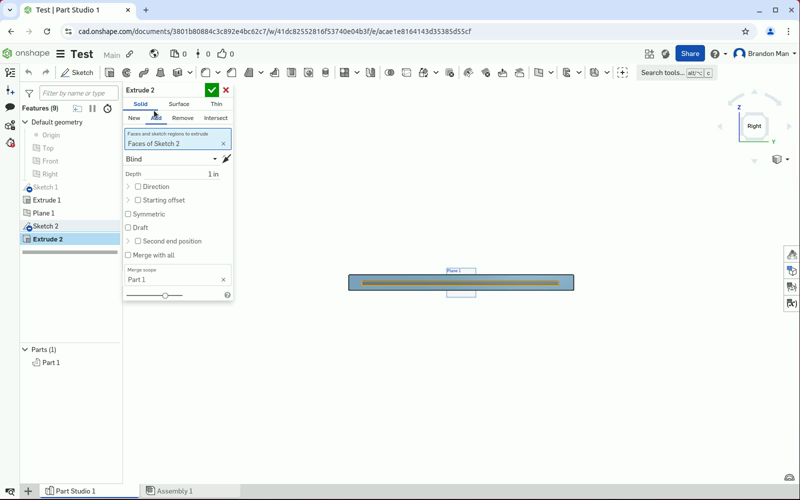
mouse_move(186, 120)
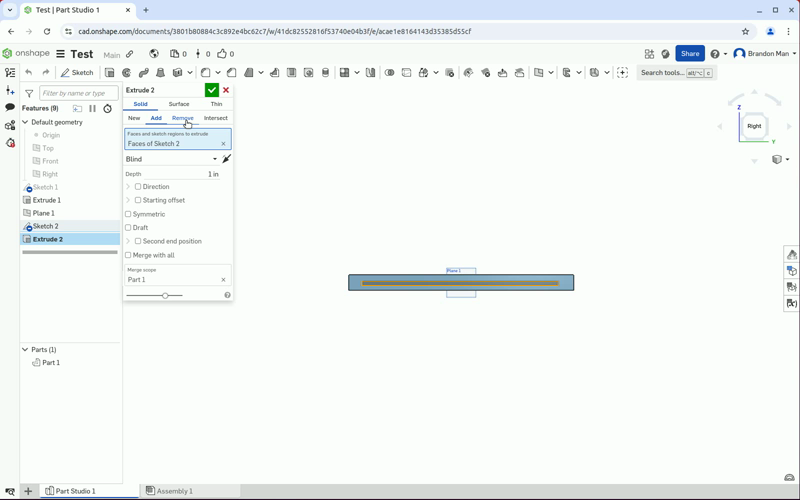
click(186, 120)
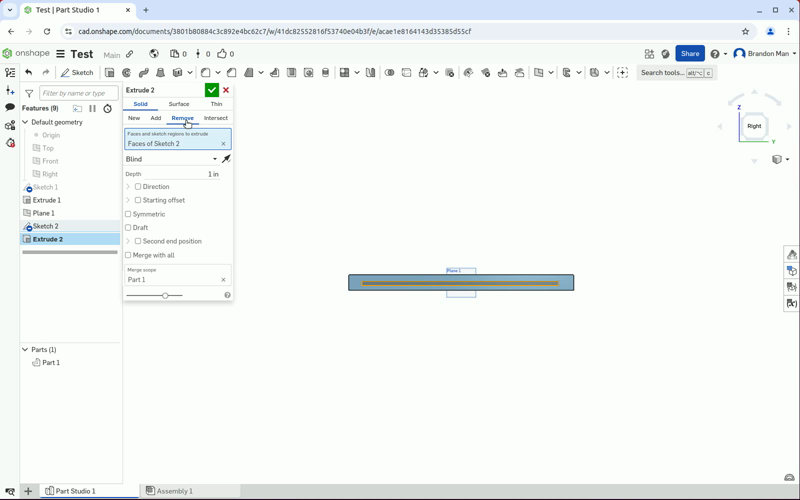
key(tab, 4)
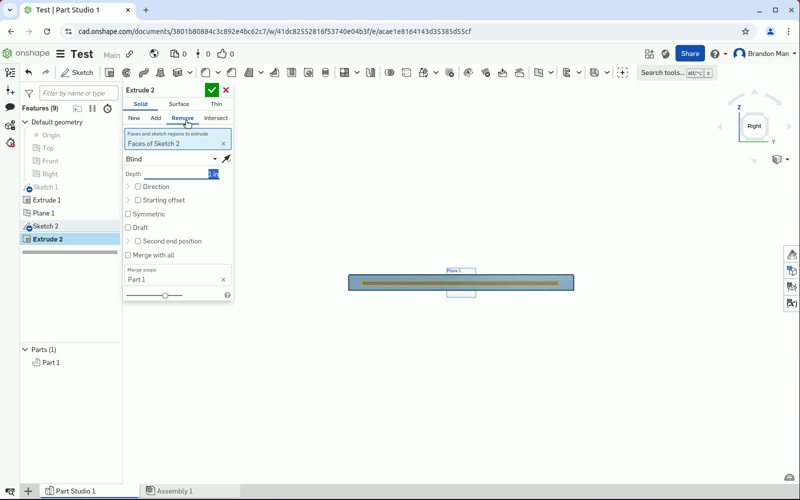
text(3.611)
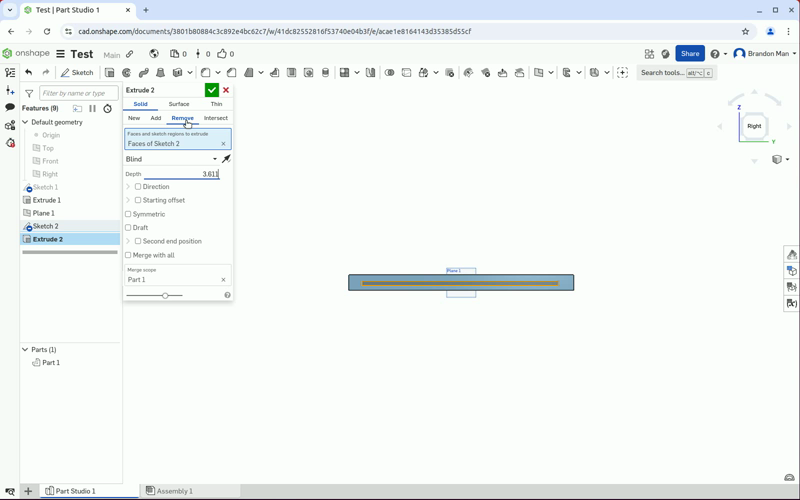
key(tab, 6)
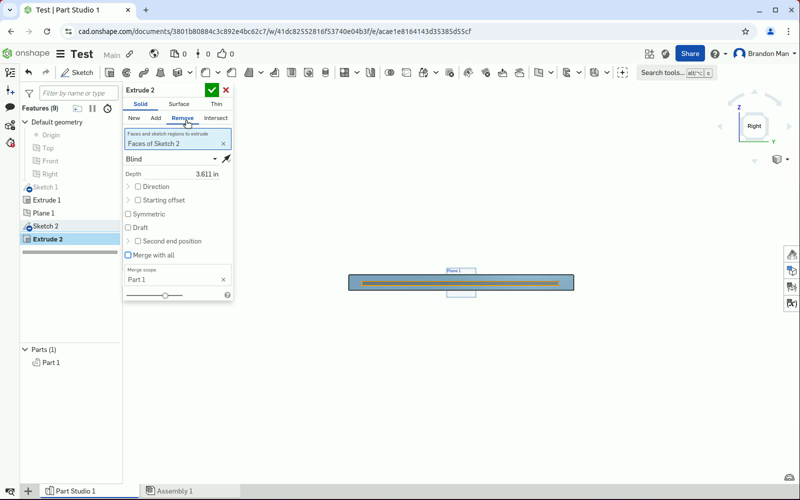
key(space)
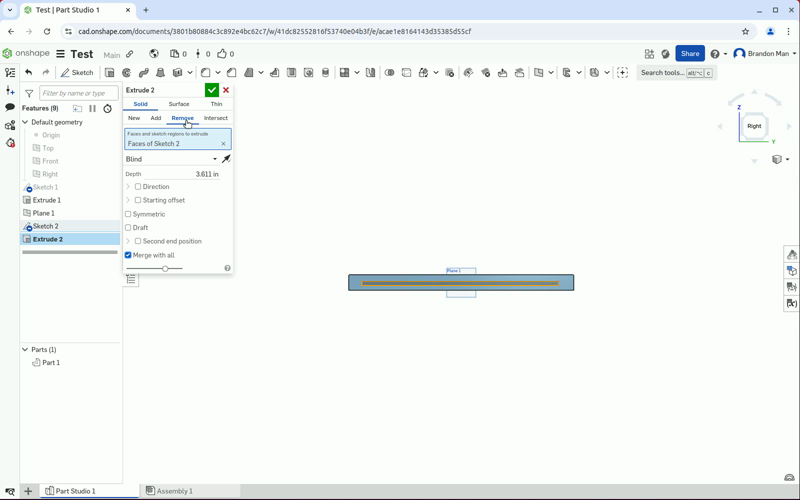
key(enter)
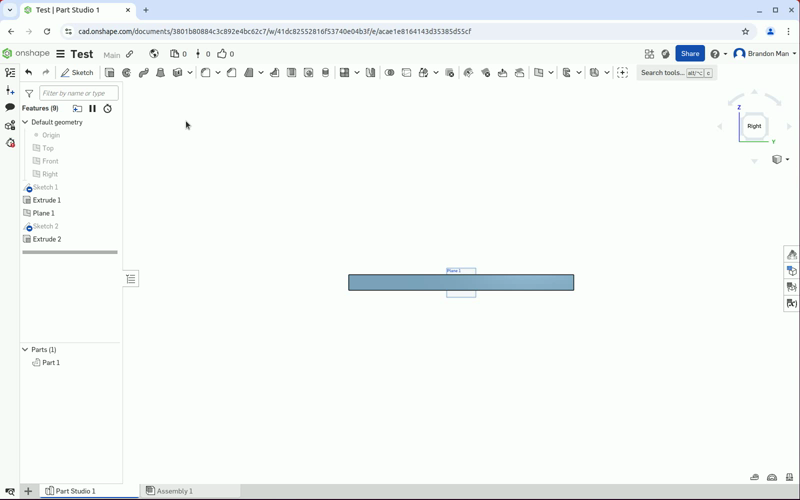
key(shift+h)
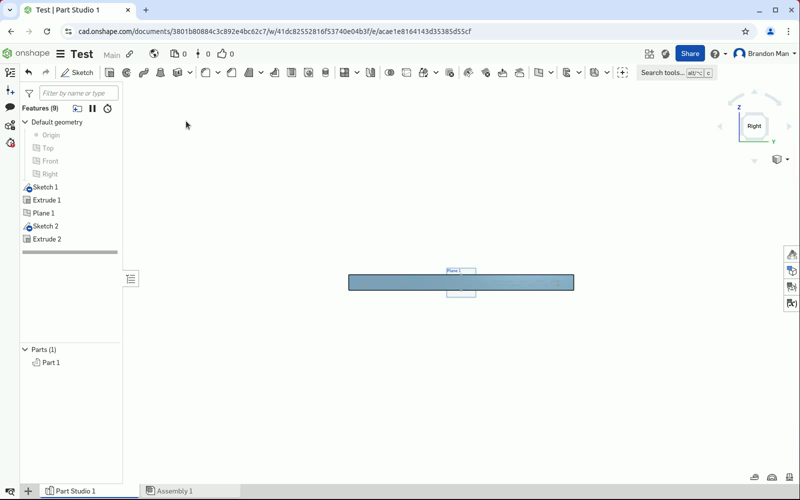
key(shift+h)
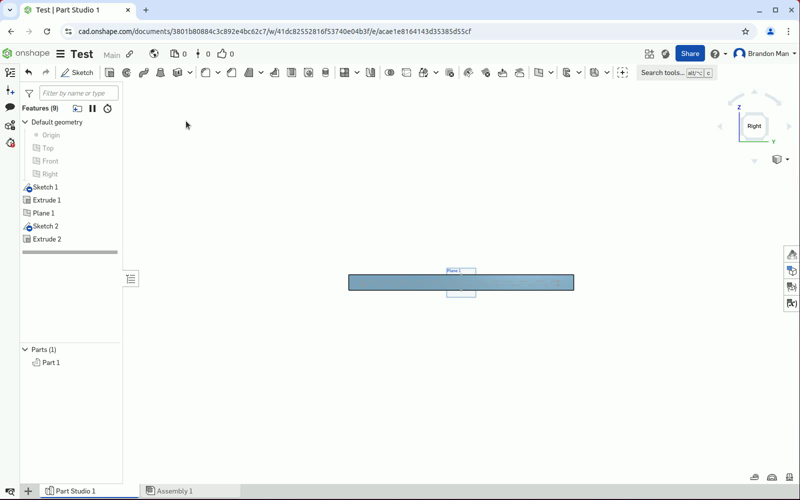
key(shift+7)
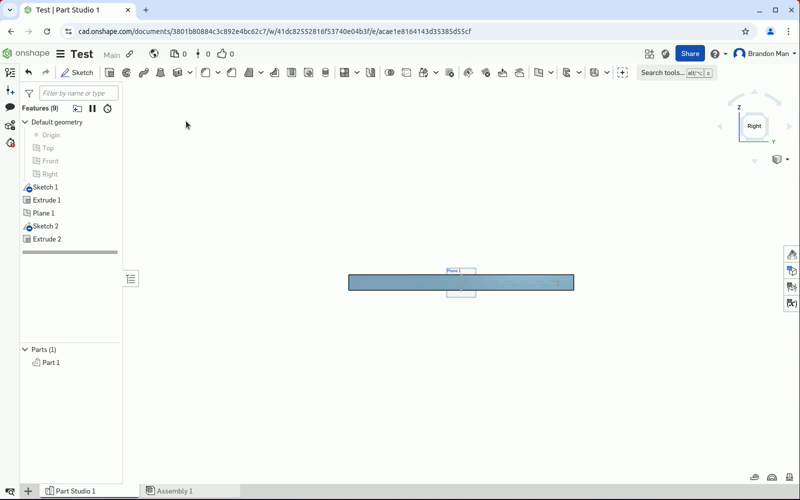
key(right, 2)
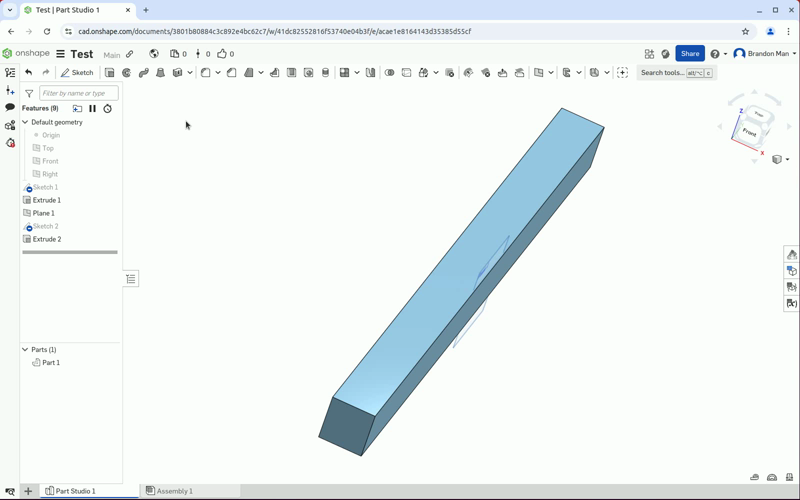
key(down, 2)
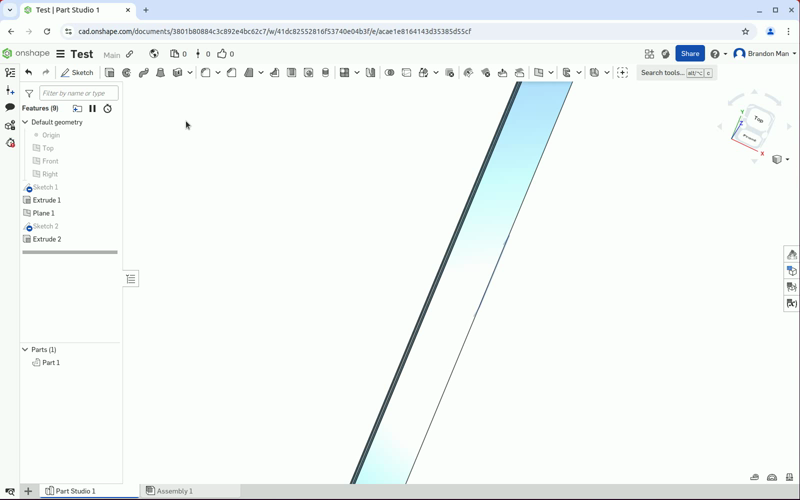
key(up, 2)
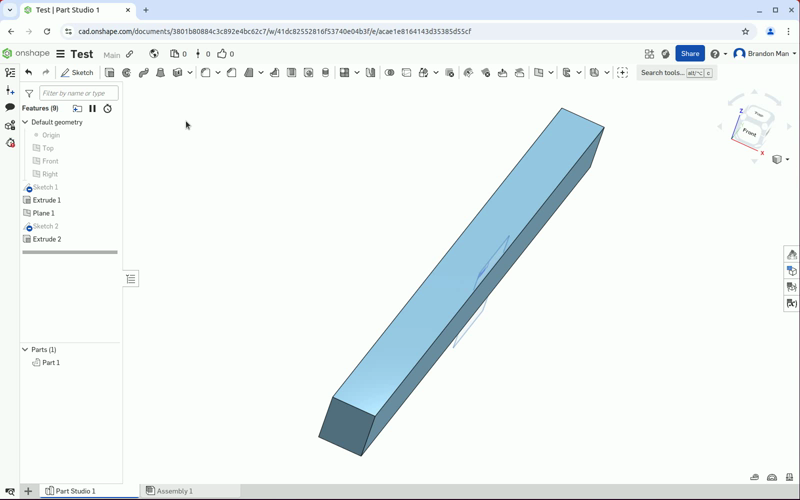
key(left, 2)
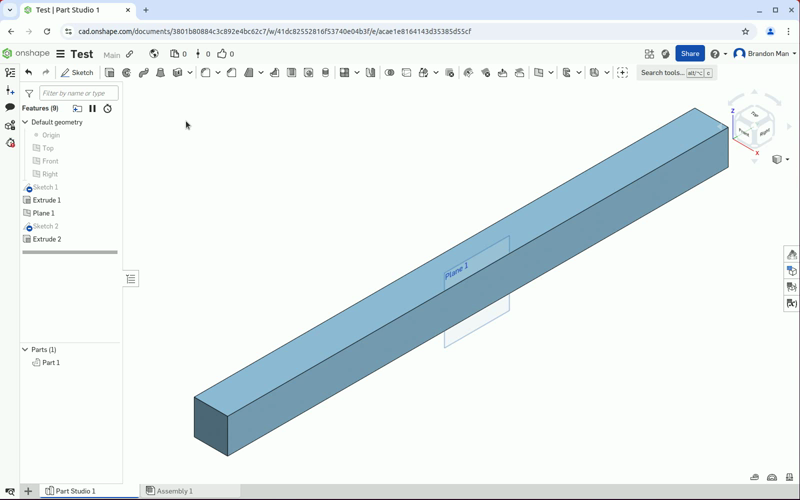
mouse_move(73, 189)
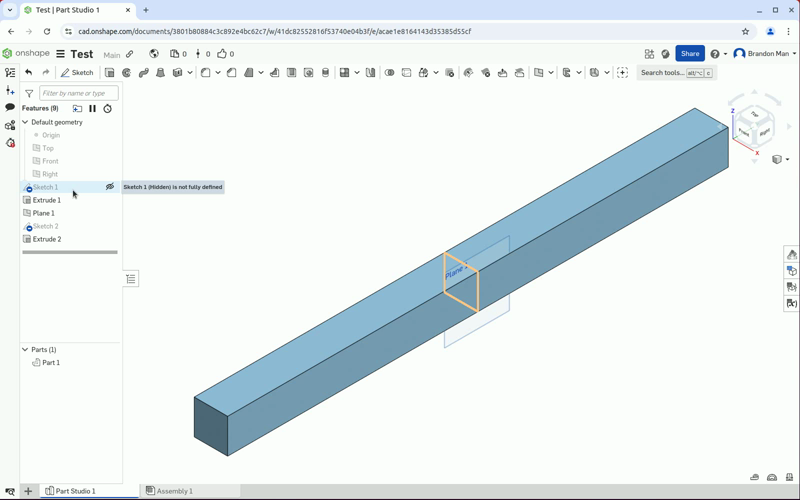
click(73, 189)